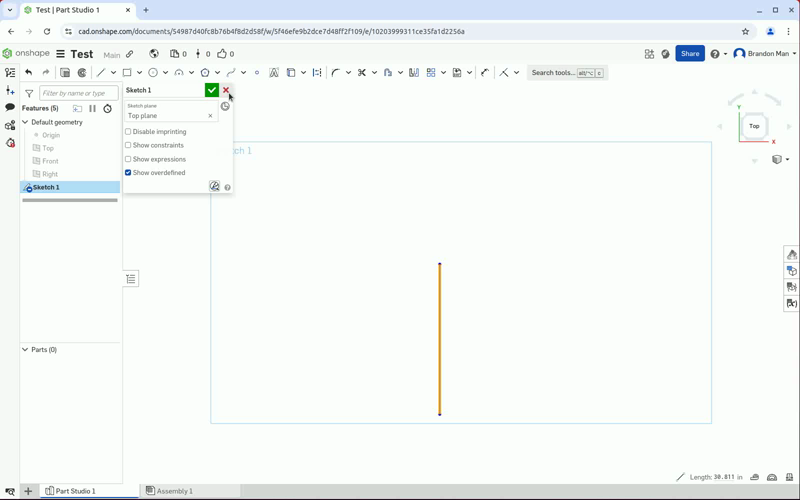
key(shift+h)
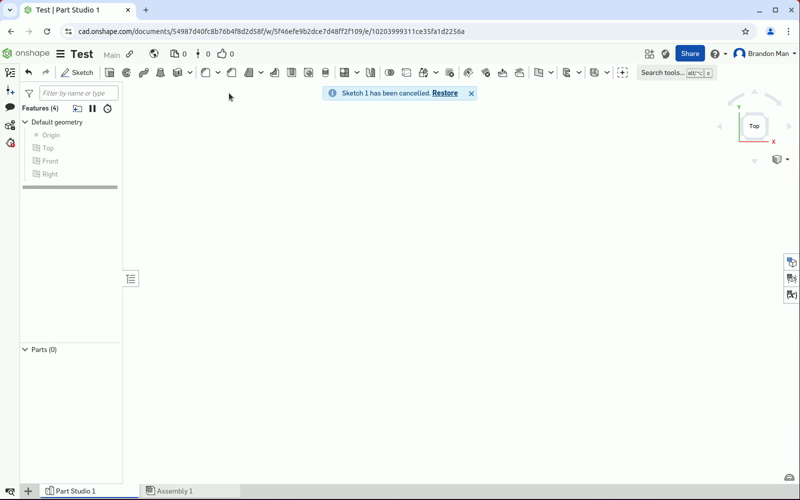
mouse_move(73, 352)
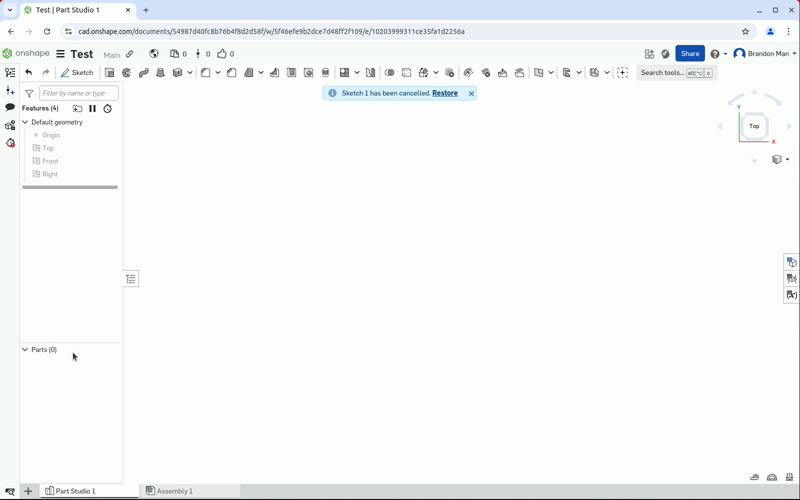
key(y)
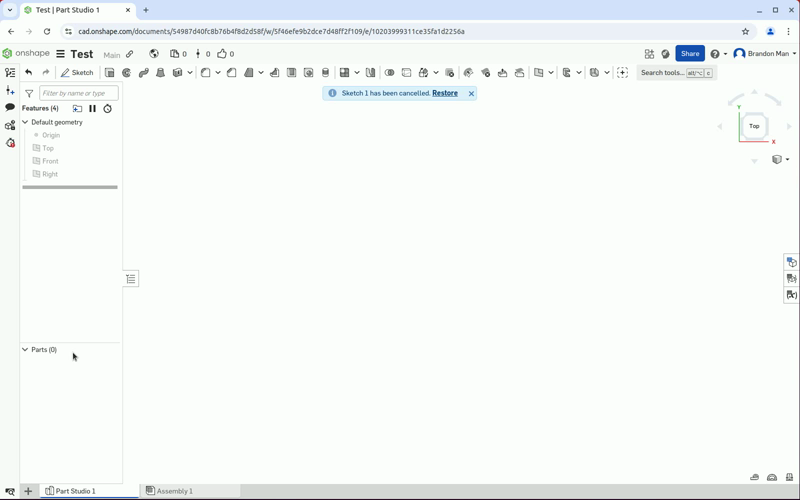
key(shift+p)
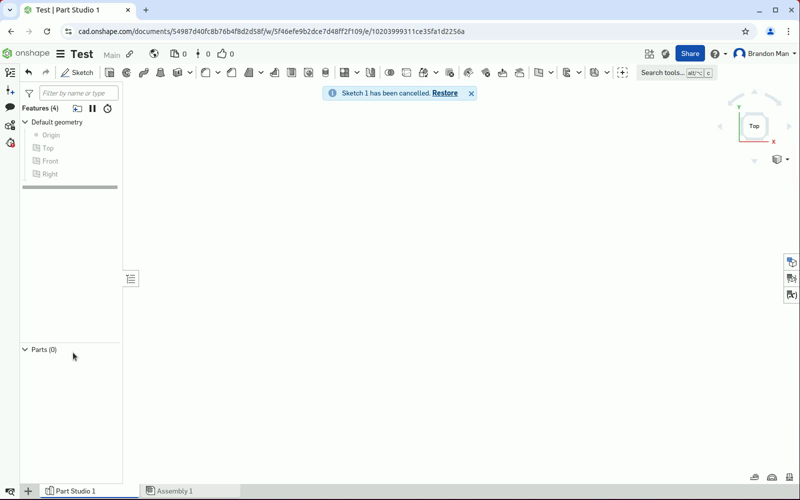
key(space)
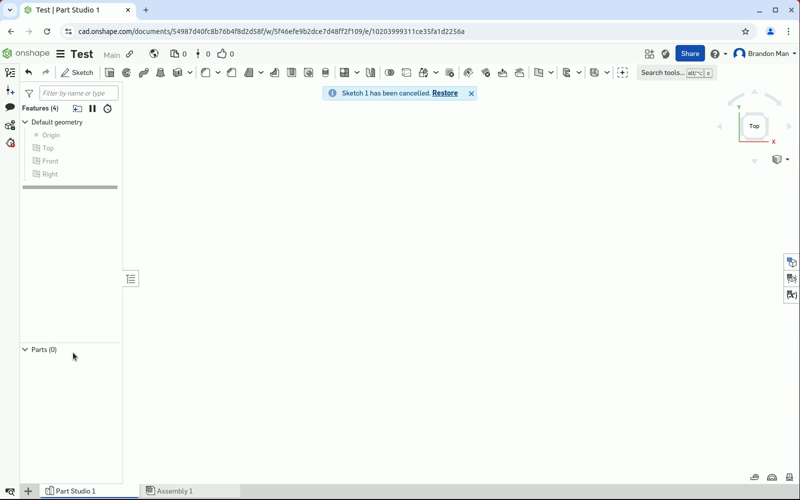
key_down(shift)
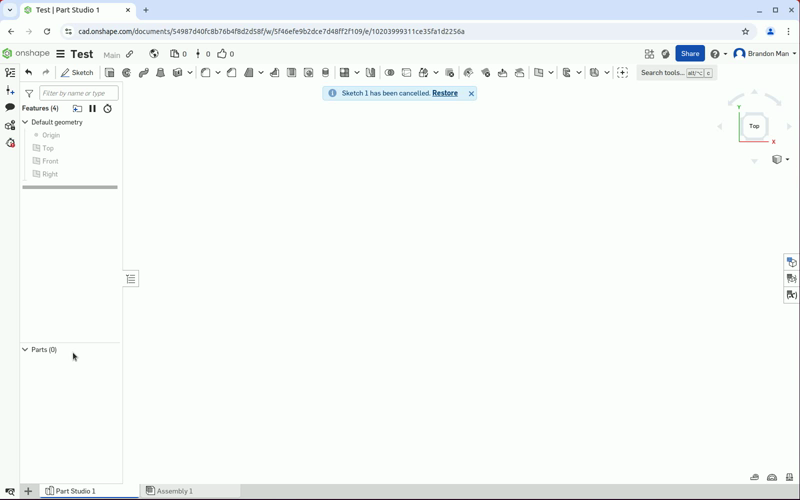
key(up)
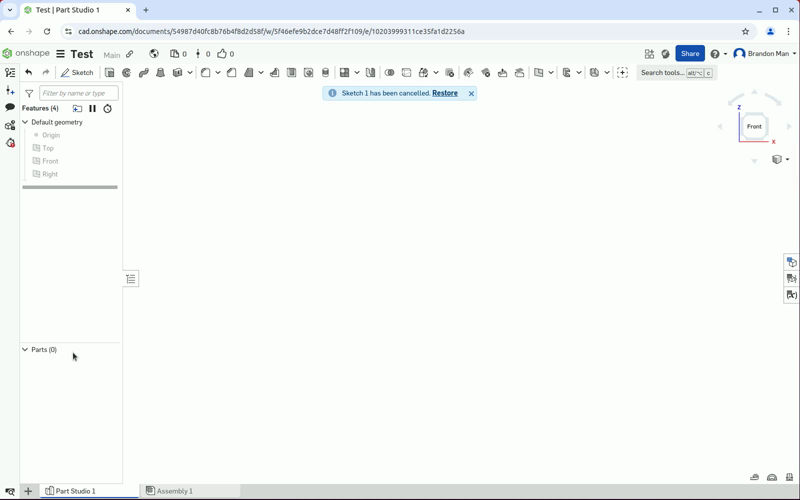
key_up(shift)
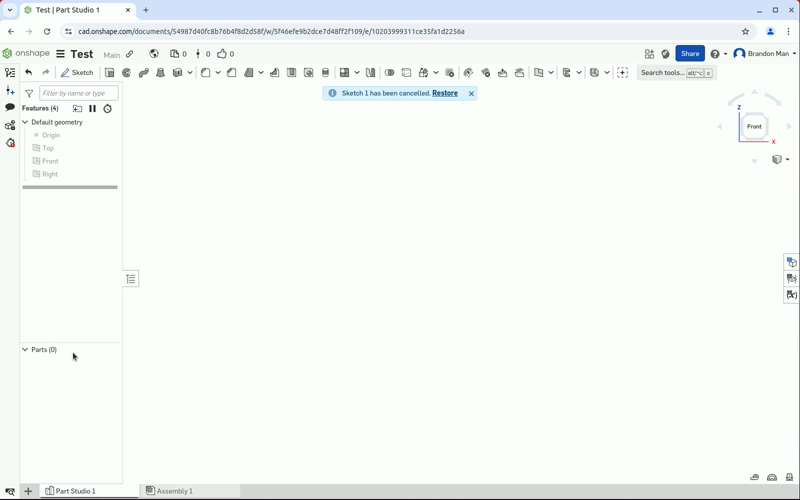
mouse_move(73, 352)
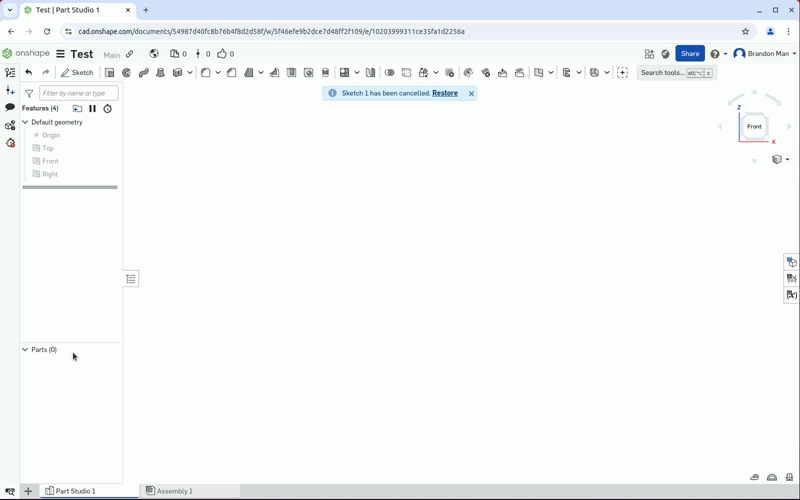
key(shift+y)
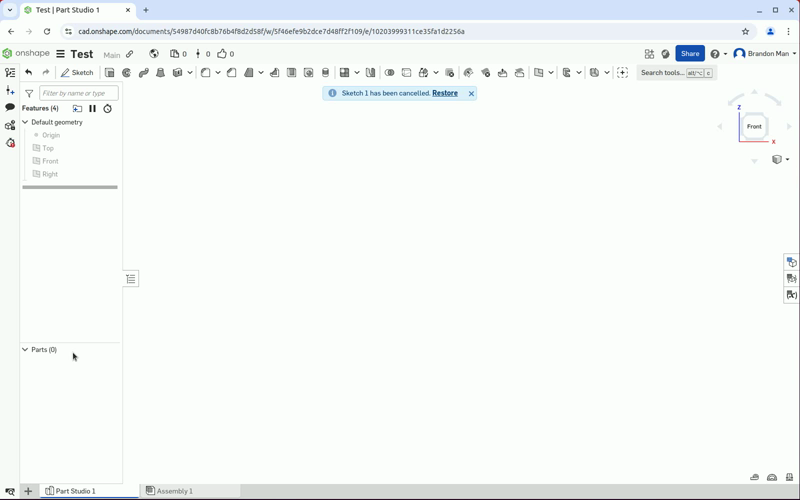
key(shift+s)
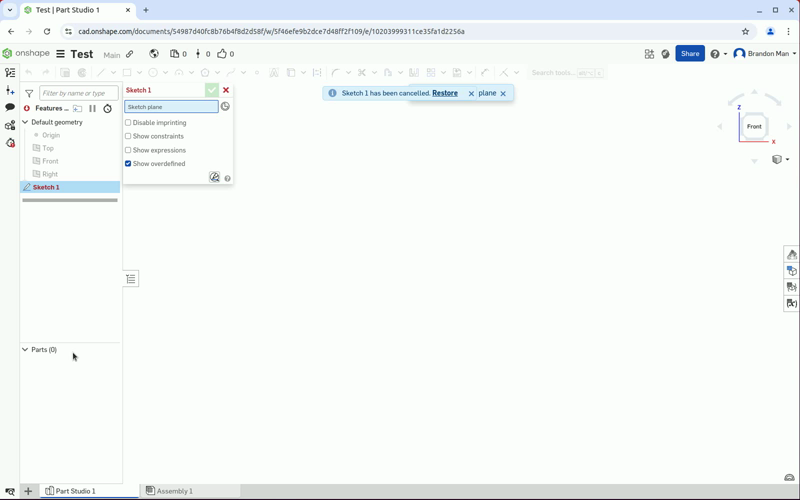
mouse_move(73, 163)
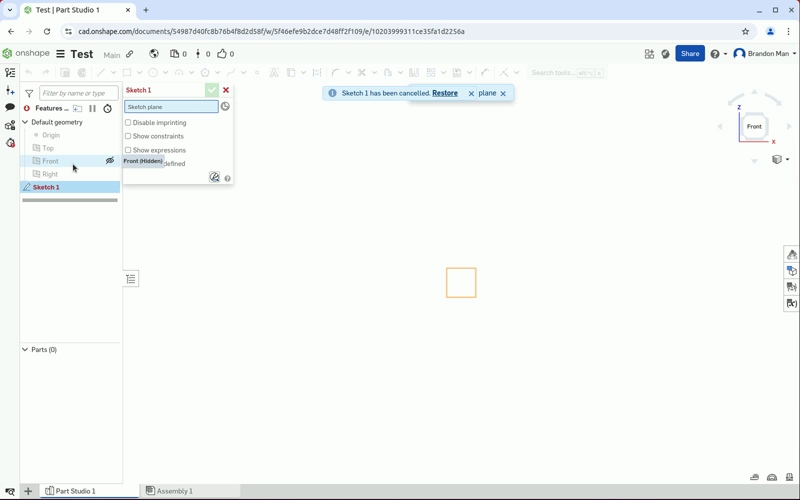
click(73, 163)
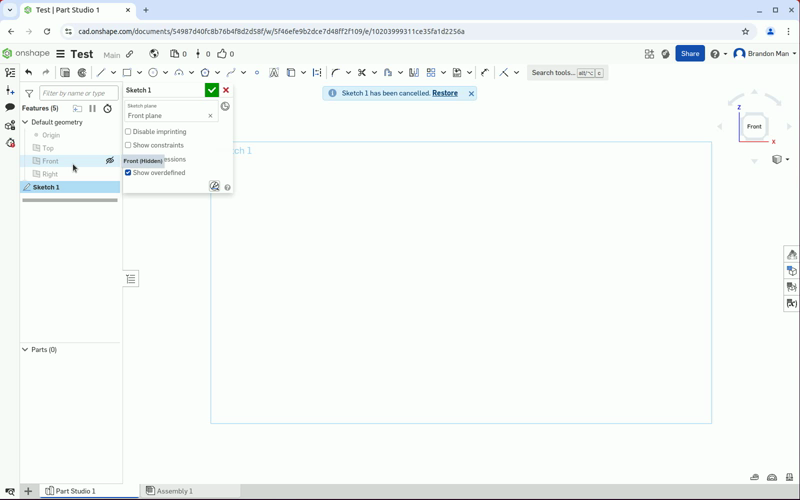
mouse_move(73, 352)
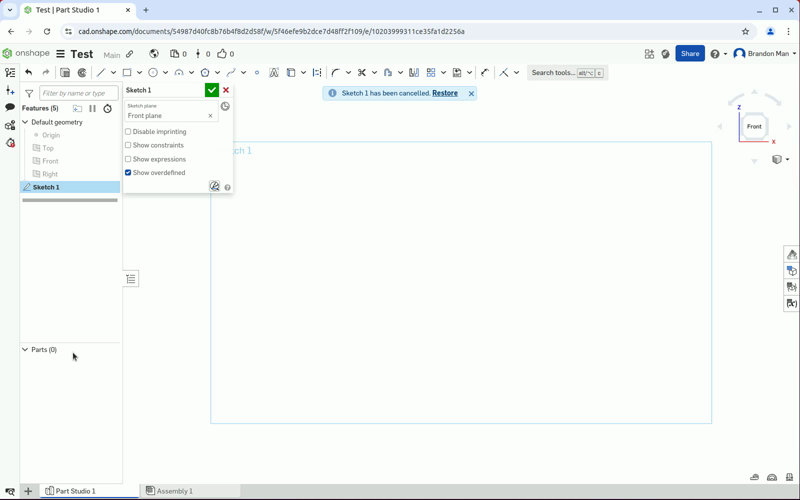
key(y)
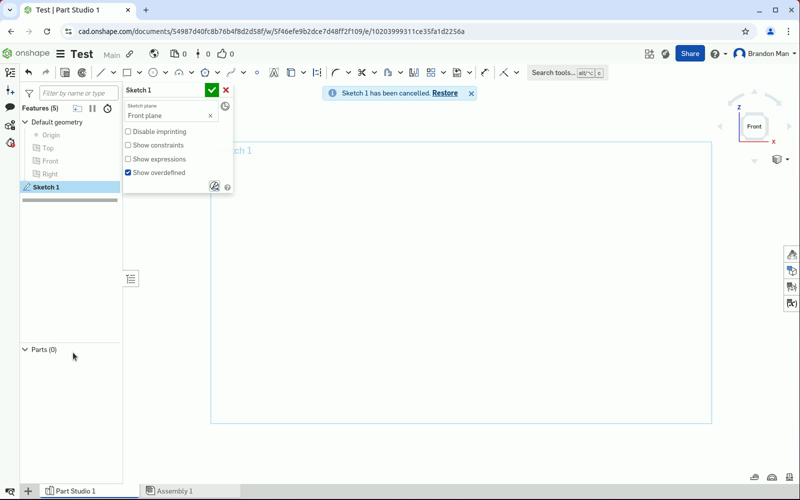
key(l)
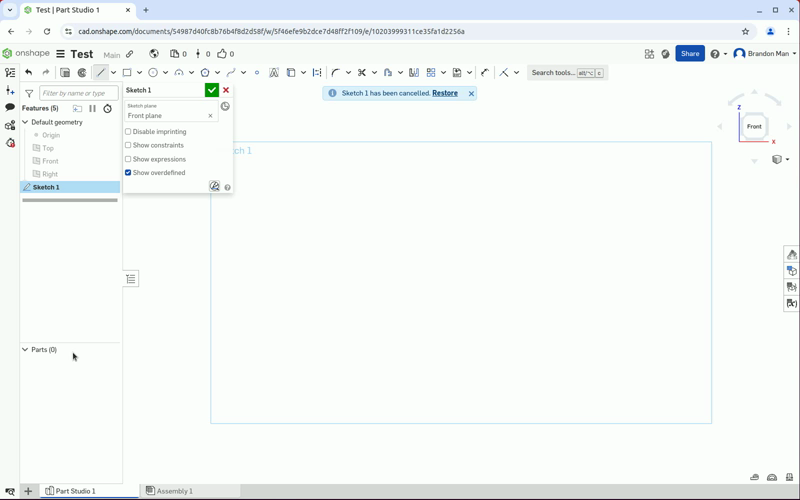
key_down(shift)
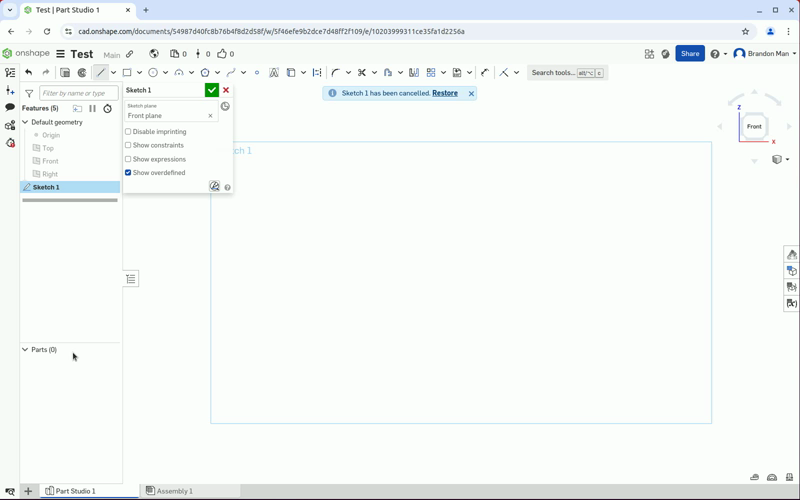
mouse_move(379, 265)
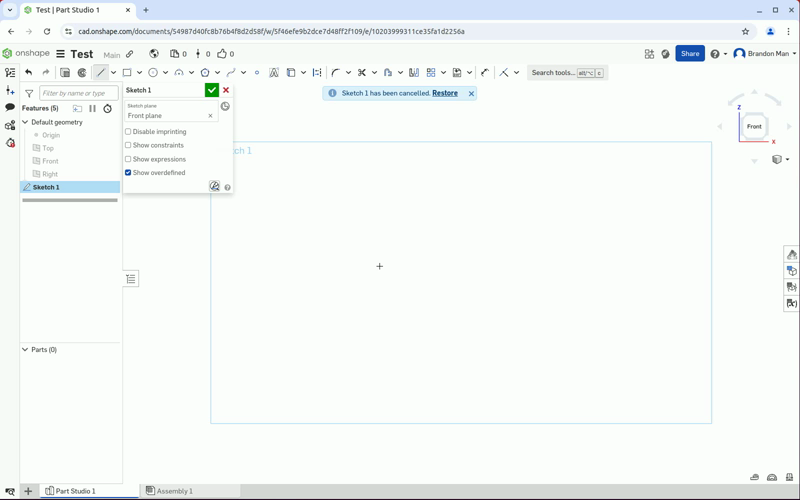
click(379, 265)
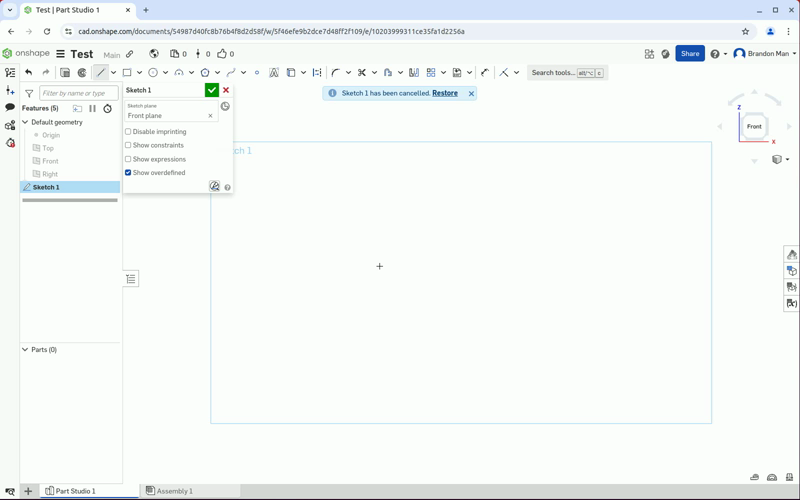
key_up(shift)
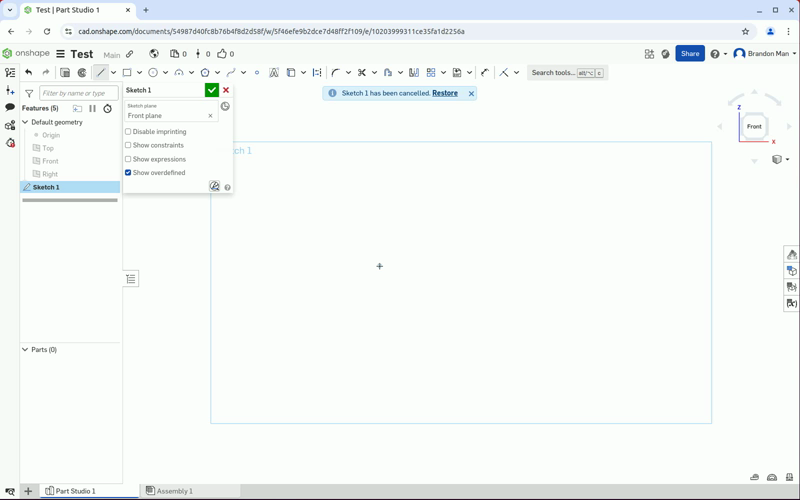
key_down(shift)
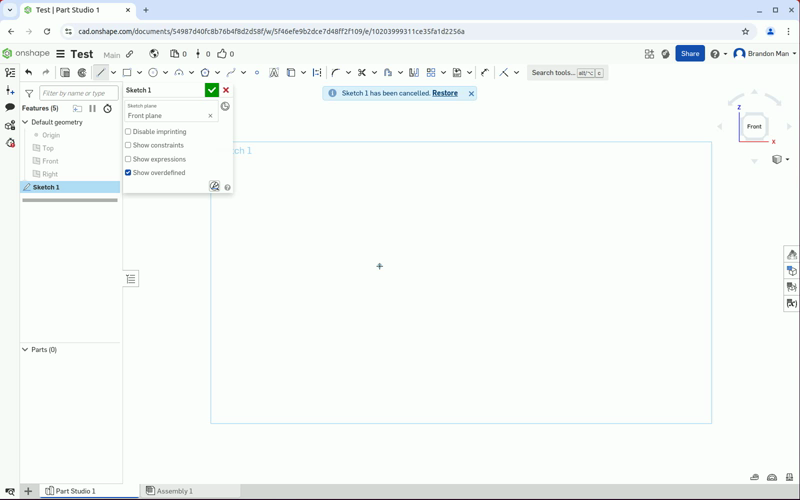
mouse_move(418, 356)
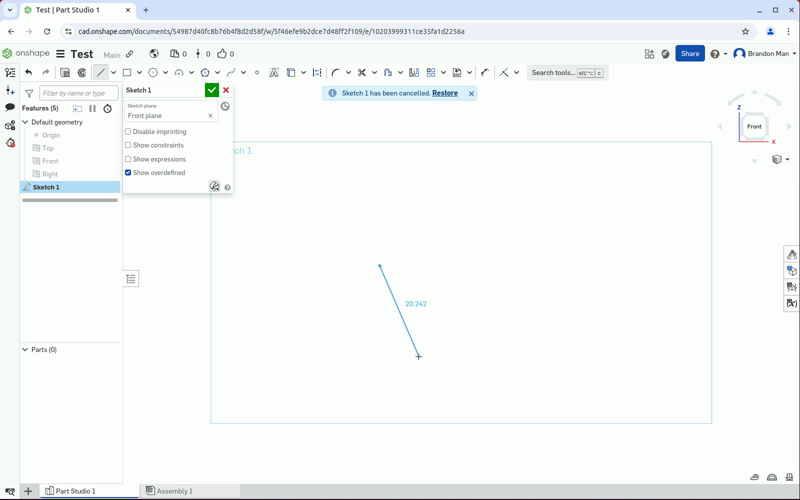
click(418, 356)
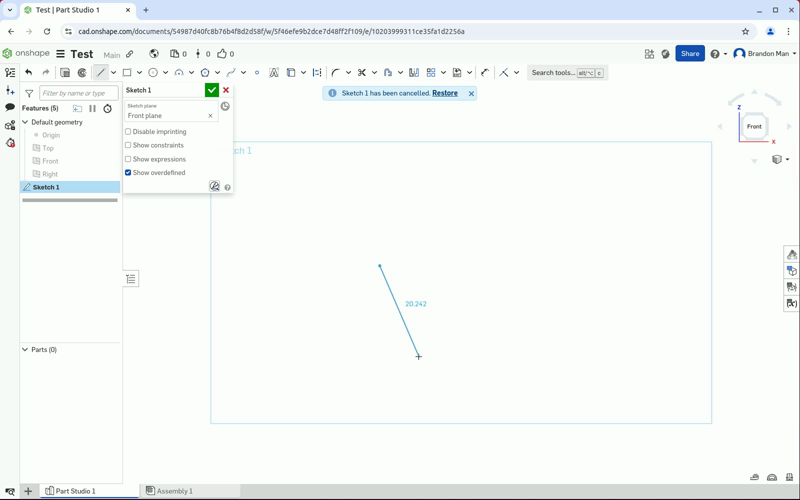
key_up(shift)
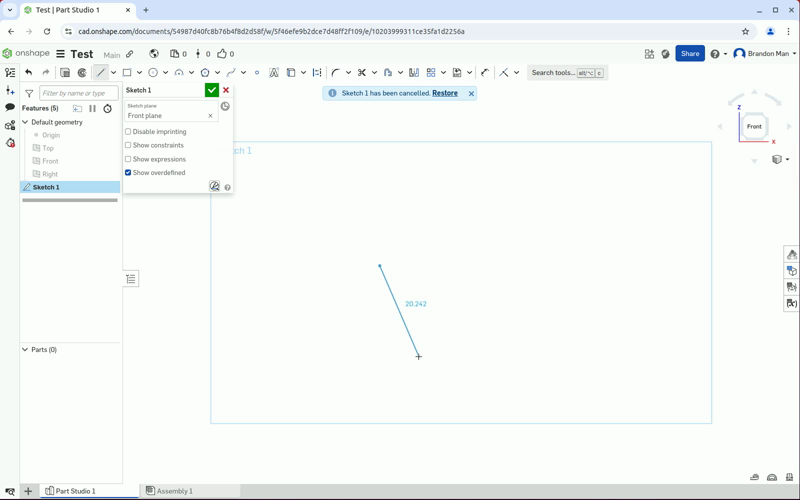
key_down(shift)
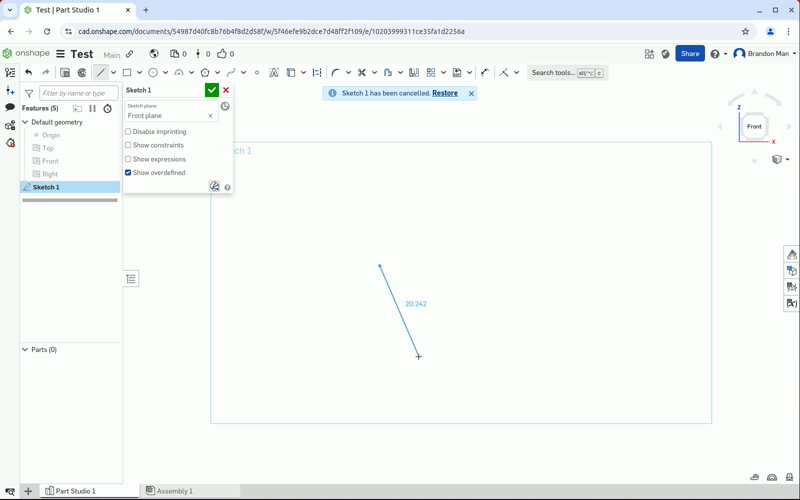
mouse_move(494, 356)
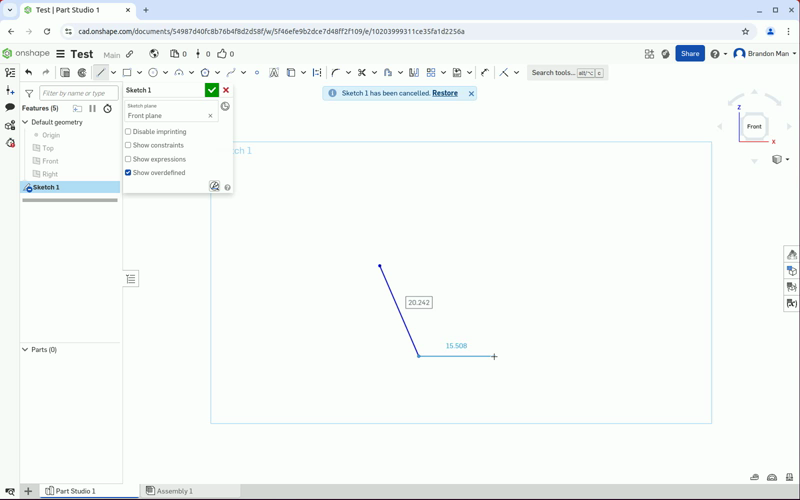
click(494, 356)
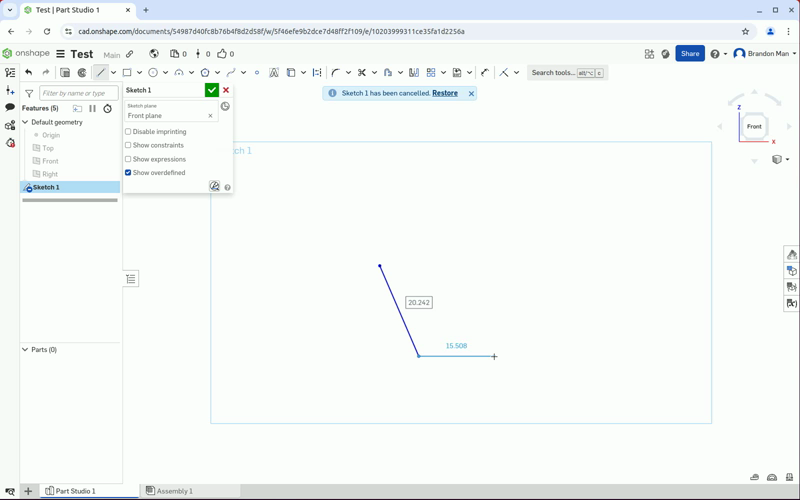
key_up(shift)
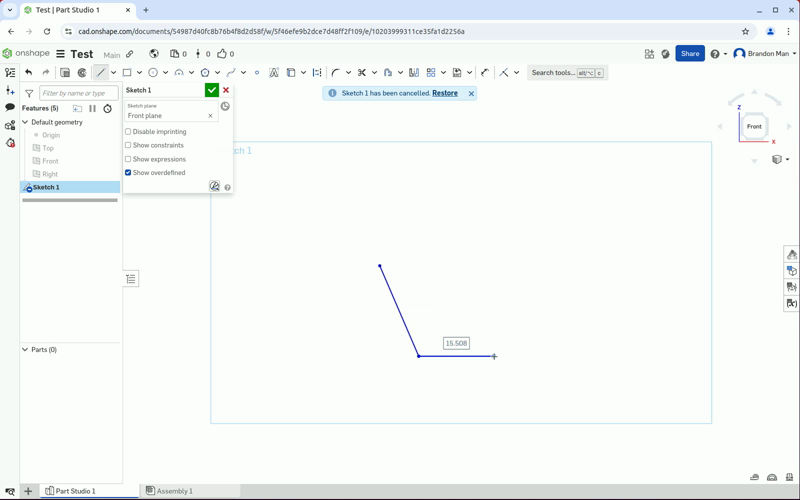
key_down(shift)
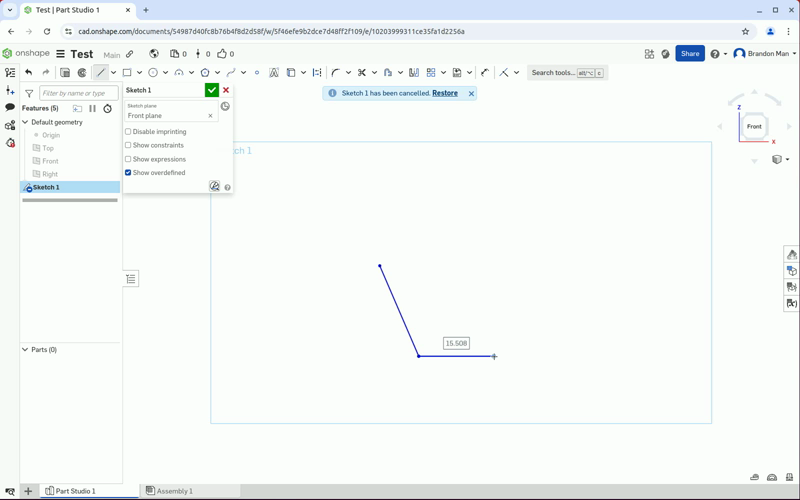
mouse_move(540, 265)
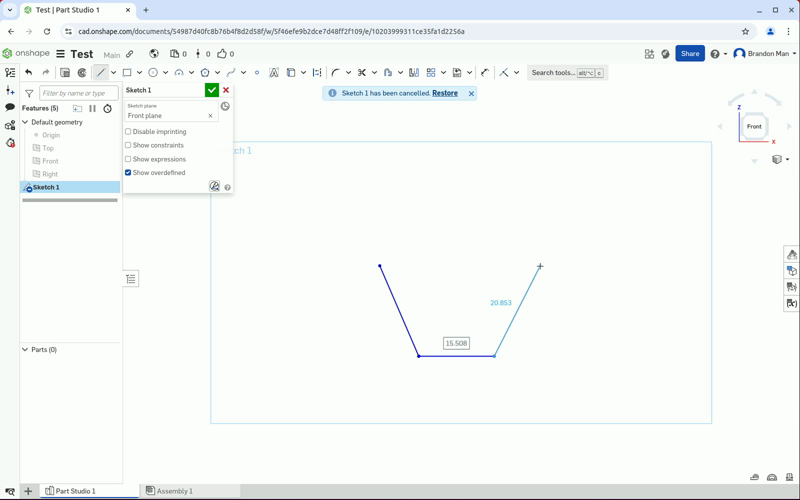
click(540, 265)
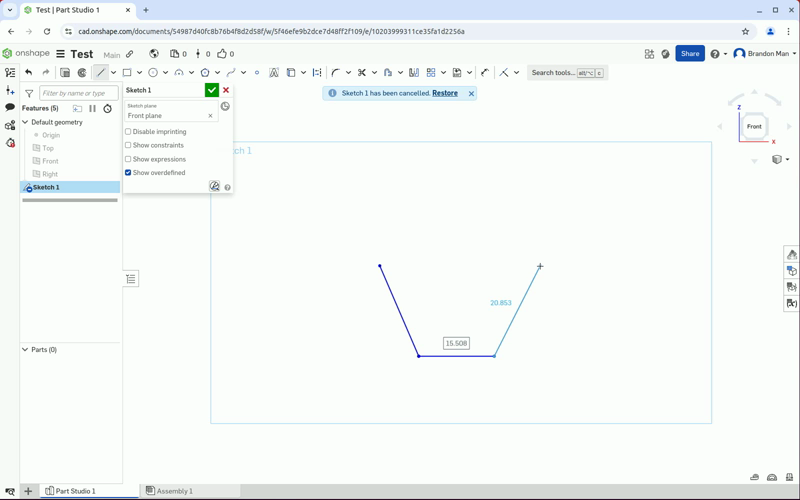
key_up(shift)
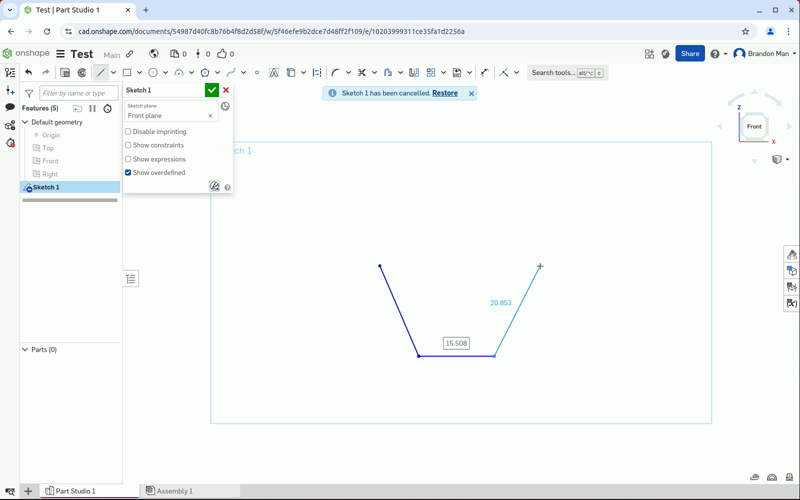
key_down(shift)
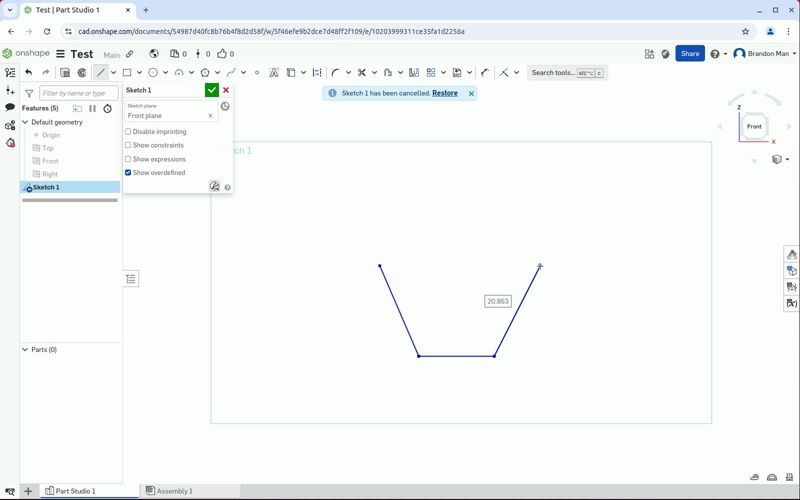
mouse_move(570, 265)
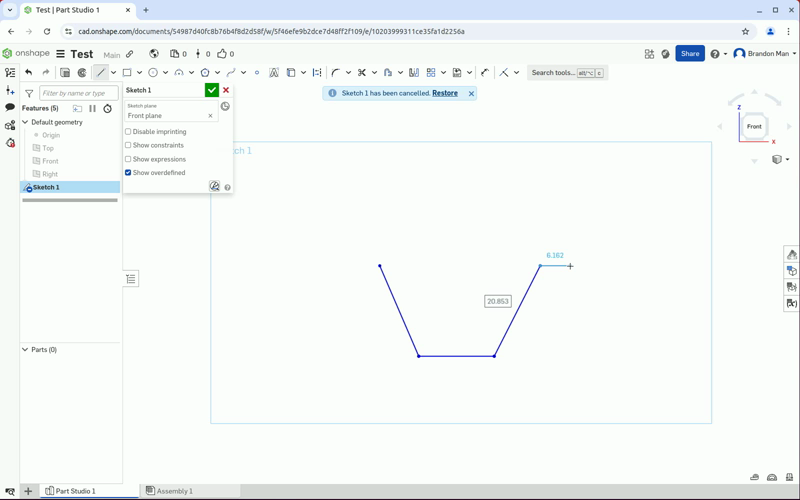
mouse_move(540, 234)
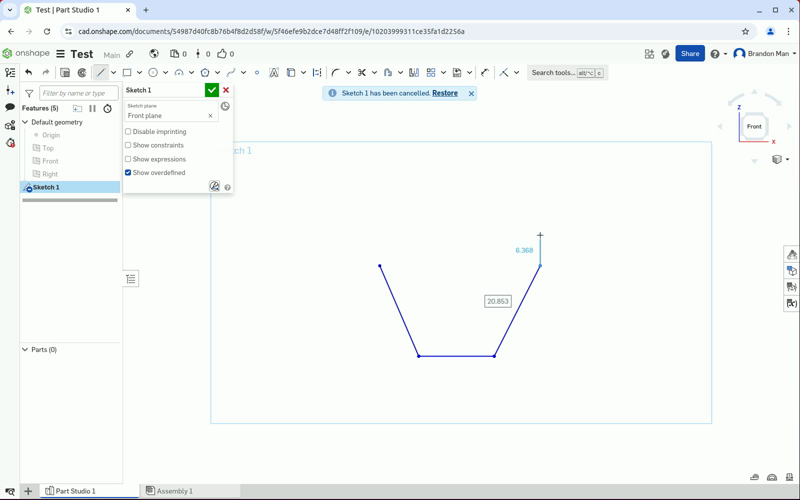
click(540, 234)
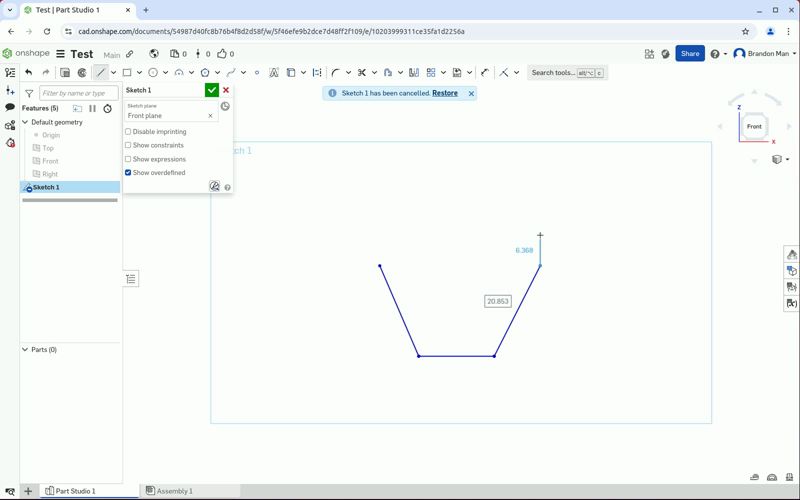
key_up(shift)
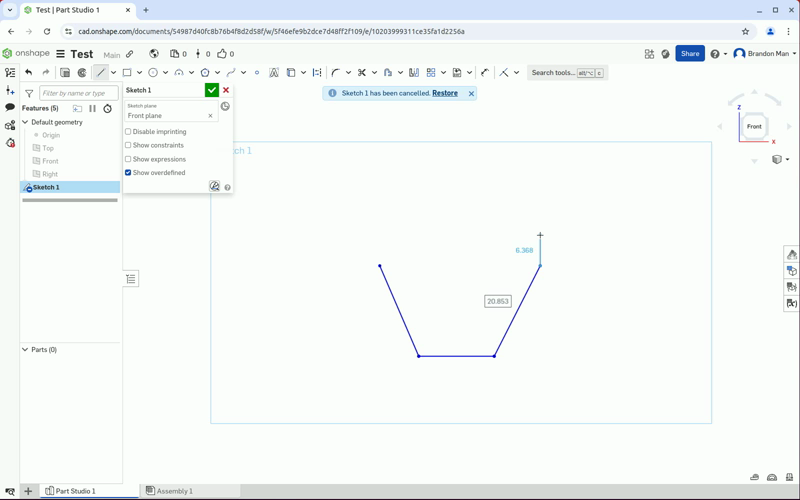
key_down(shift)
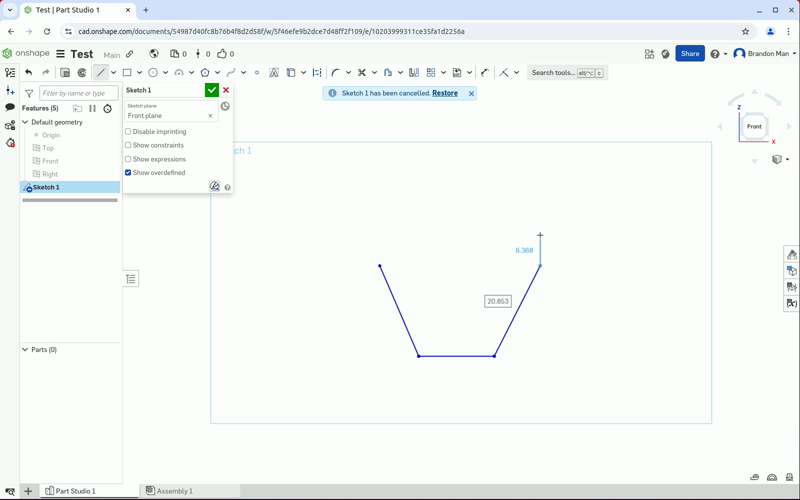
mouse_move(570, 234)
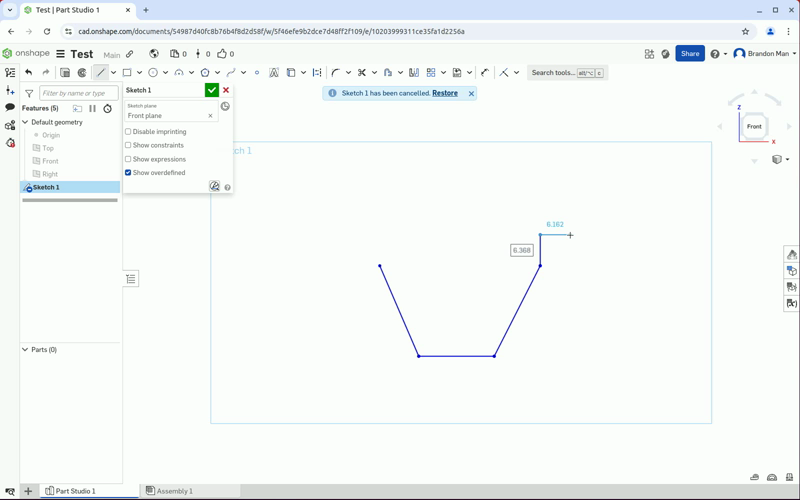
mouse_move(540, 208)
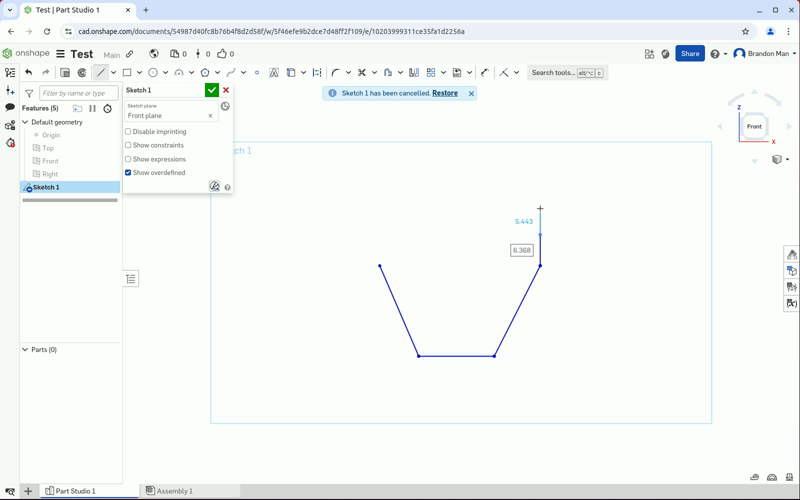
click(540, 208)
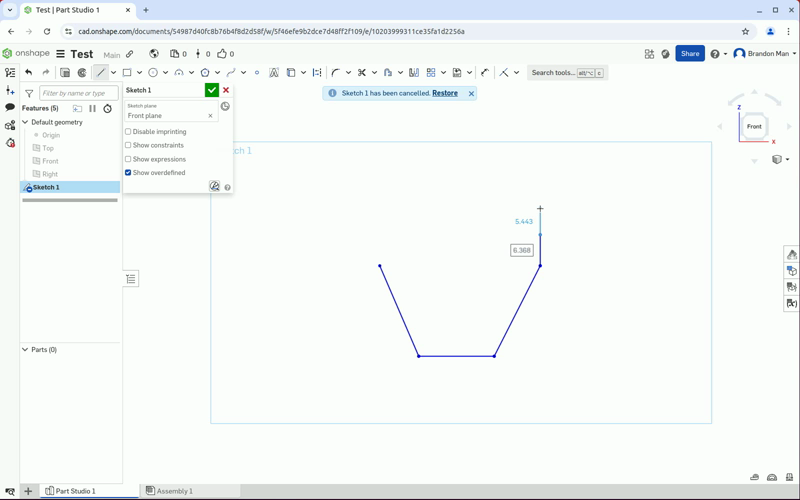
key_up(shift)
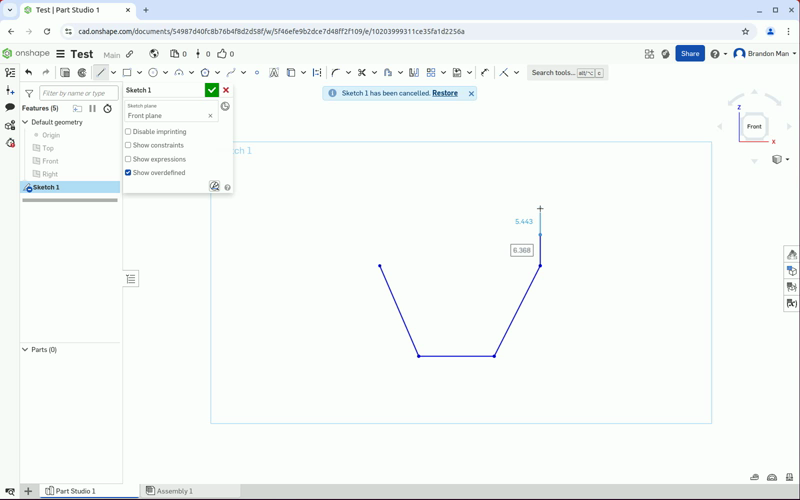
key_down(shift)
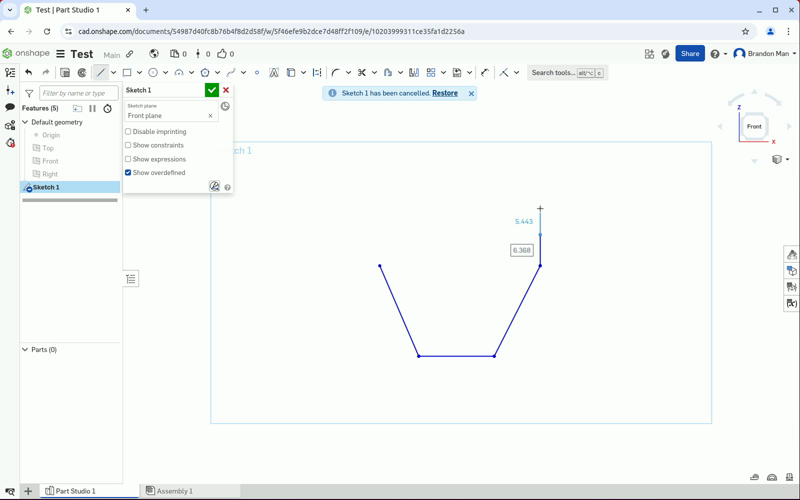
mouse_move(379, 208)
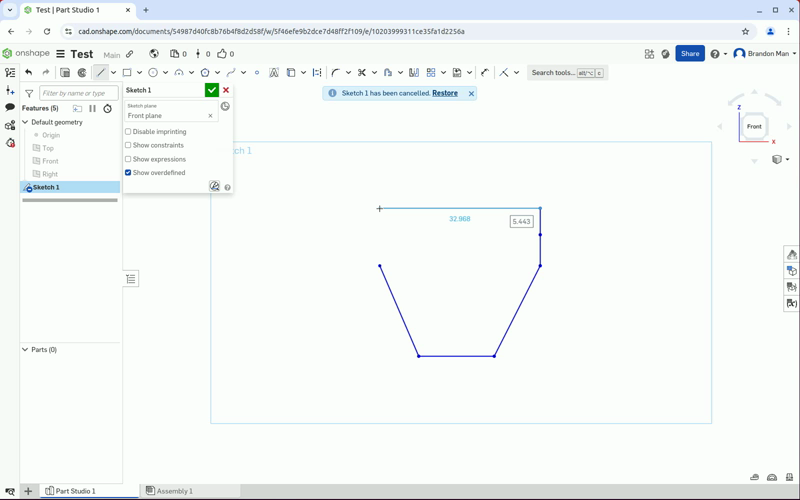
click(379, 208)
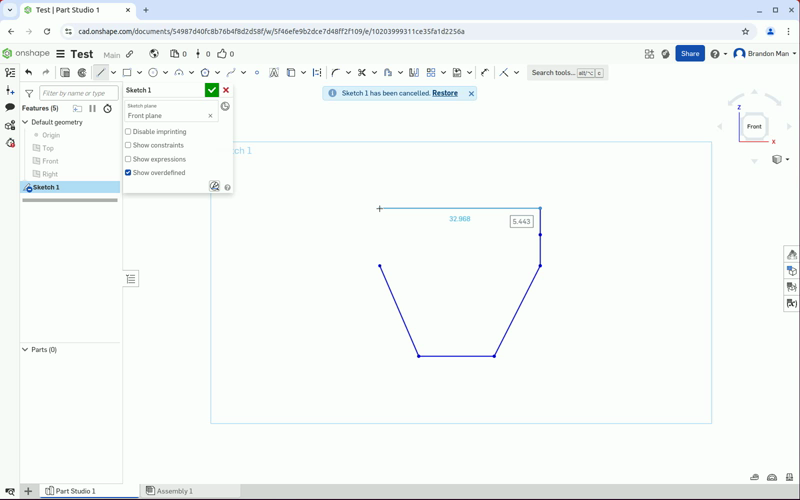
key_up(shift)
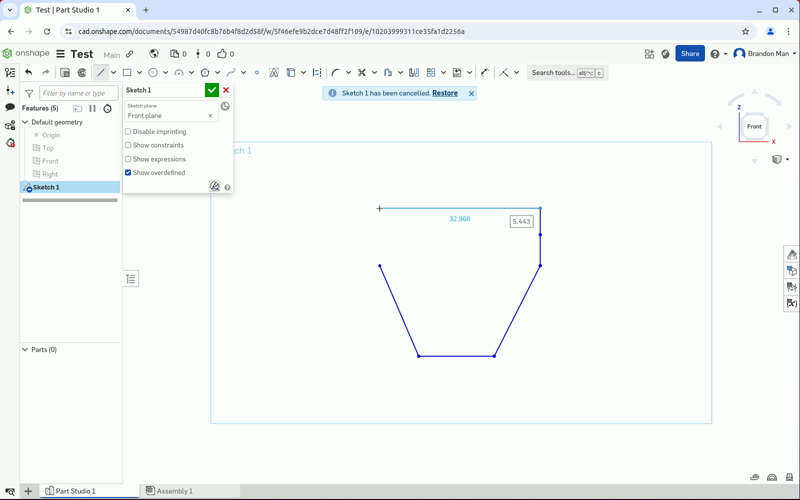
key_down(shift)
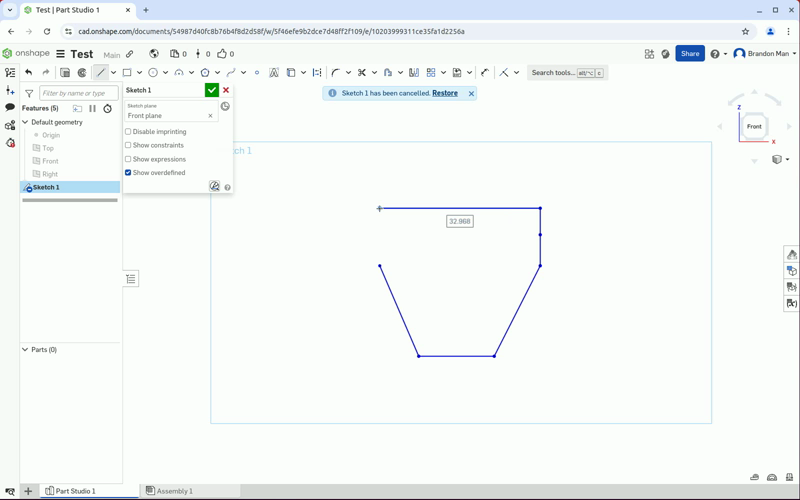
mouse_move(409, 208)
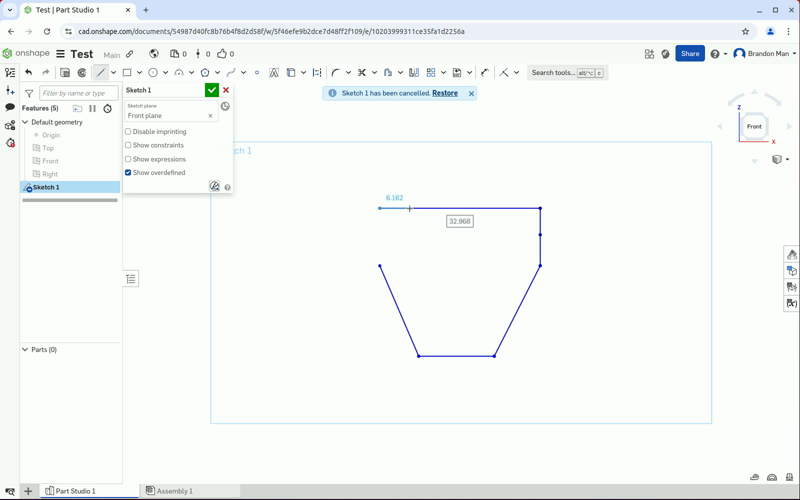
mouse_move(379, 234)
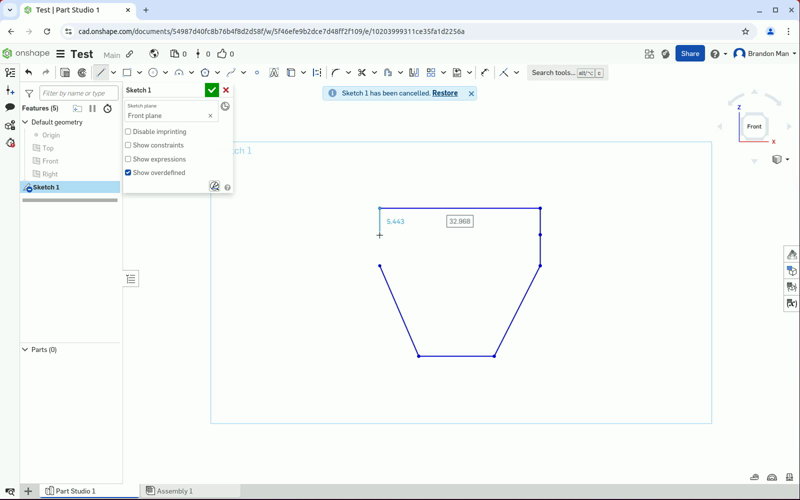
click(379, 234)
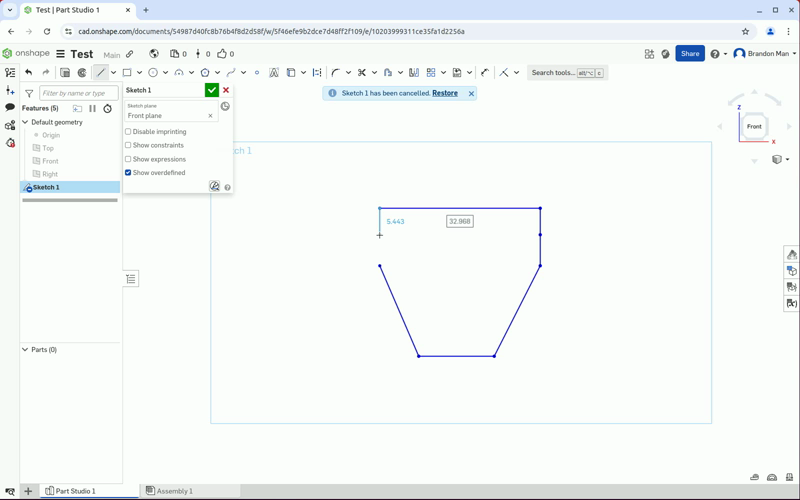
key_up(shift)
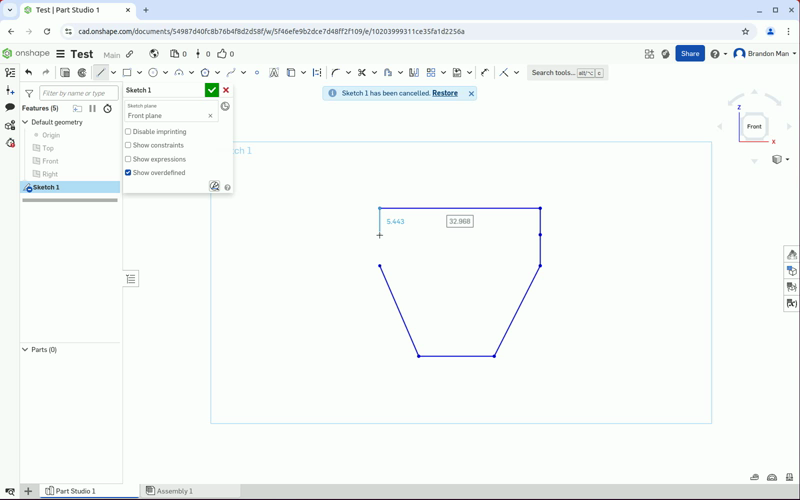
mouse_move(409, 234)
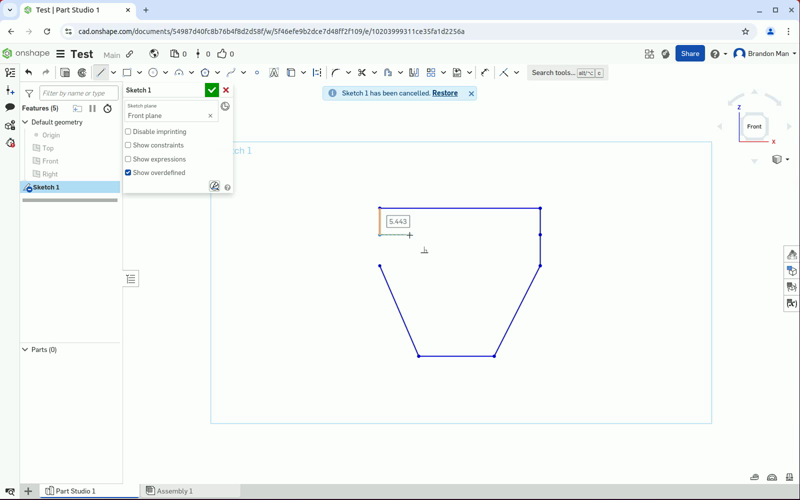
key_down(shift)
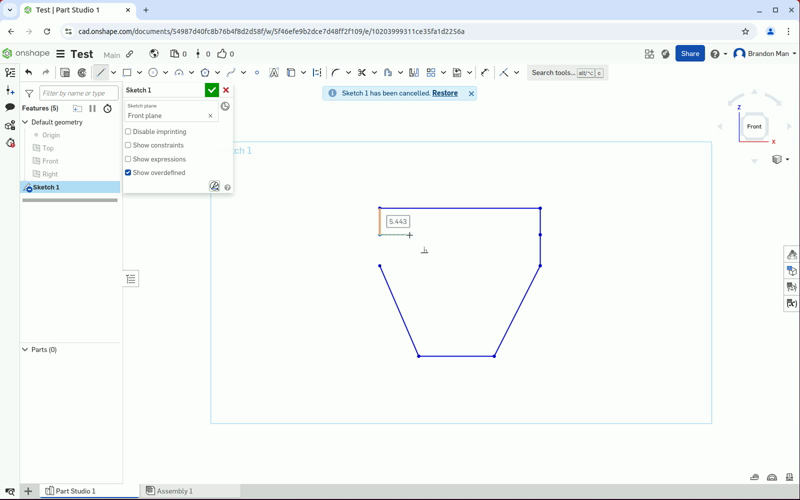
mouse_move(379, 265)
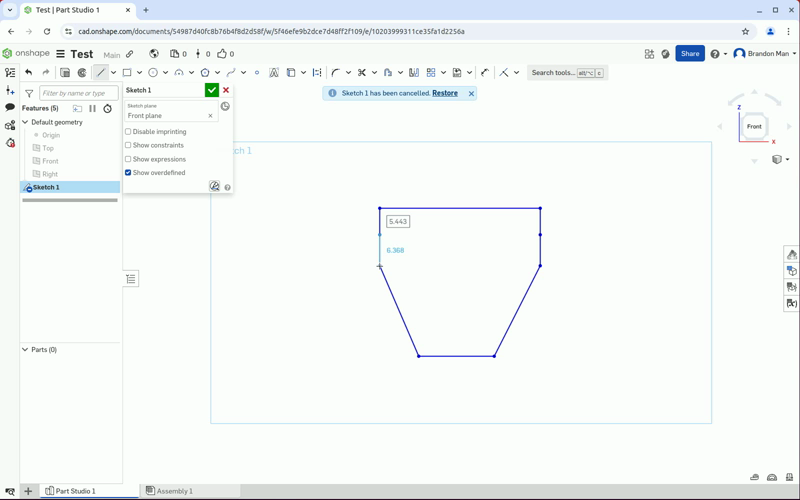
key_up(shift)
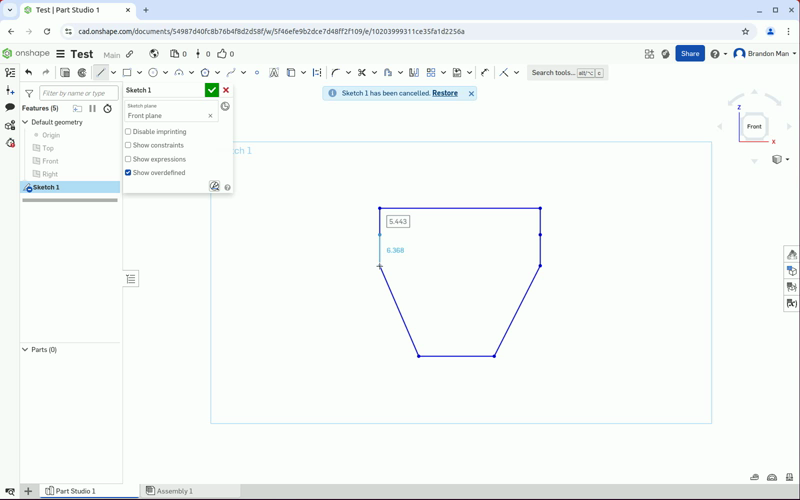
click(379, 265)
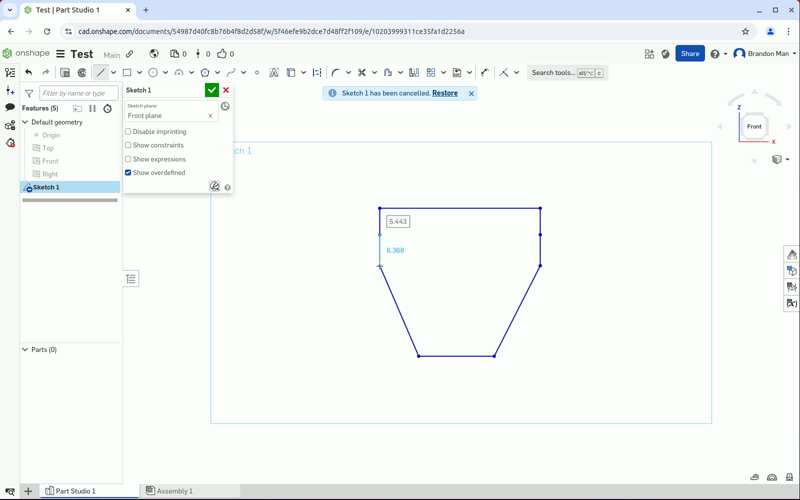
key(esc)
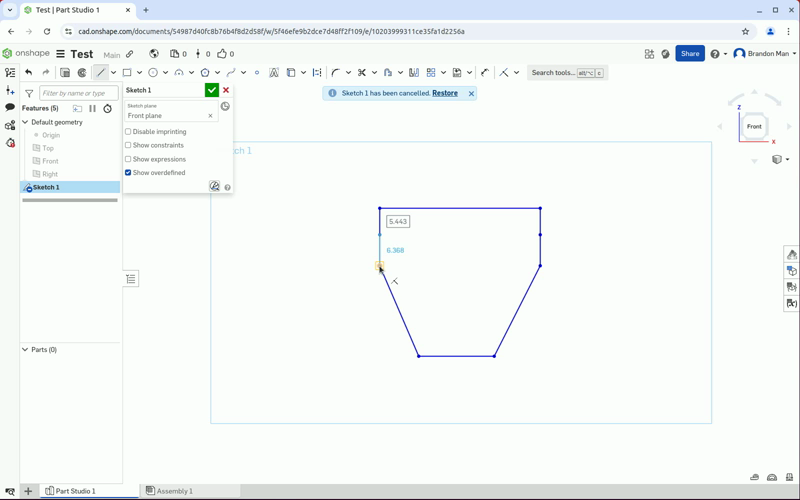
mouse_move(413, 267)
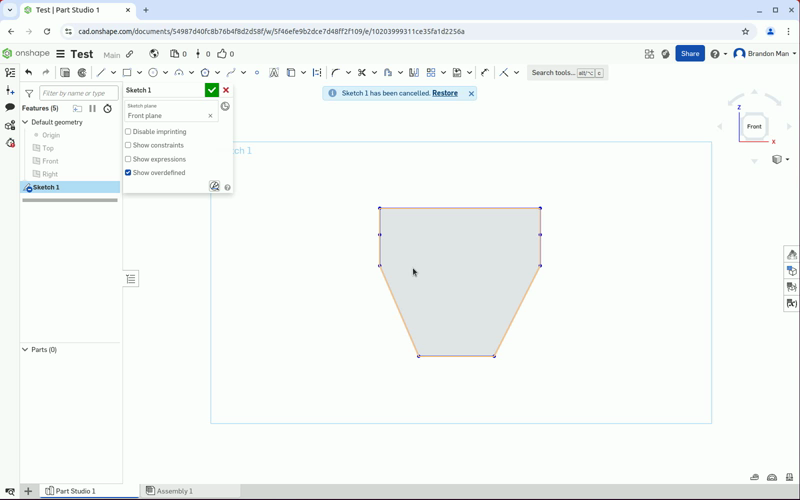
click(413, 267)
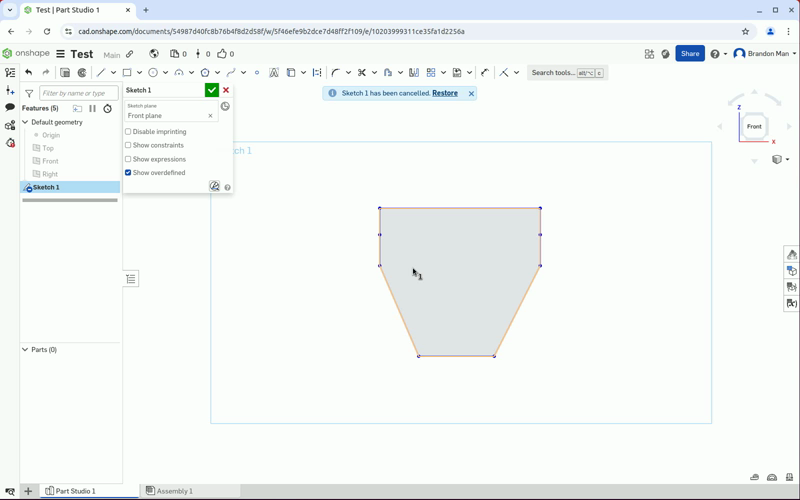
mouse_move(73, 352)
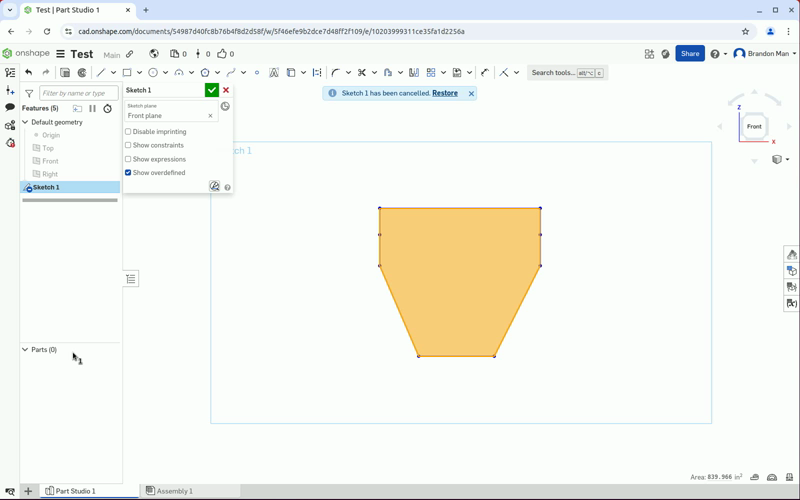
key(shift+y)
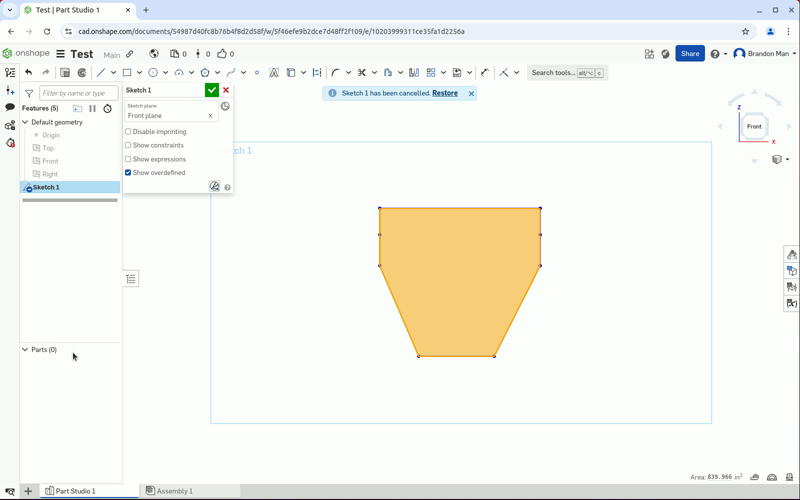
key(shift+e)
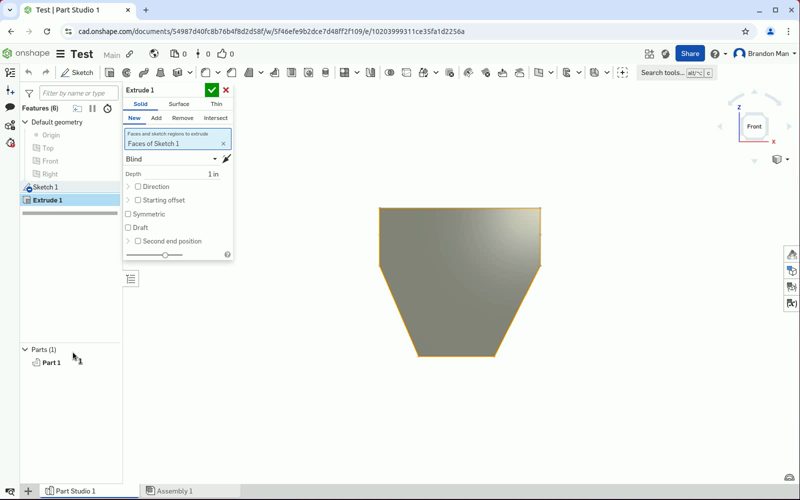
mouse_move(143, 106)
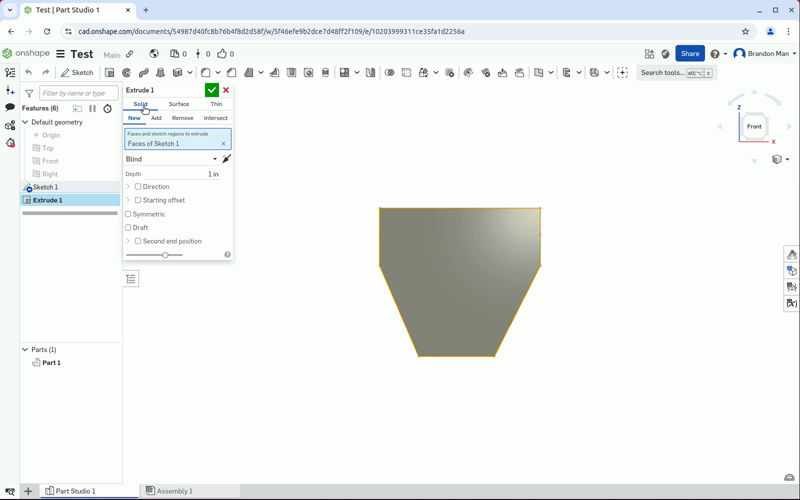
click(143, 106)
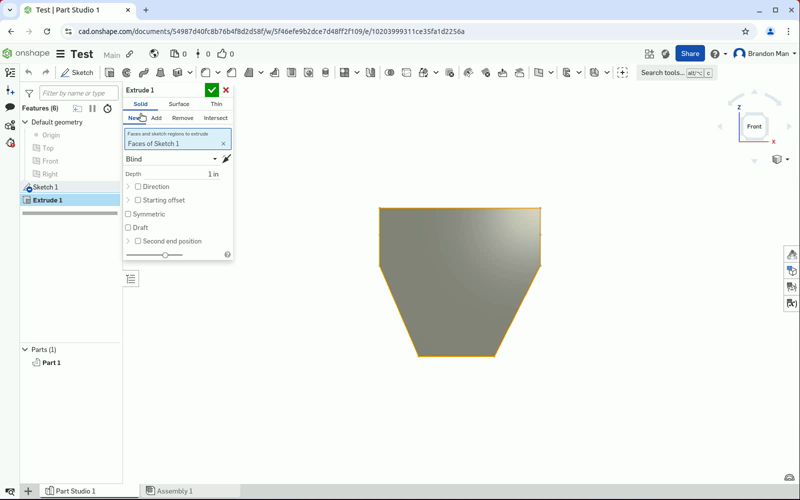
mouse_move(137, 120)
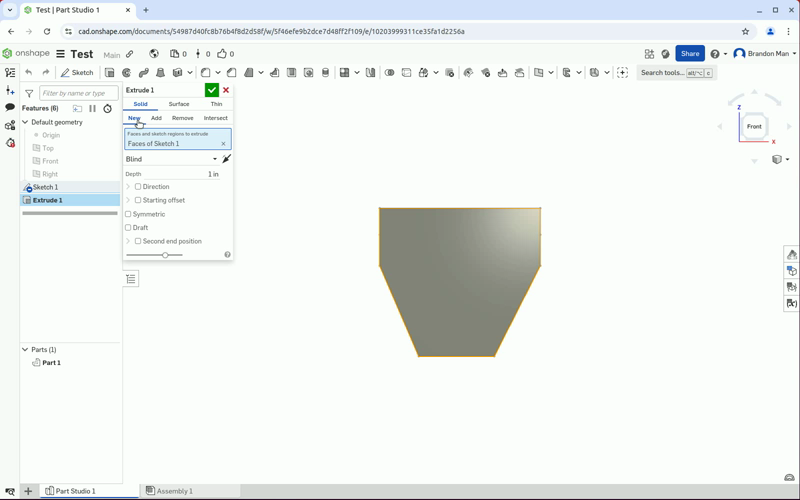
click(137, 120)
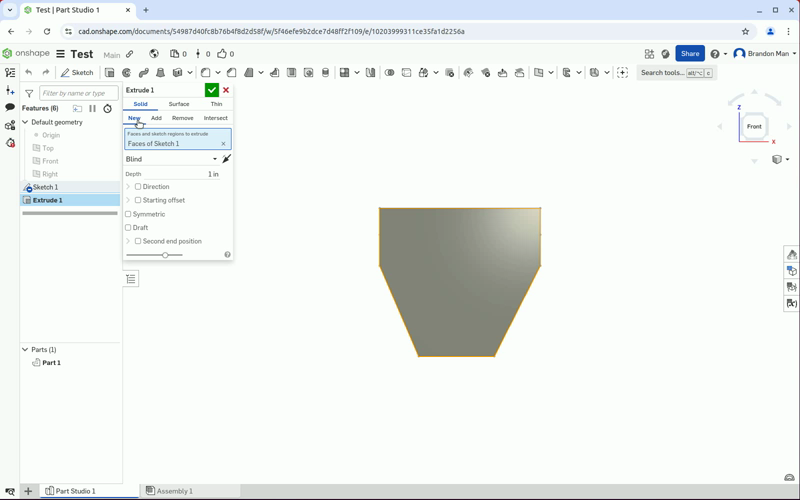
key(tab, 4)
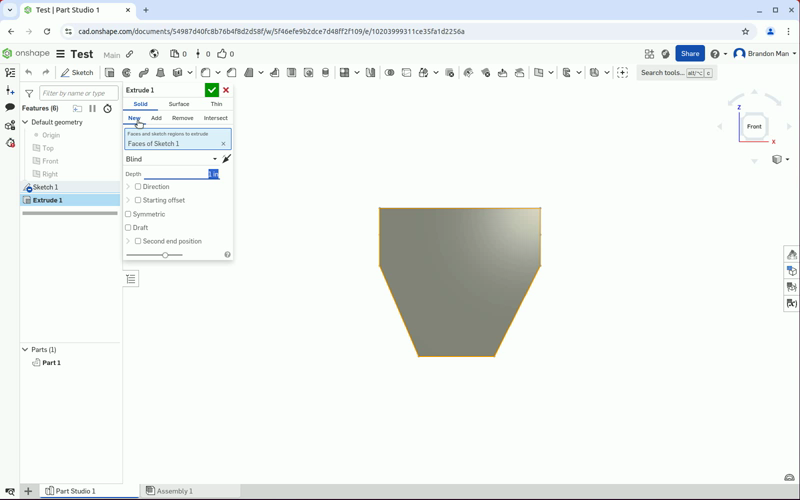
text(20.701)
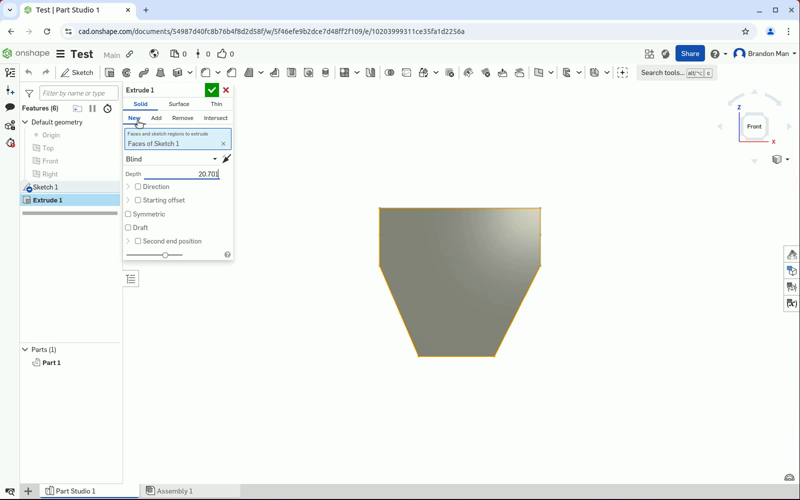
key(enter)
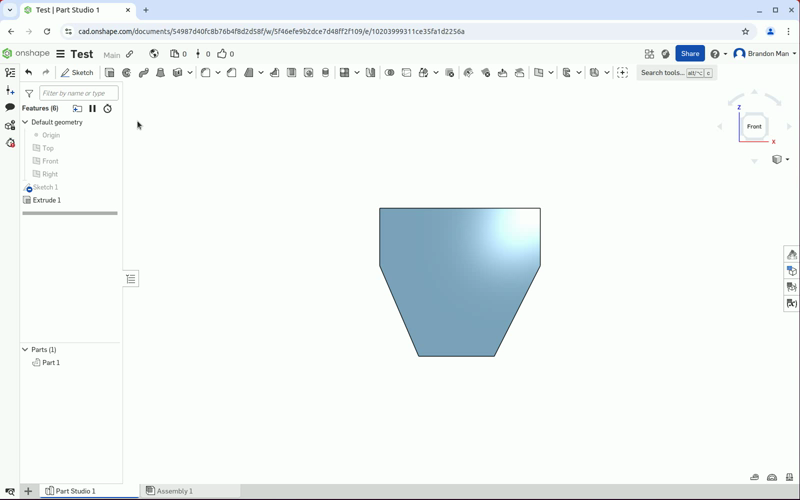
key(shift+h)
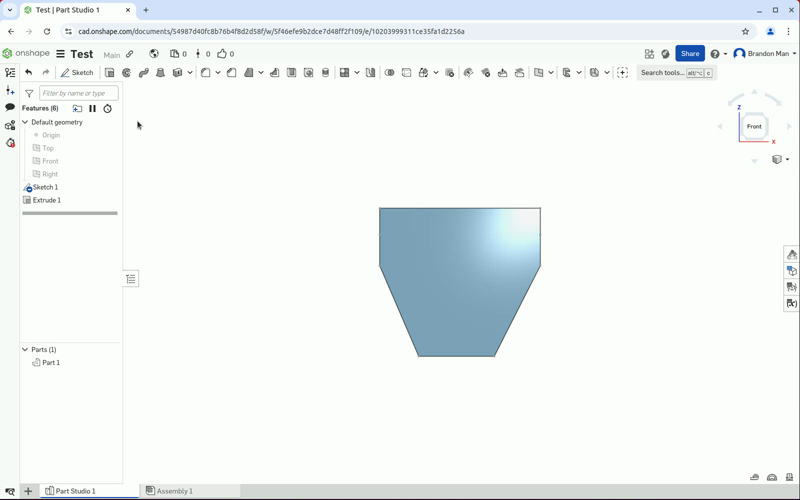
key(shift+h)
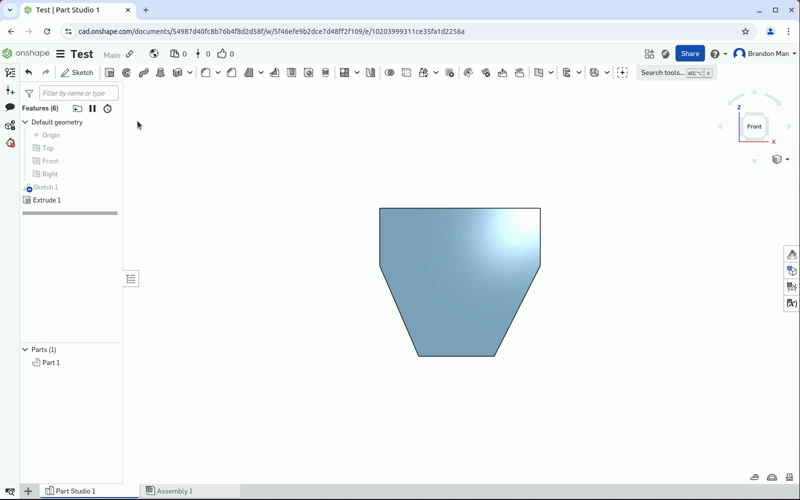
mouse_move(73, 189)
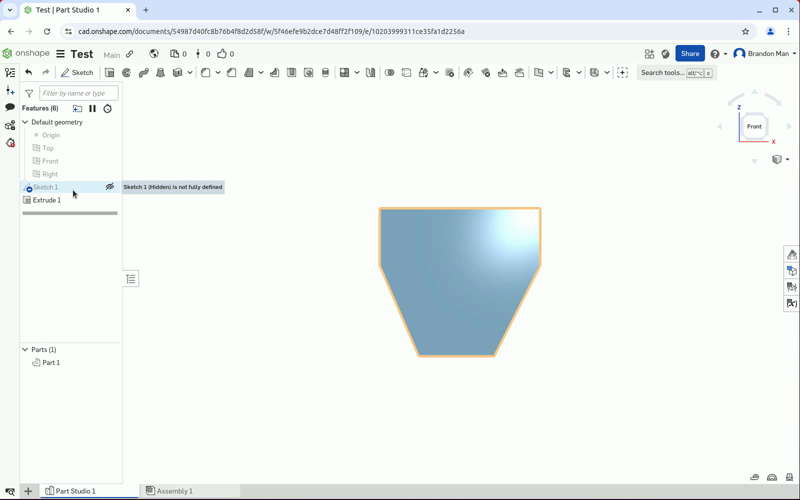
click(73, 189)
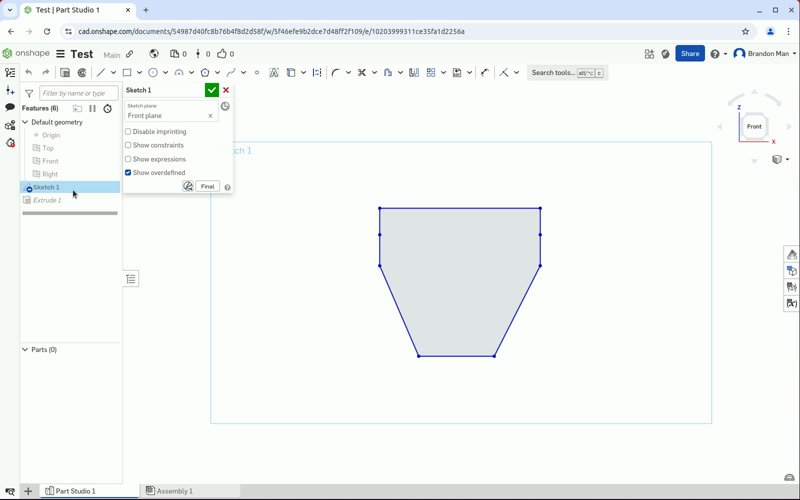
mouse_move(229, 92)
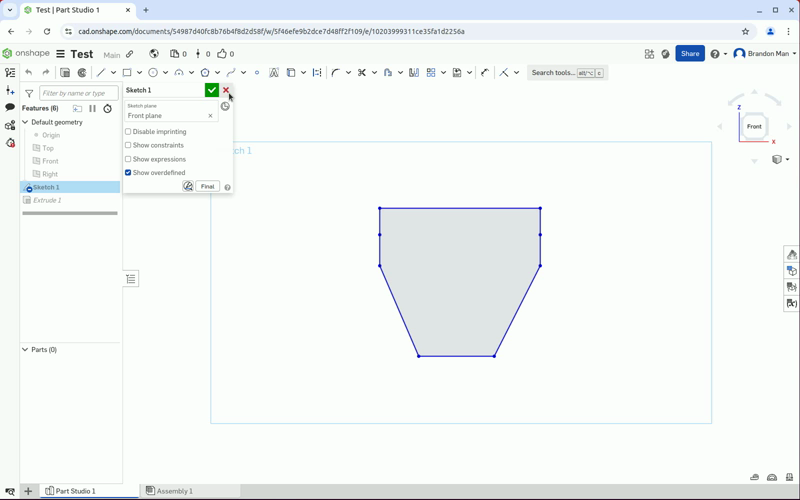
click(229, 92)
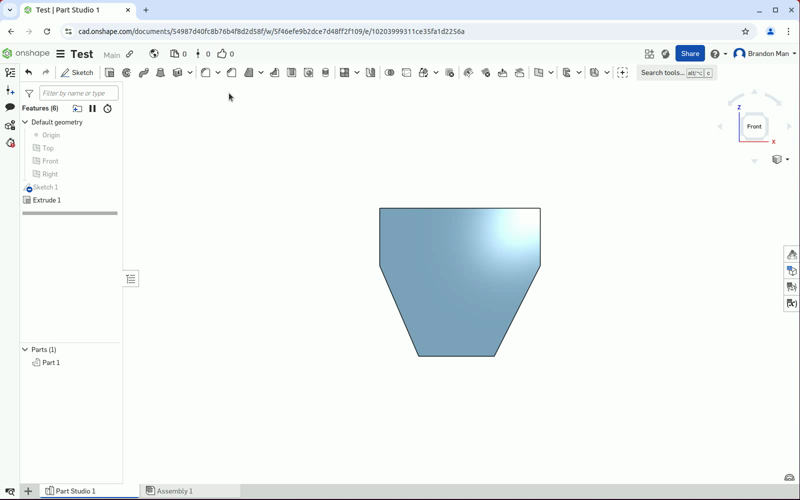
mouse_move(73, 352)
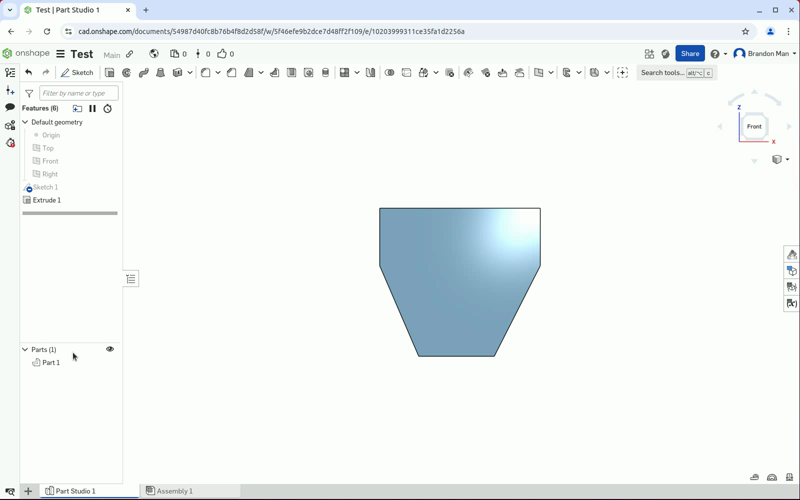
key(y)
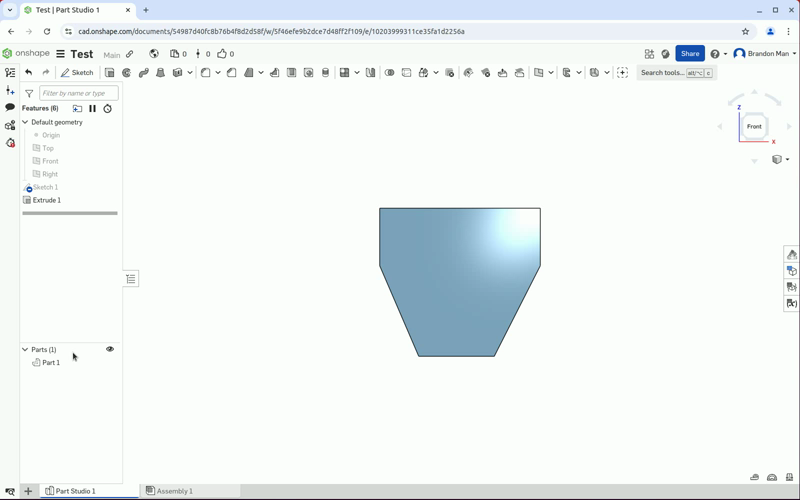
key(shift+p)
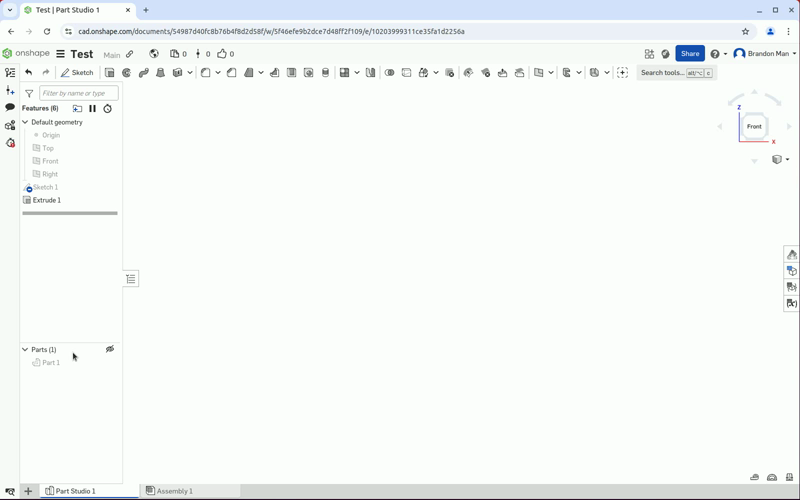
key(space)
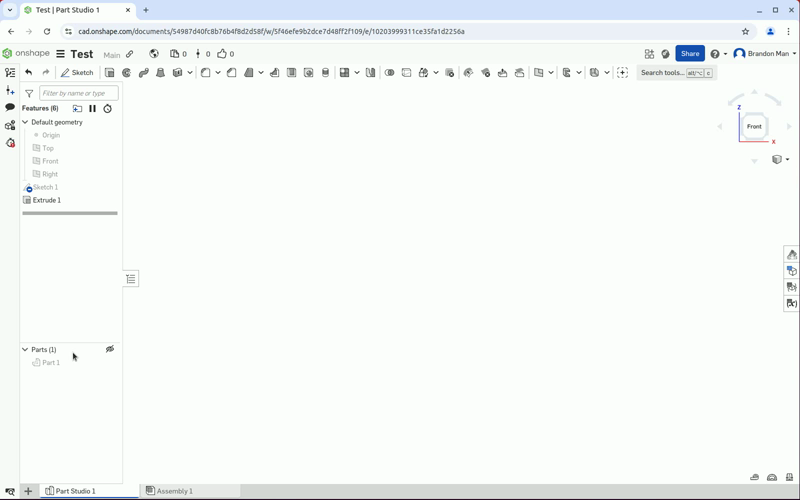
key_down(shift)
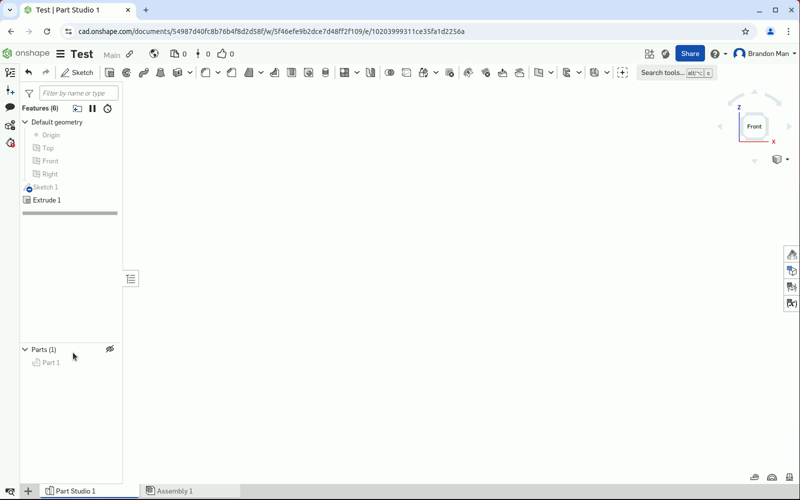
key(down)
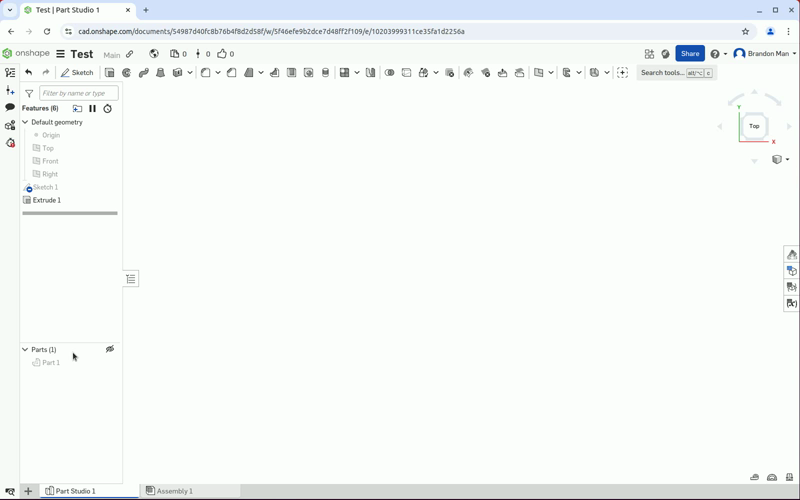
key_up(shift)
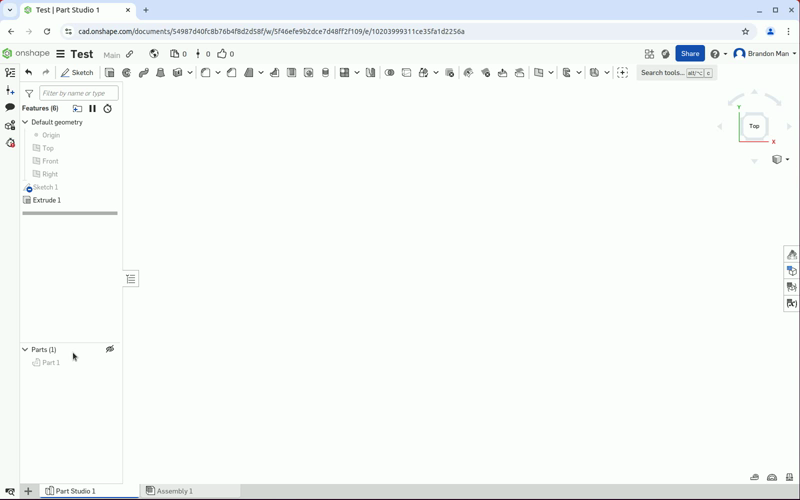
mouse_move(73, 352)
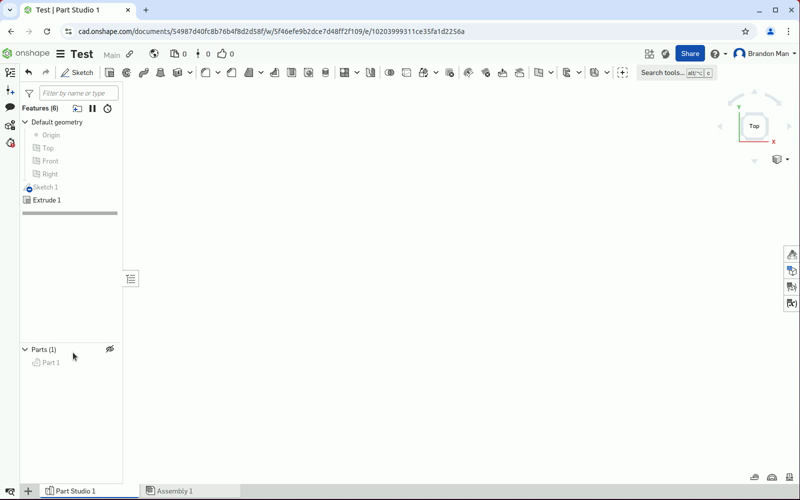
key(shift+y)
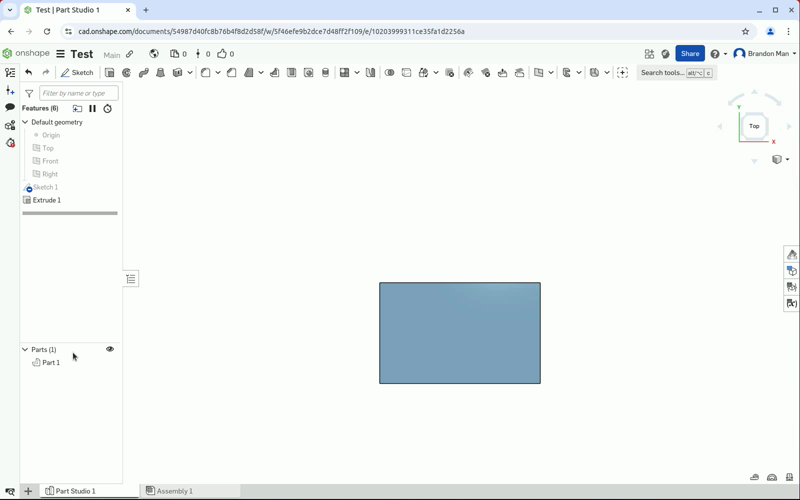
mouse_move(541, 75)
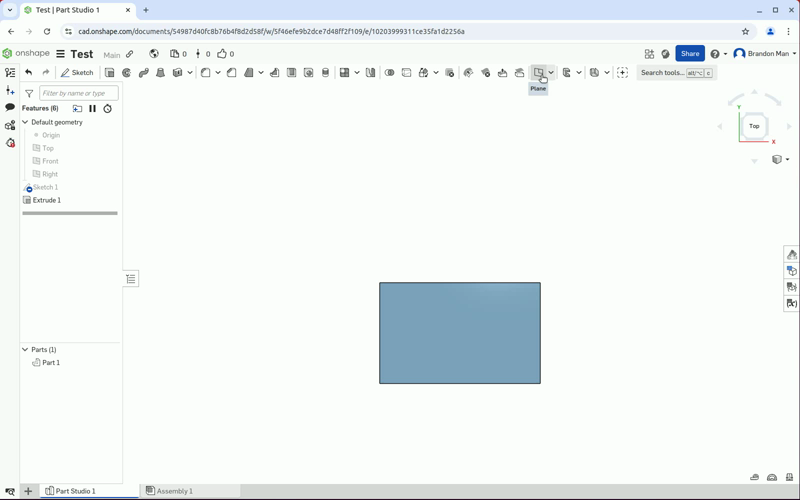
click(541, 75)
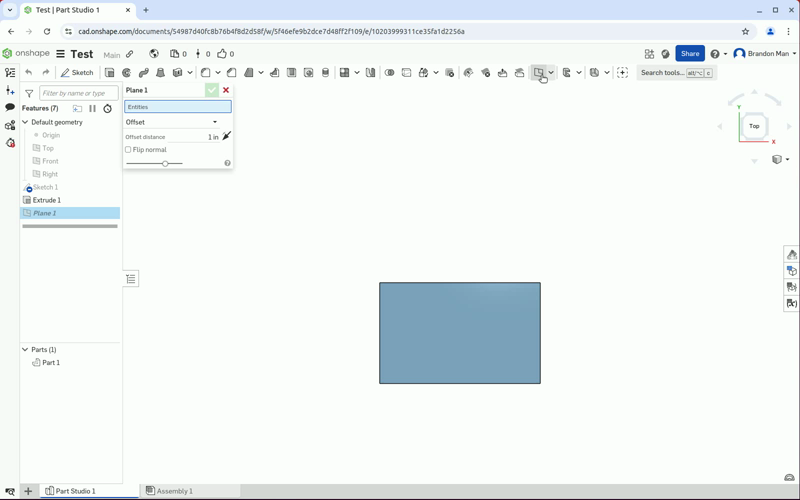
mouse_move(73, 150)
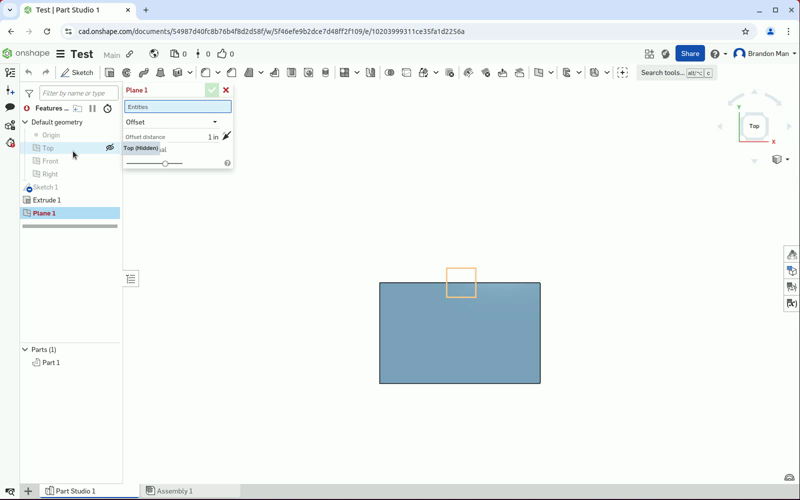
click(73, 150)
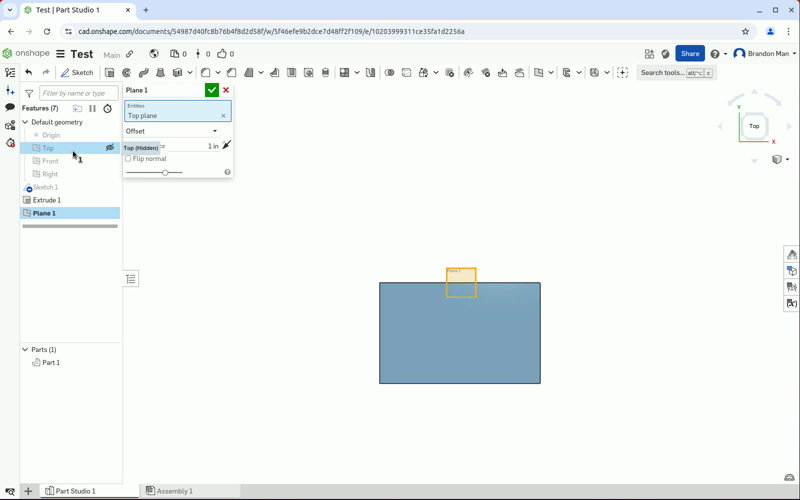
key(tab, 2)
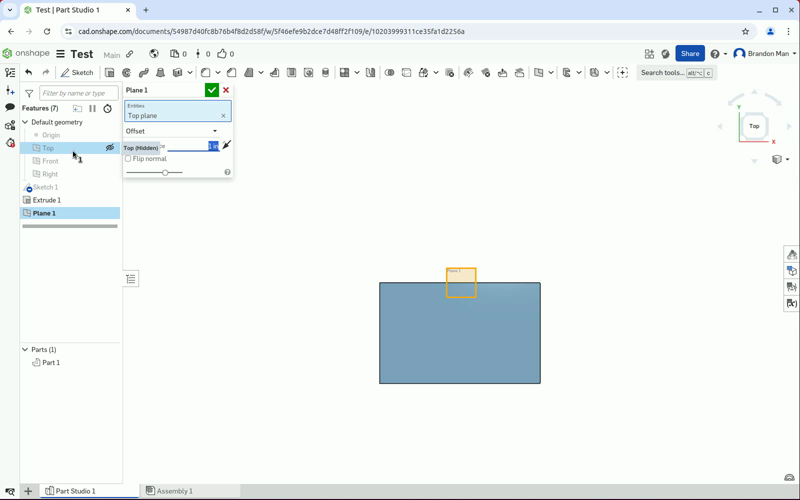
text(15.405)
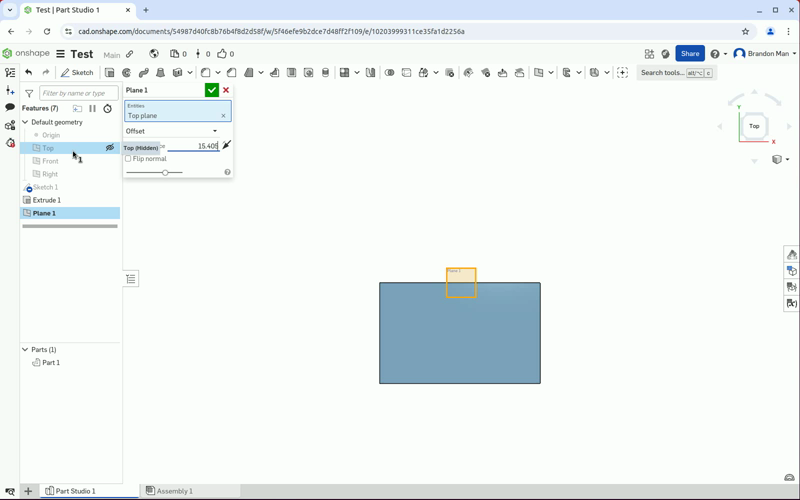
key(enter, 2)
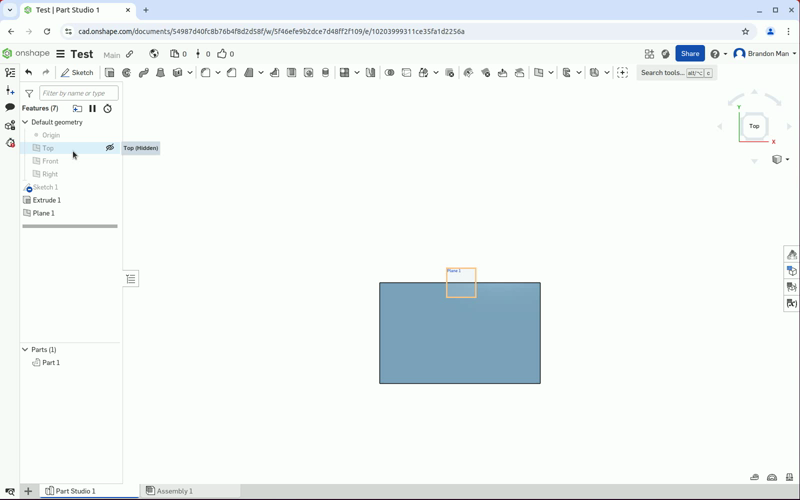
key(shift+s)
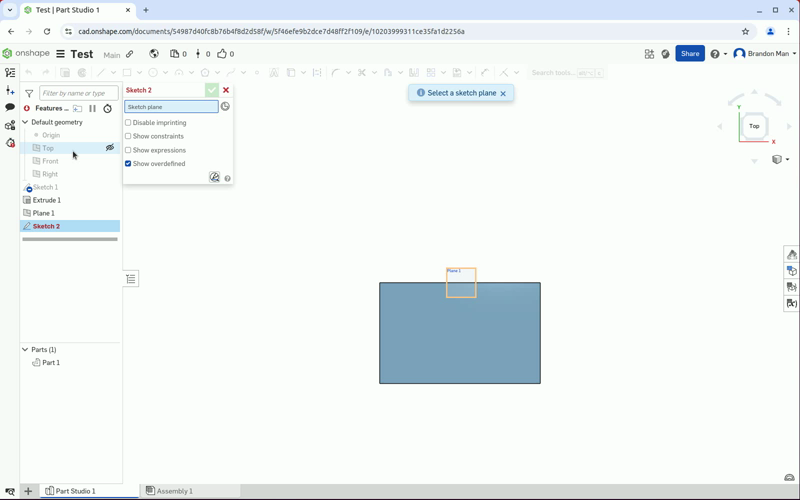
mouse_move(73, 215)
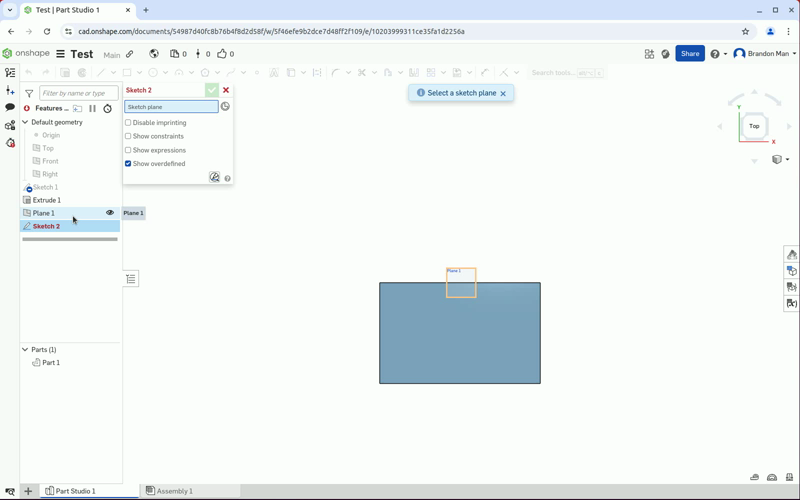
click(73, 215)
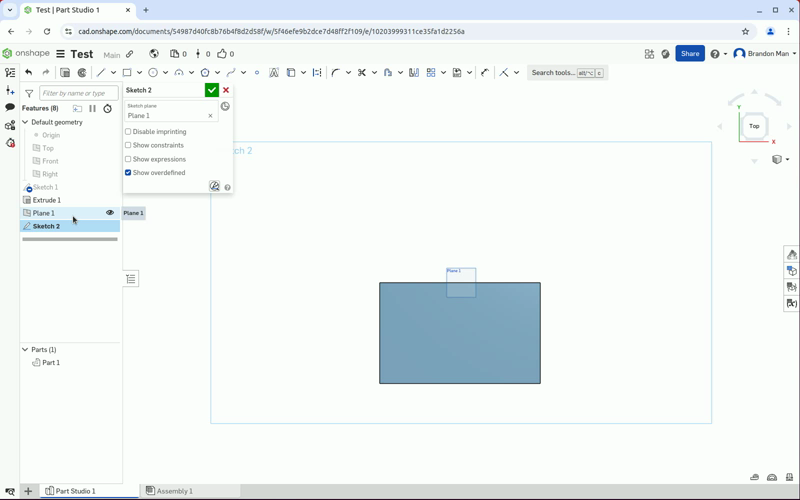
mouse_move(73, 352)
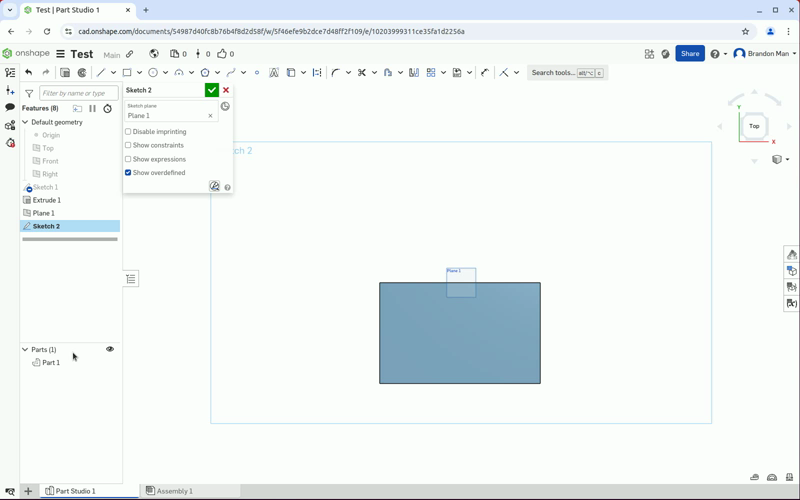
key(y)
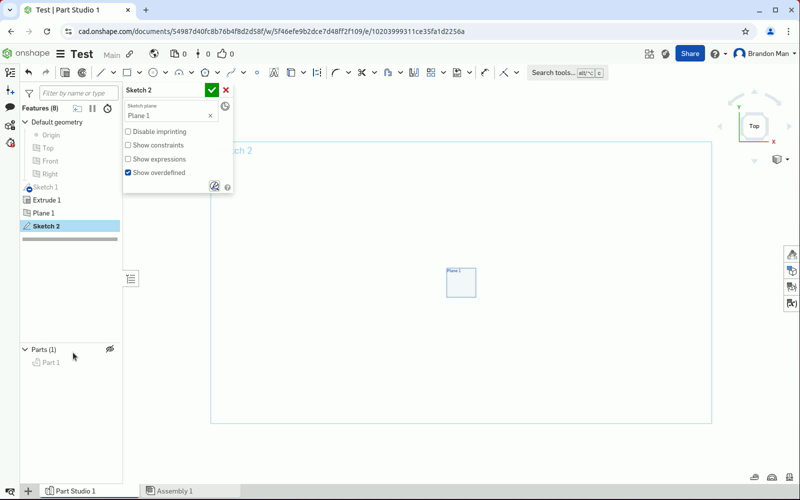
key(l)
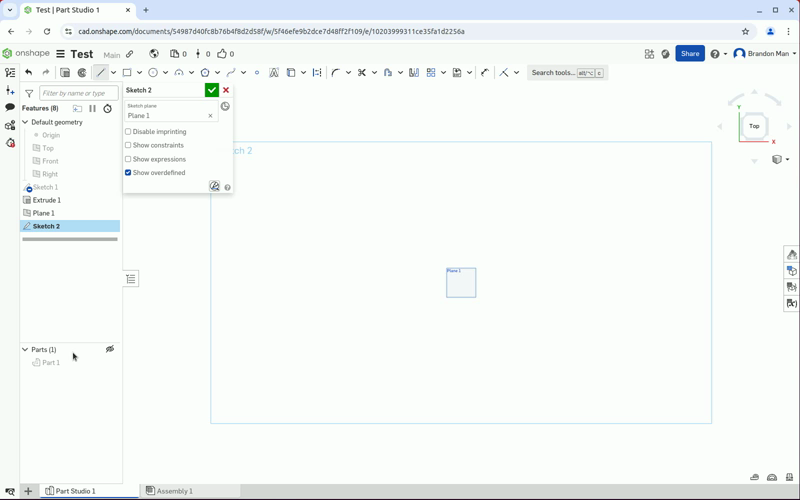
key_down(shift)
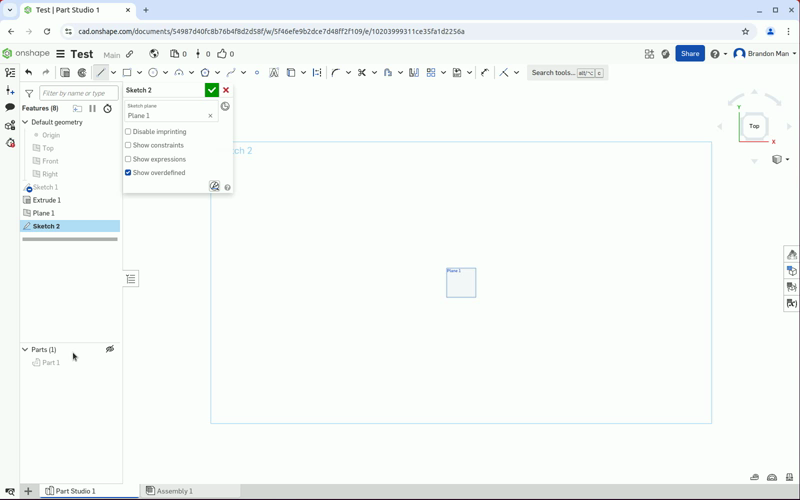
mouse_move(348, 340)
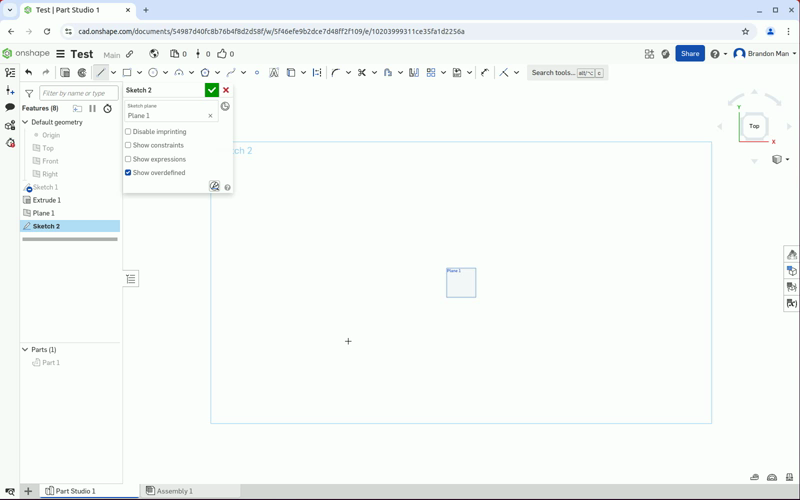
click(348, 340)
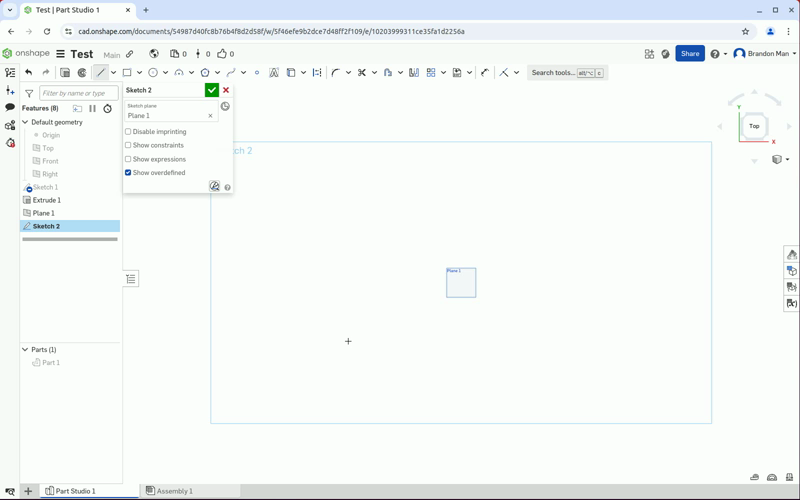
key_up(shift)
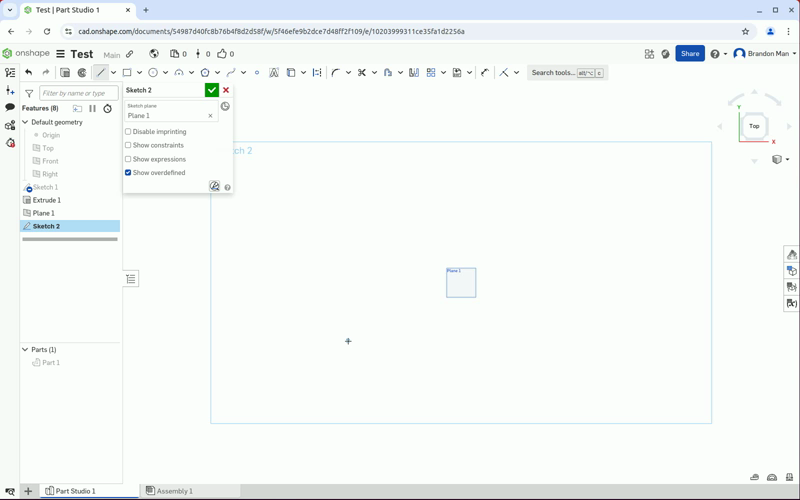
key_down(shift)
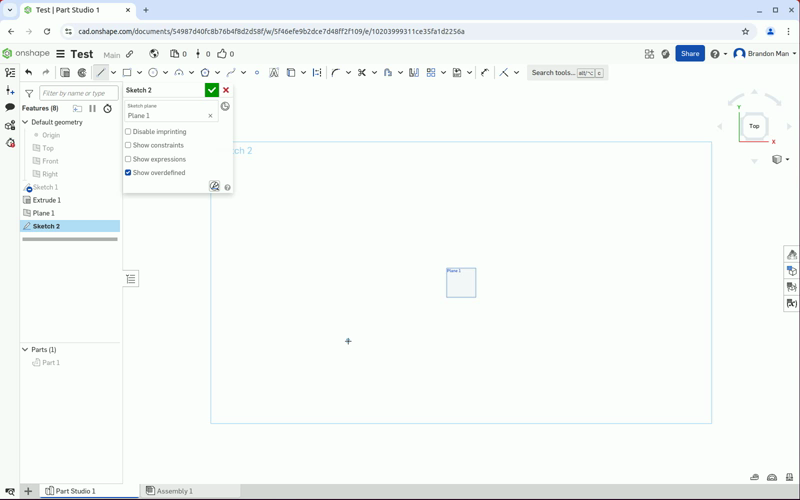
mouse_move(378, 340)
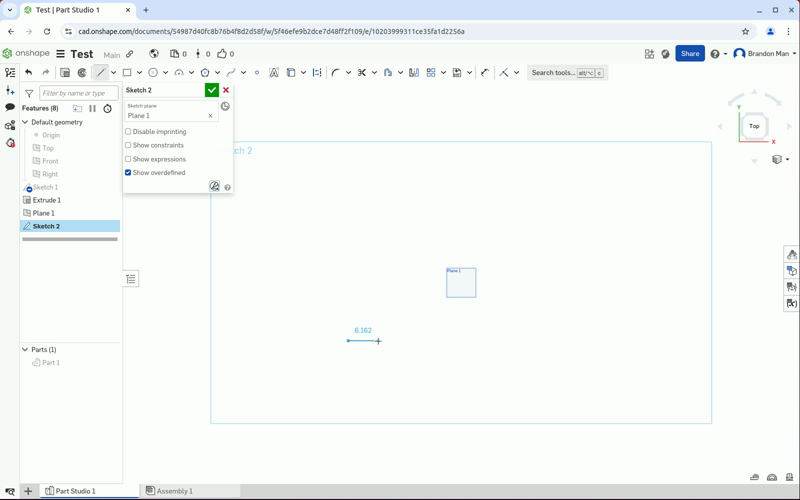
mouse_move(380, 340)
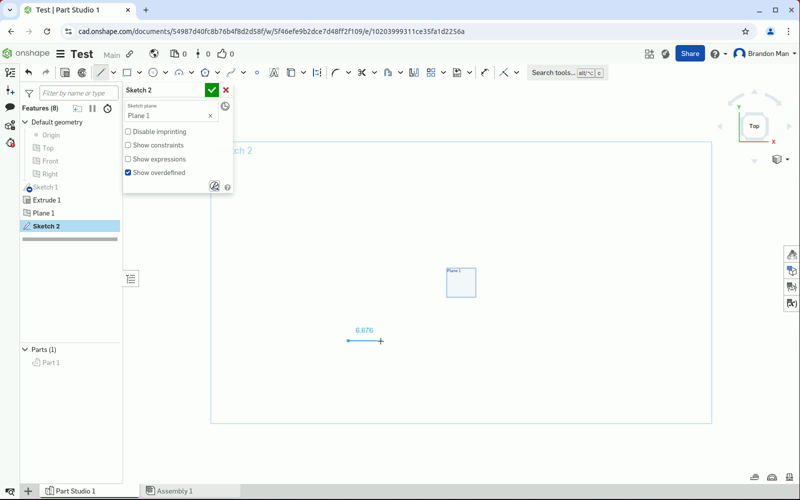
click(380, 340)
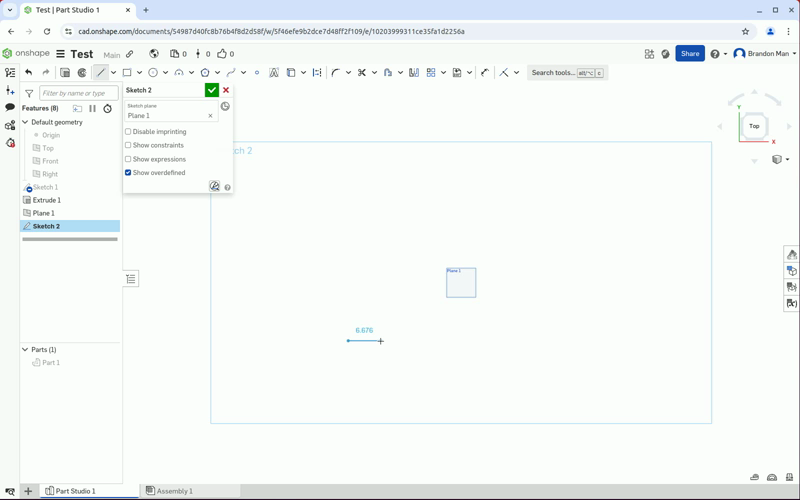
key_up(shift)
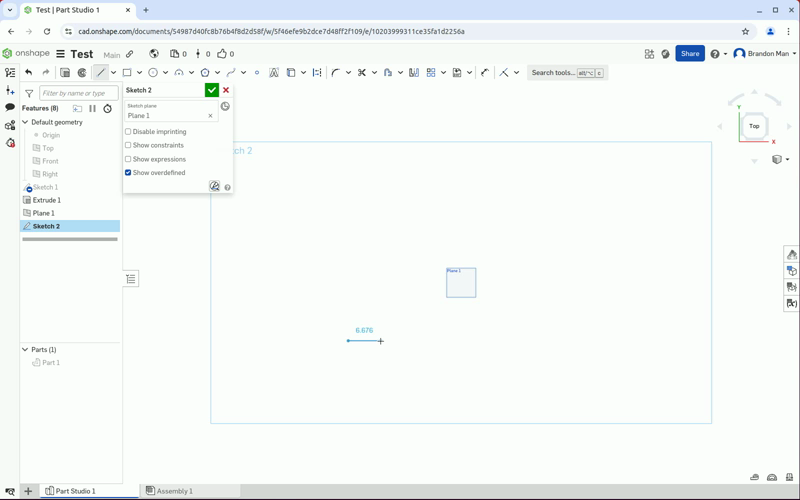
key_down(shift)
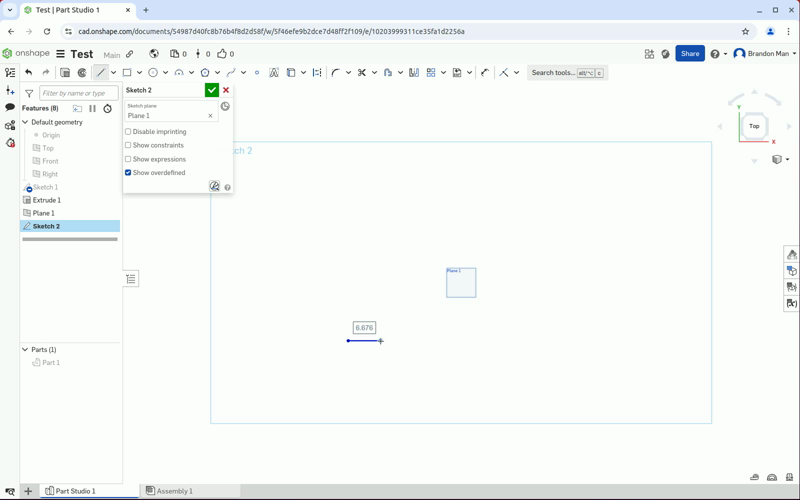
mouse_move(410, 340)
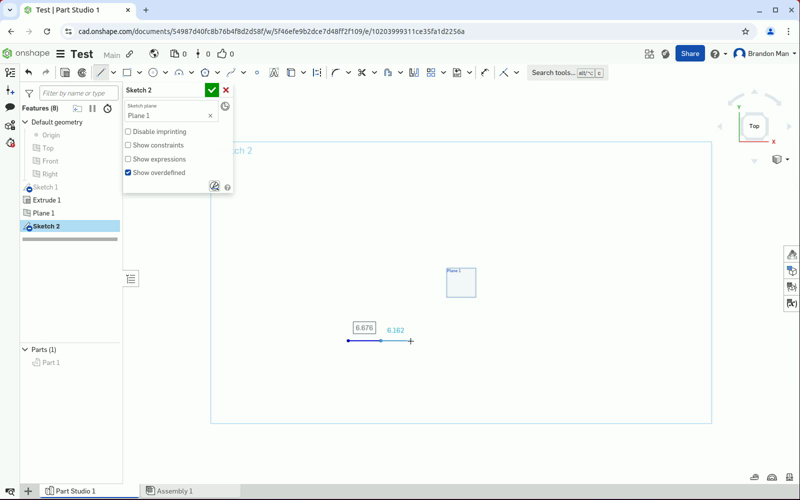
mouse_move(380, 282)
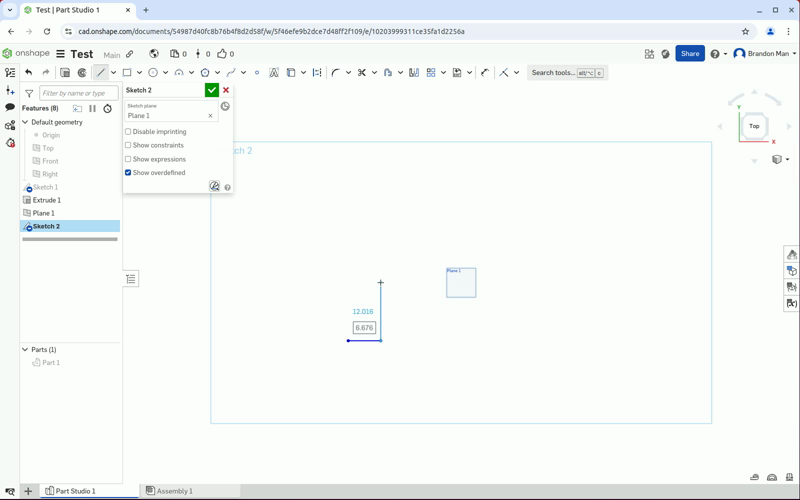
click(380, 282)
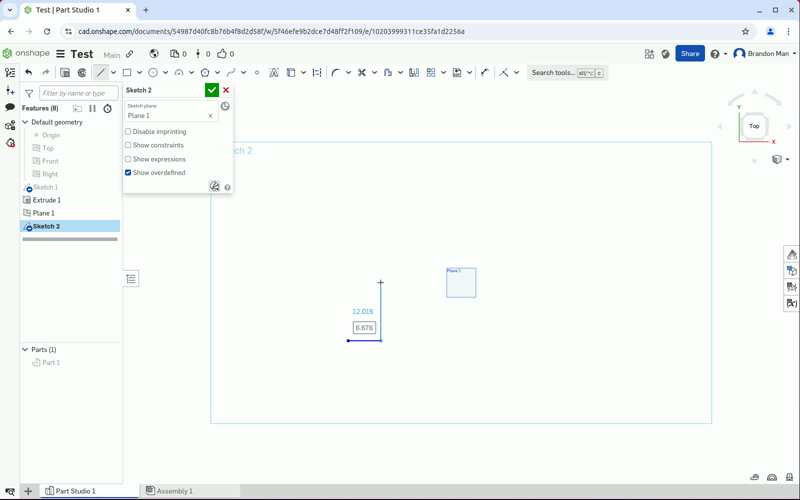
key_up(shift)
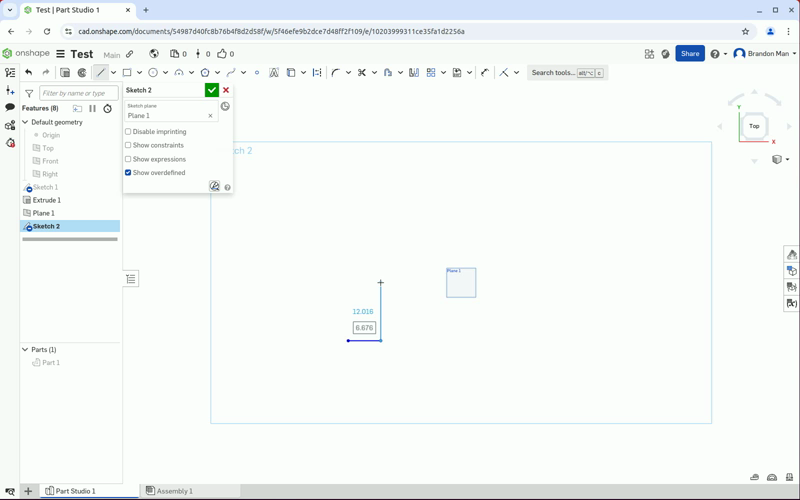
key_down(shift)
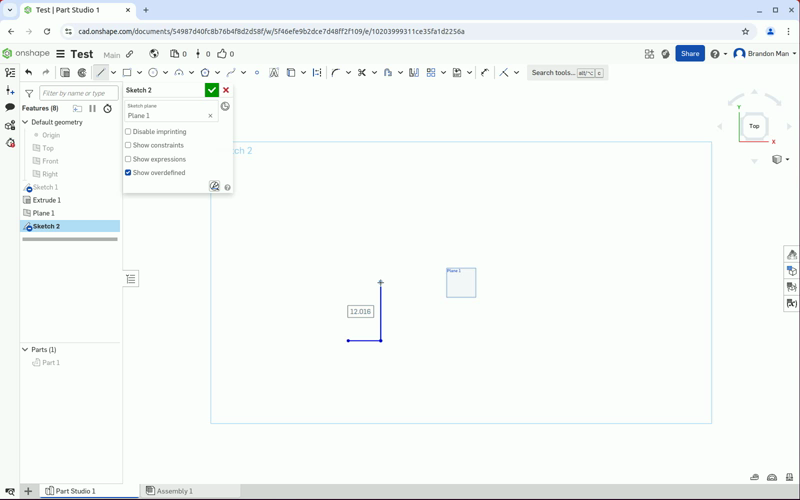
mouse_move(410, 282)
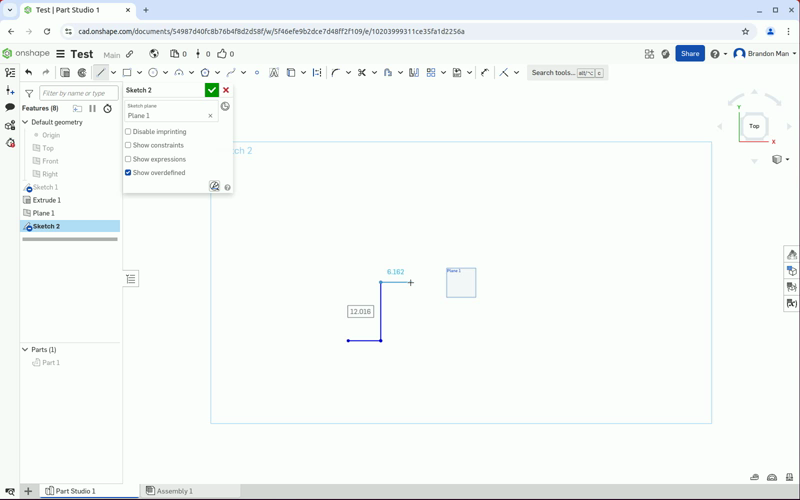
mouse_move(348, 282)
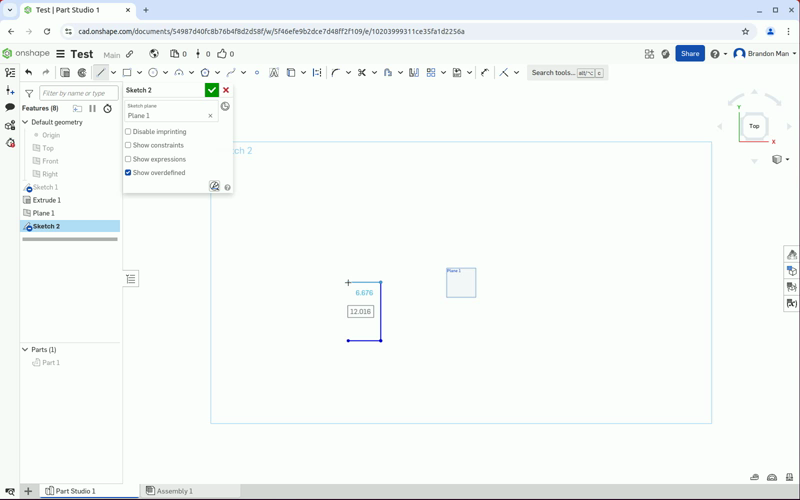
click(348, 282)
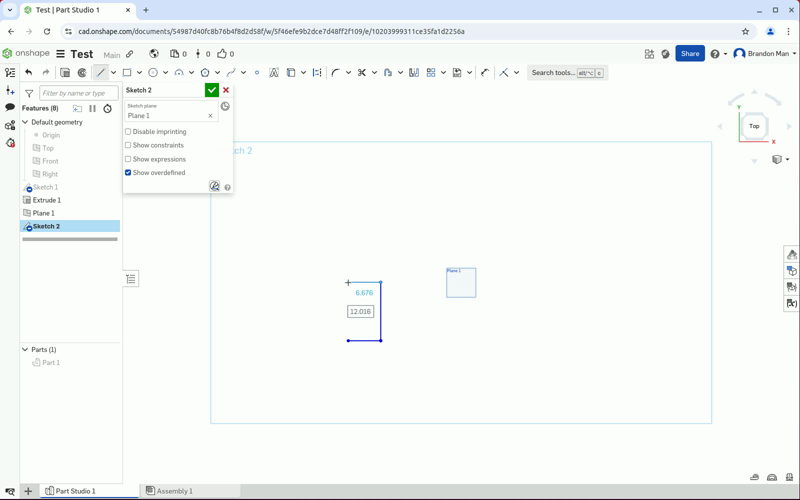
key_up(shift)
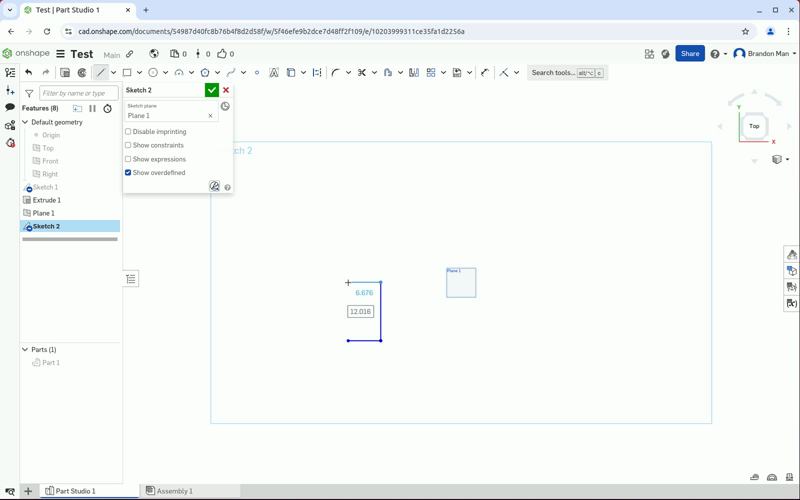
mouse_move(378, 282)
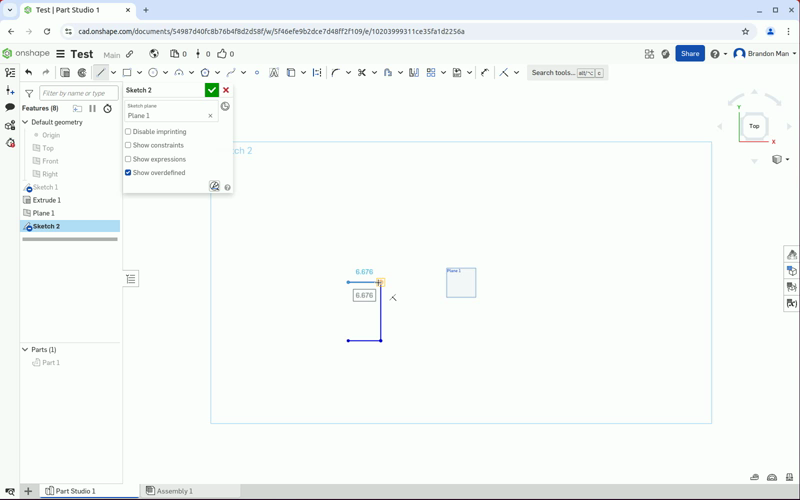
key_down(shift)
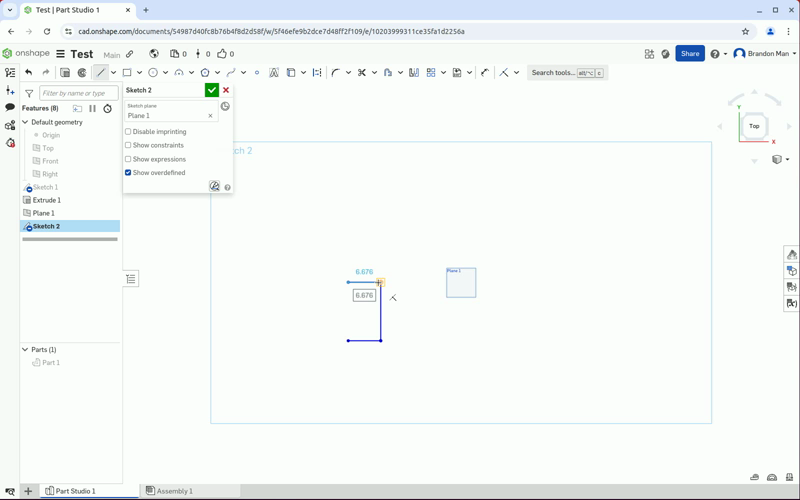
mouse_move(348, 340)
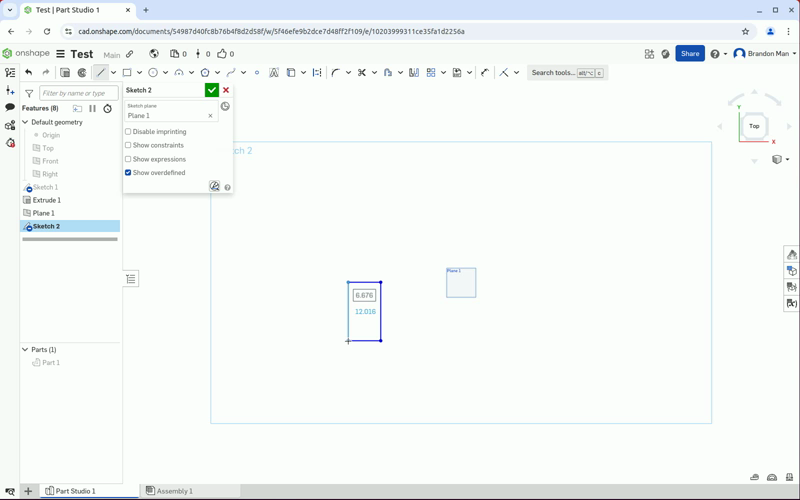
key_up(shift)
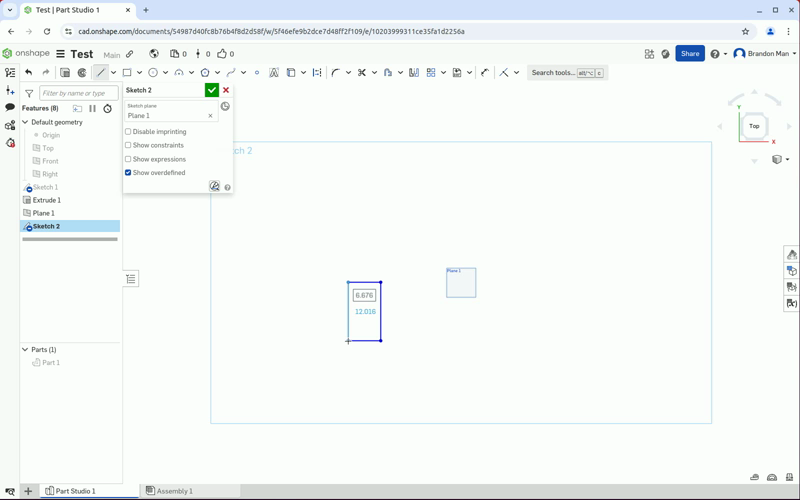
click(348, 340)
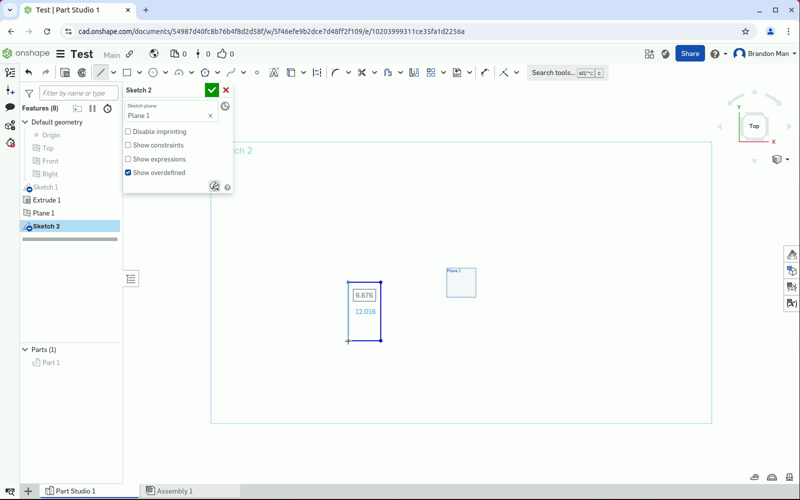
key(esc)
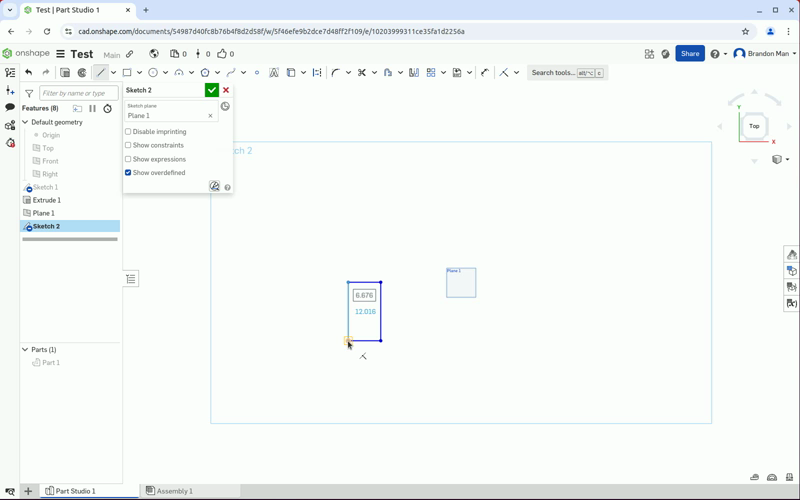
mouse_move(356, 287)
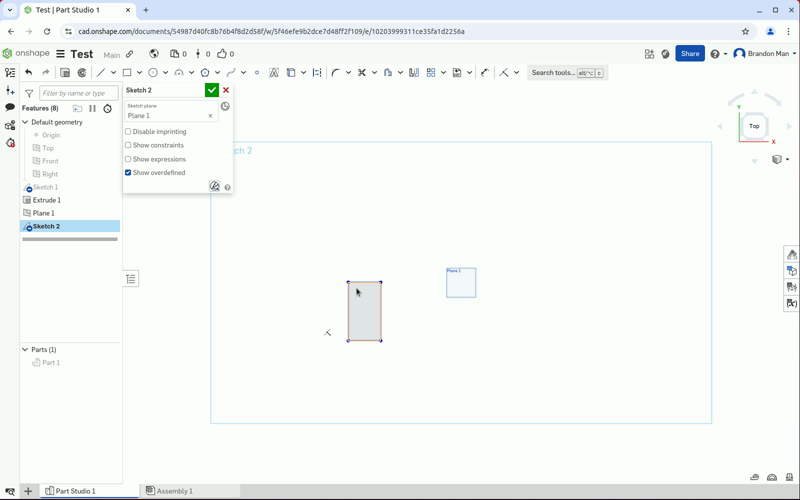
click(356, 287)
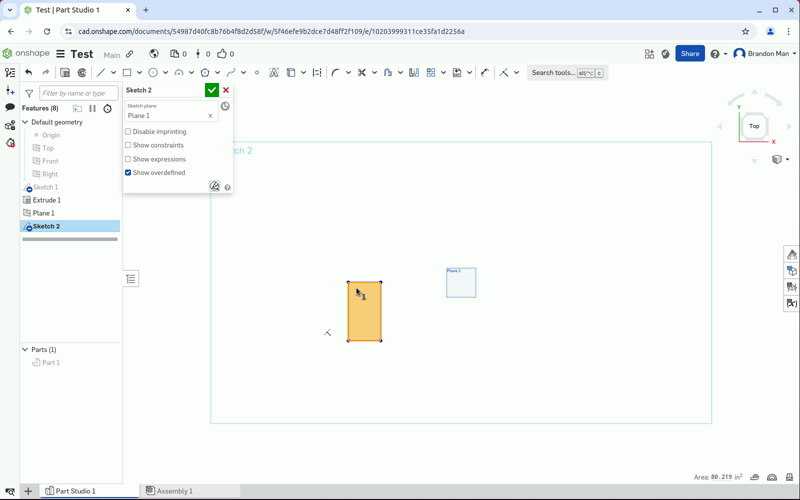
mouse_move(73, 352)
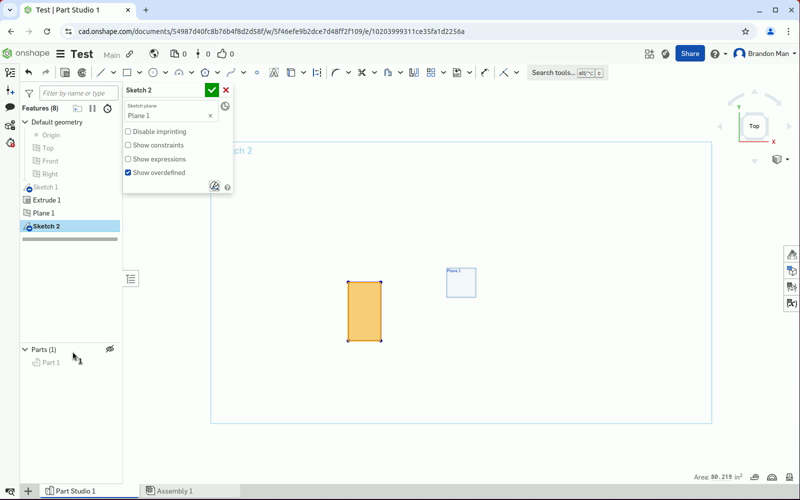
key(shift+y)
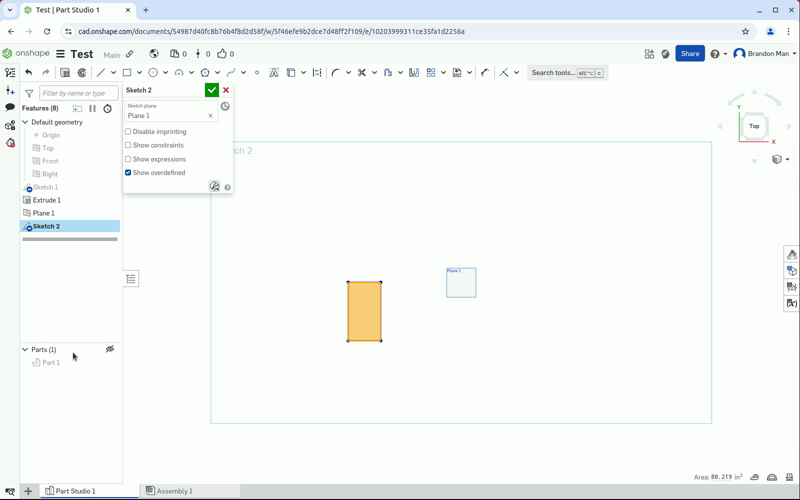
key(shift+e)
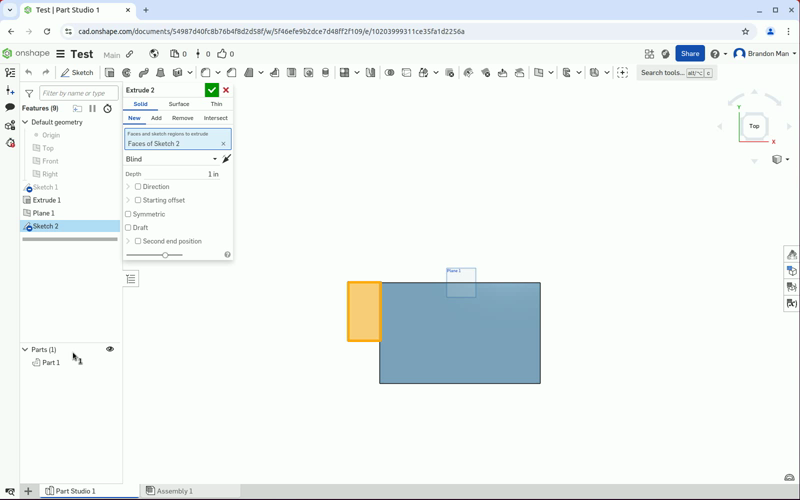
mouse_move(143, 106)
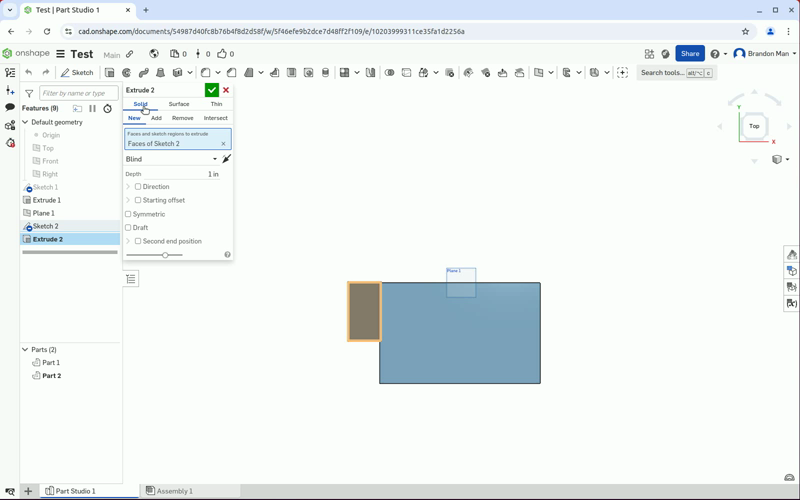
click(143, 106)
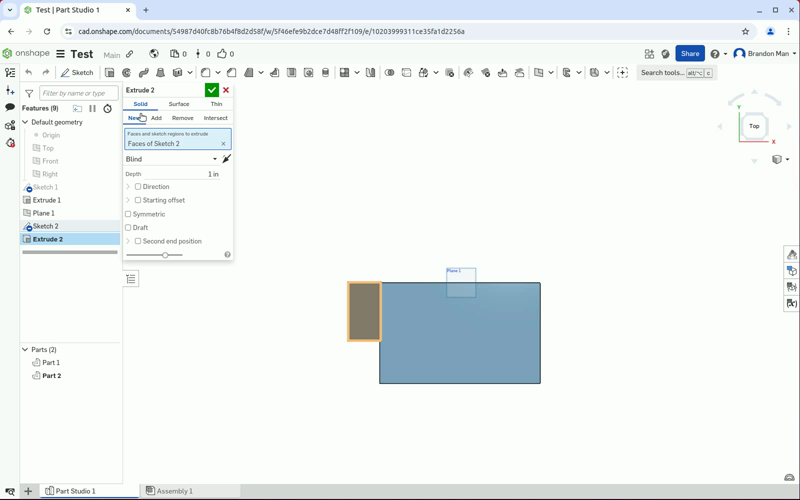
mouse_move(137, 120)
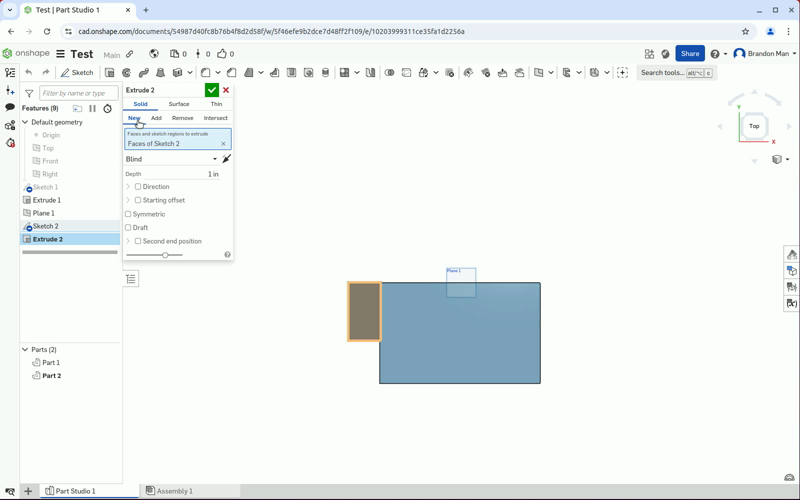
click(137, 120)
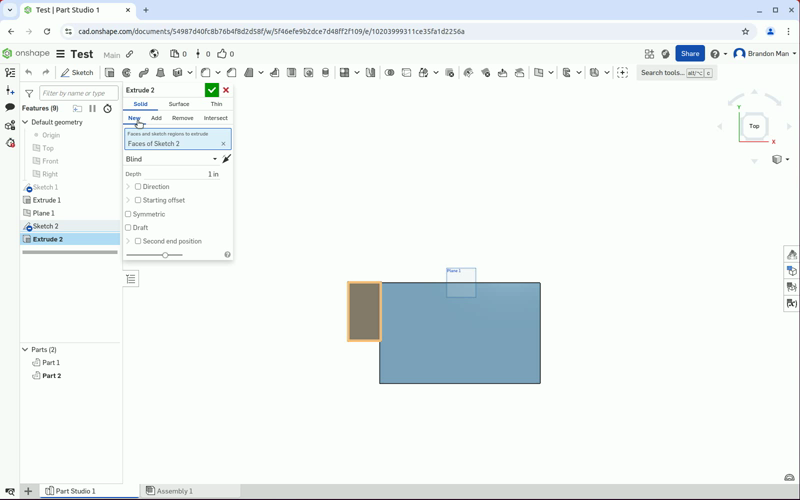
key(tab, 4)
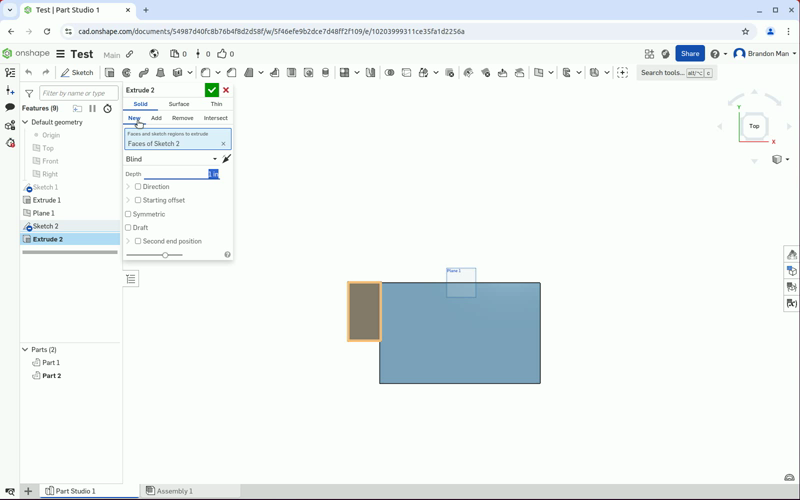
text(-5.777)
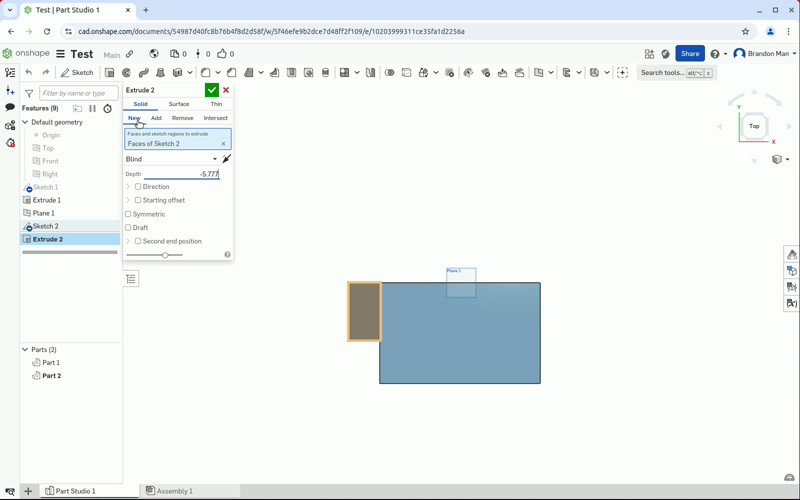
key(enter)
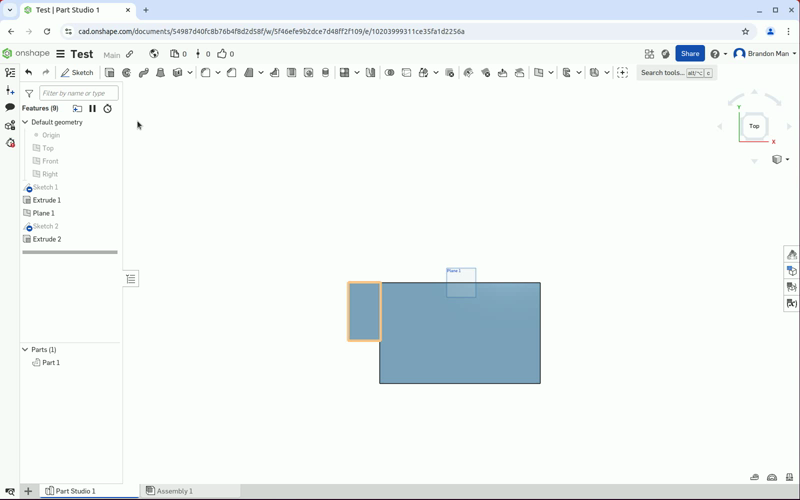
key(shift+h)
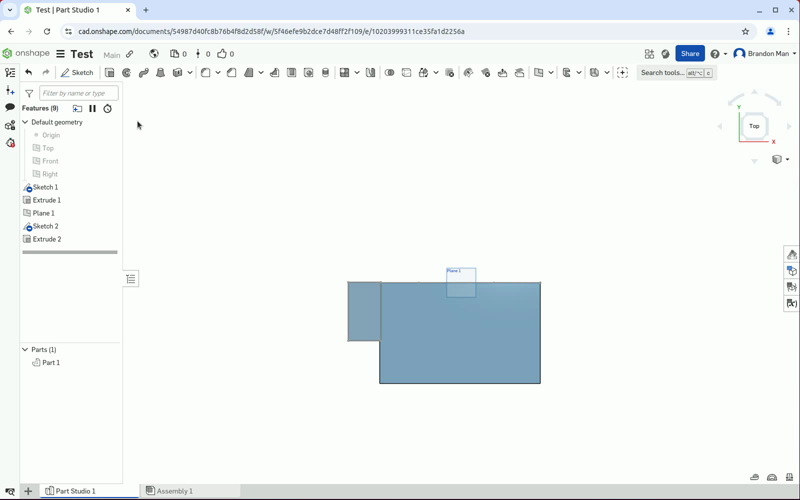
key(shift+h)
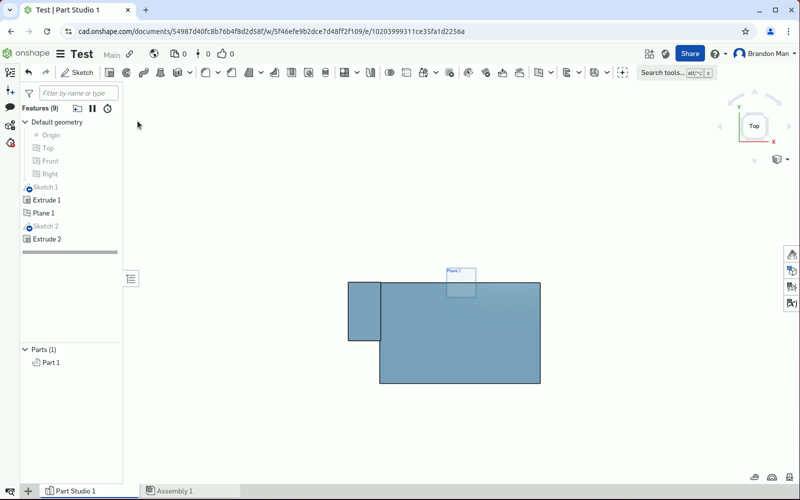
mouse_move(73, 189)
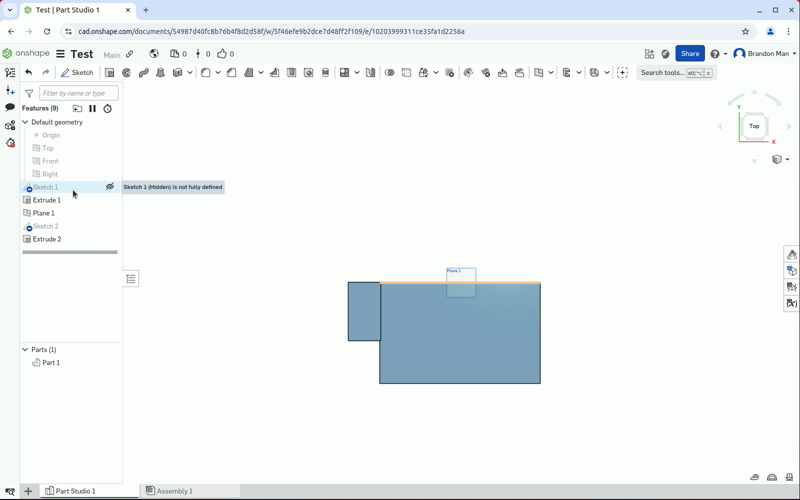
click(73, 189)
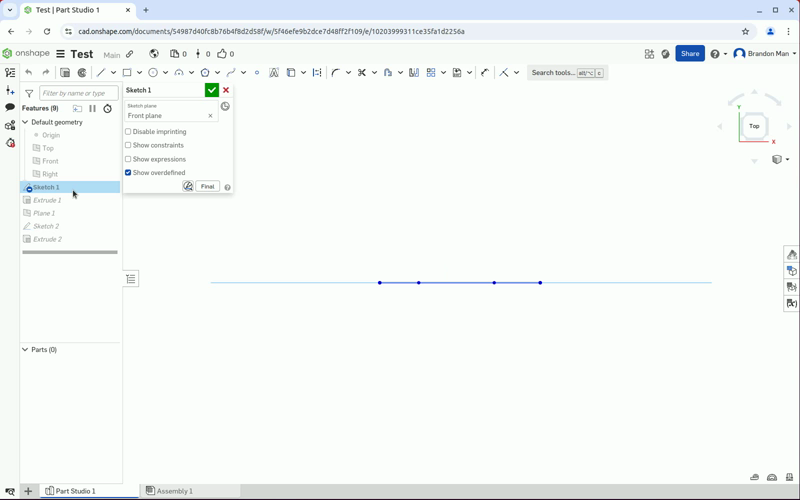
mouse_move(229, 92)
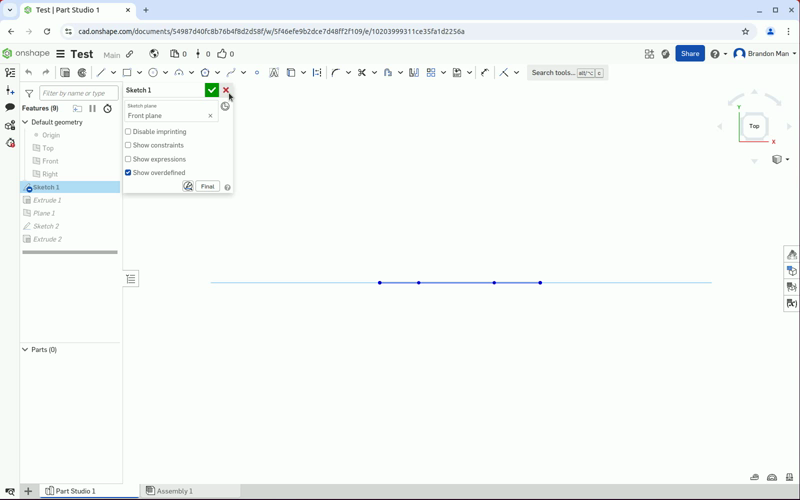
click(229, 92)
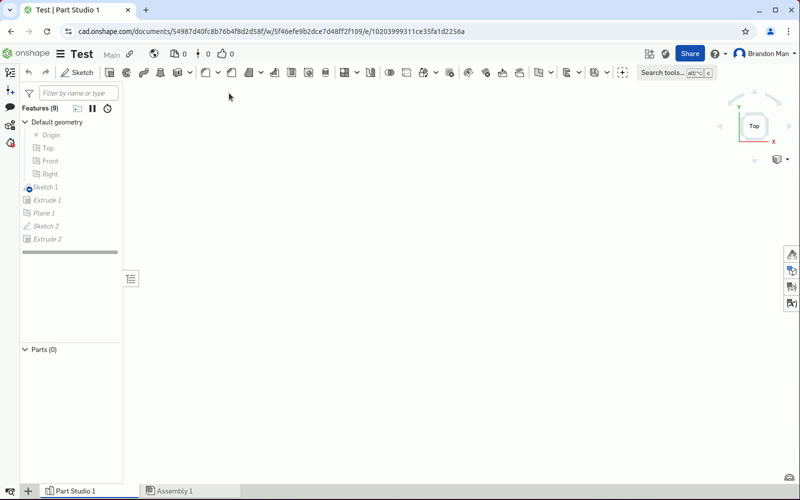
key(shift+s)
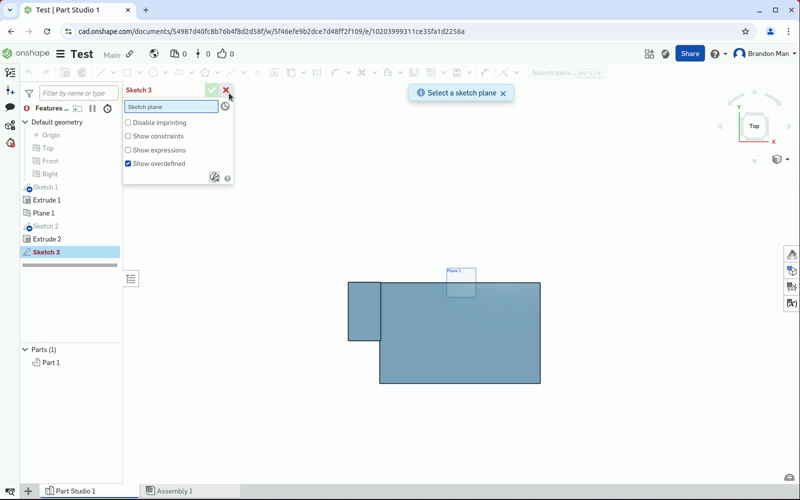
mouse_move(73, 215)
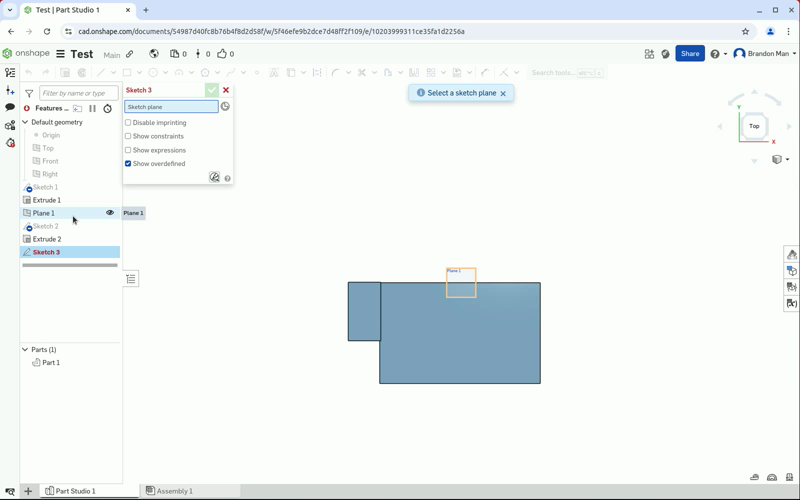
click(73, 215)
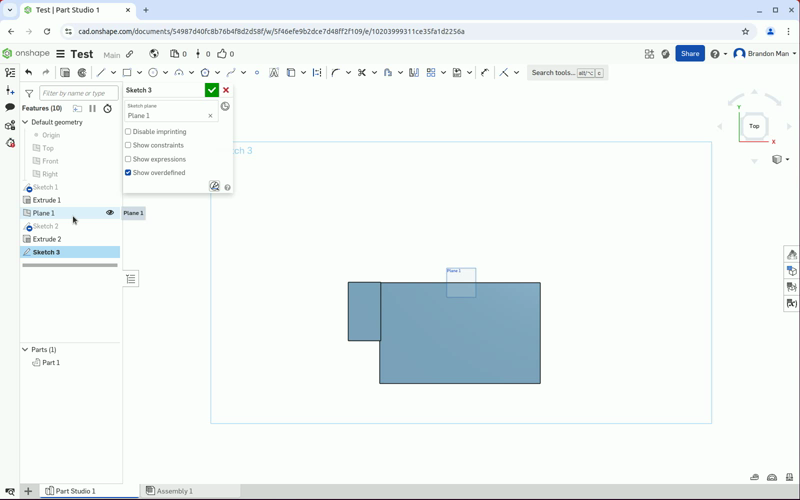
mouse_move(73, 352)
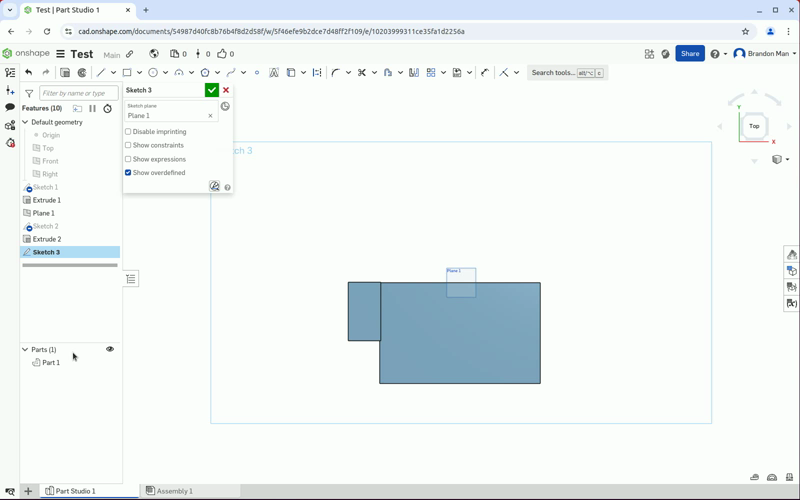
key(y)
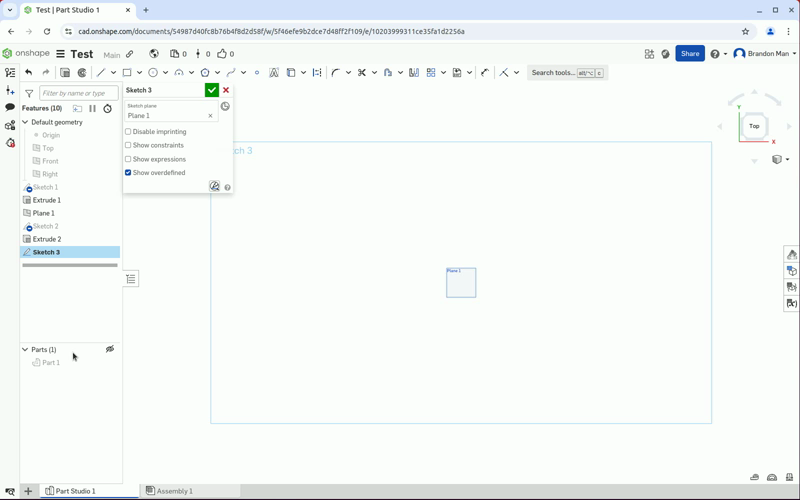
key(l)
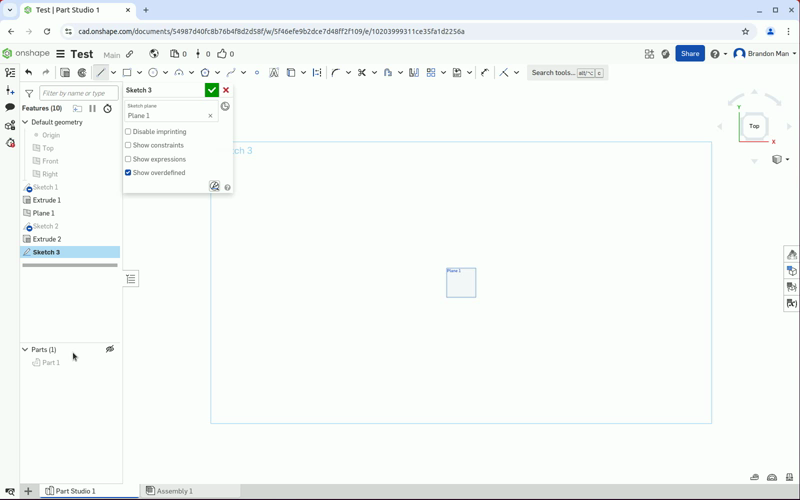
key_down(shift)
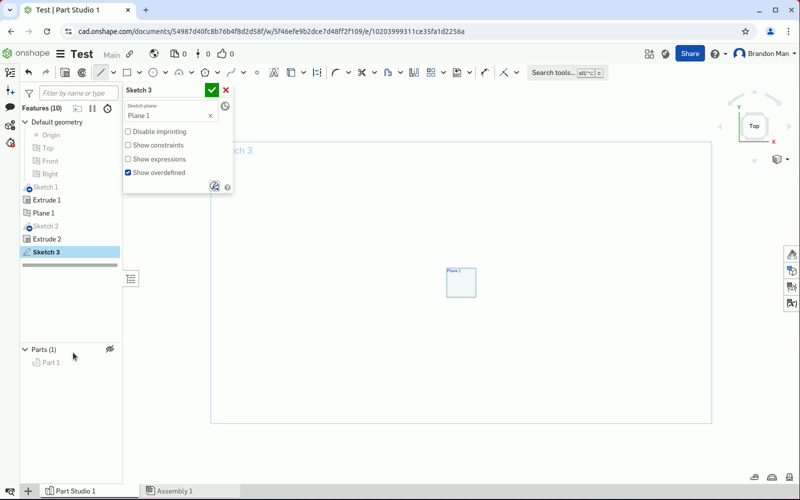
mouse_move(541, 340)
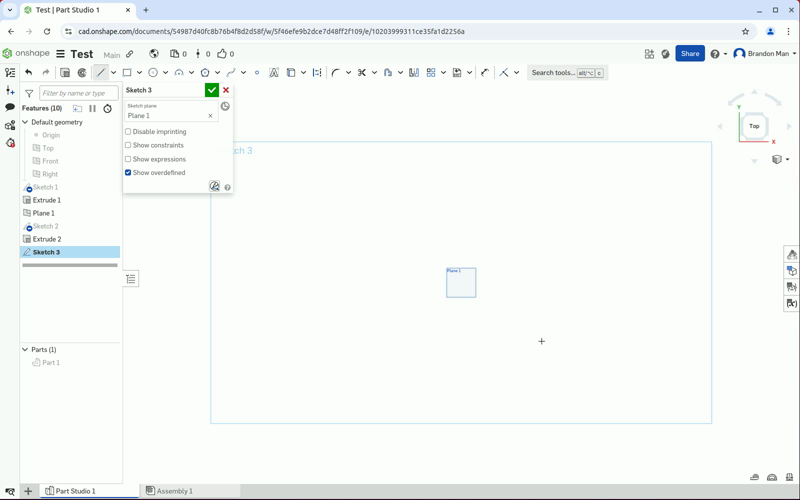
click(541, 340)
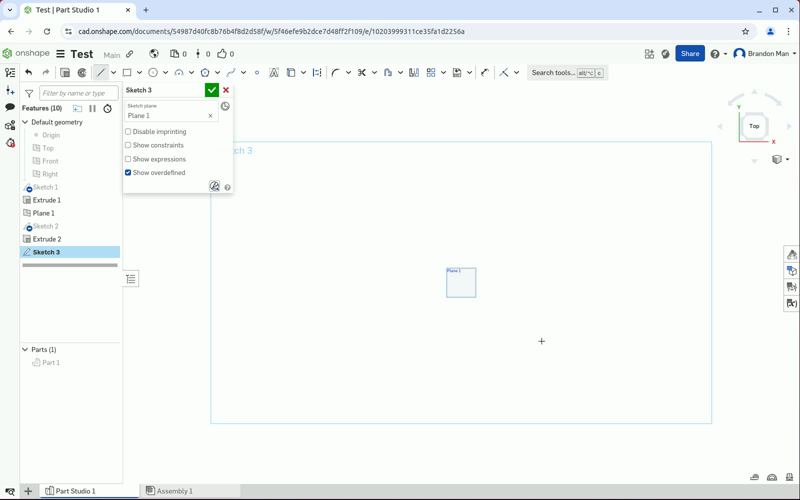
key_up(shift)
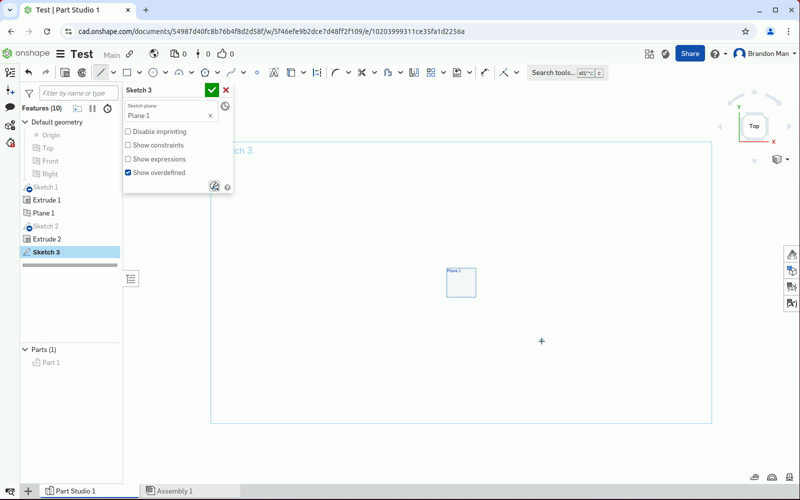
key_down(shift)
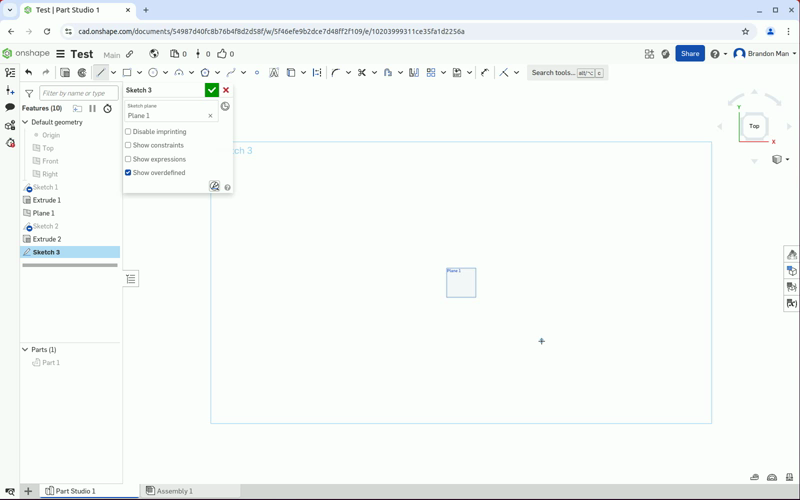
mouse_move(571, 340)
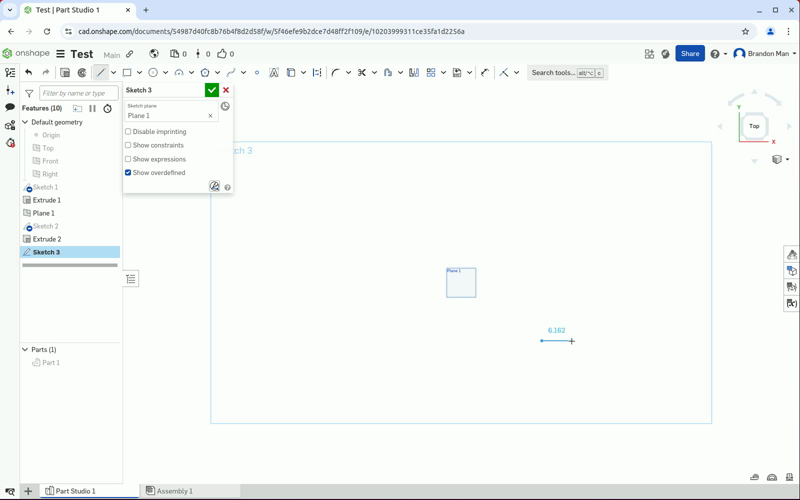
mouse_move(573, 340)
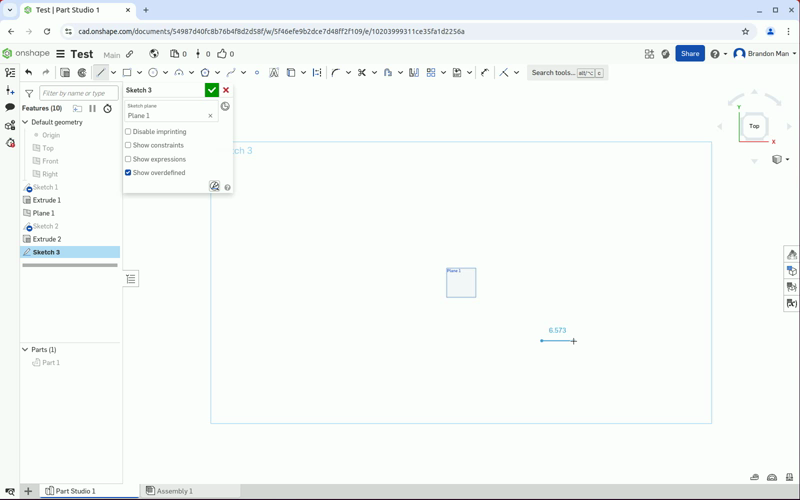
click(573, 340)
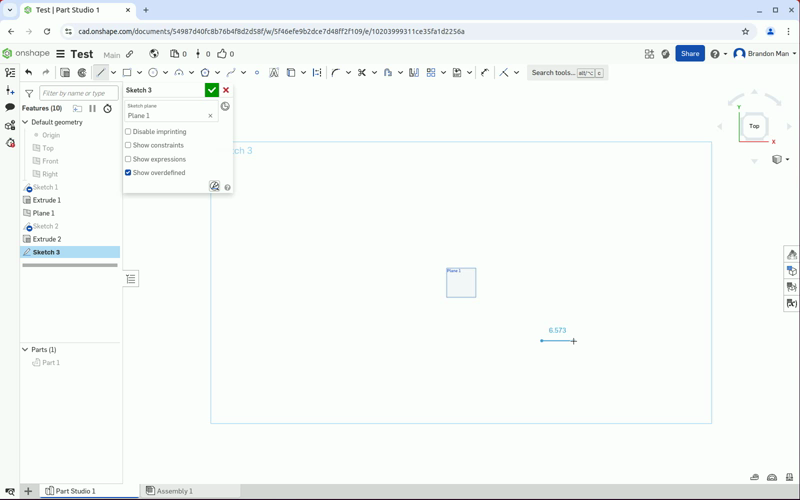
key_up(shift)
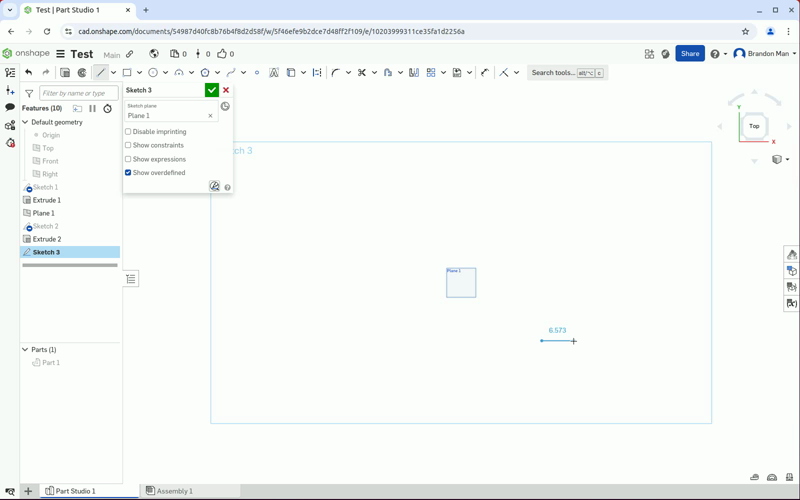
key_down(shift)
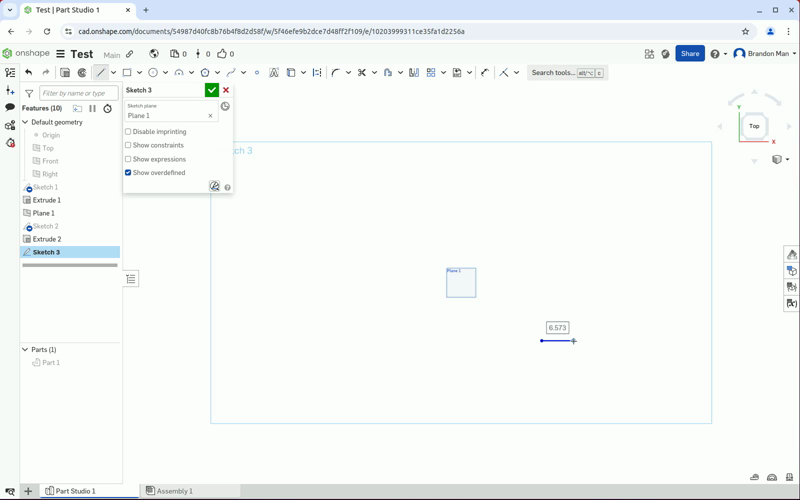
mouse_move(589, 340)
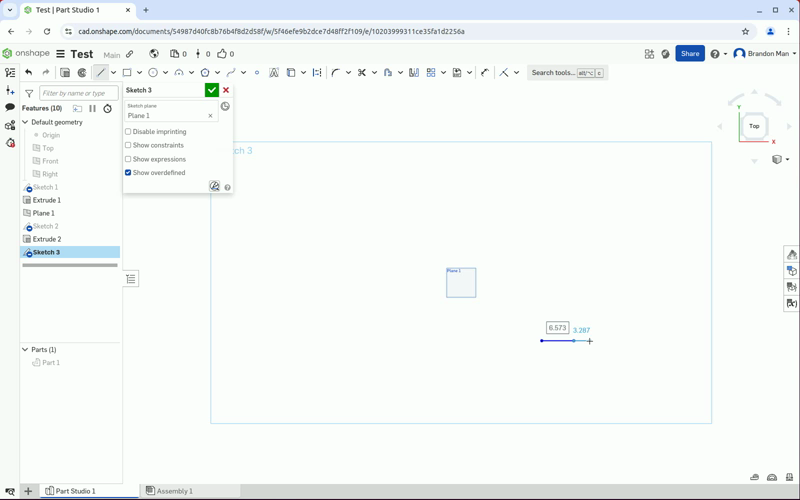
mouse_move(573, 282)
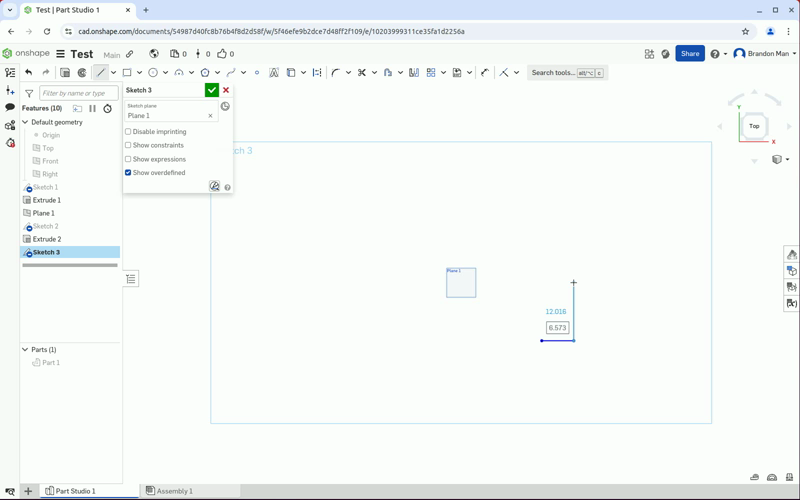
click(573, 282)
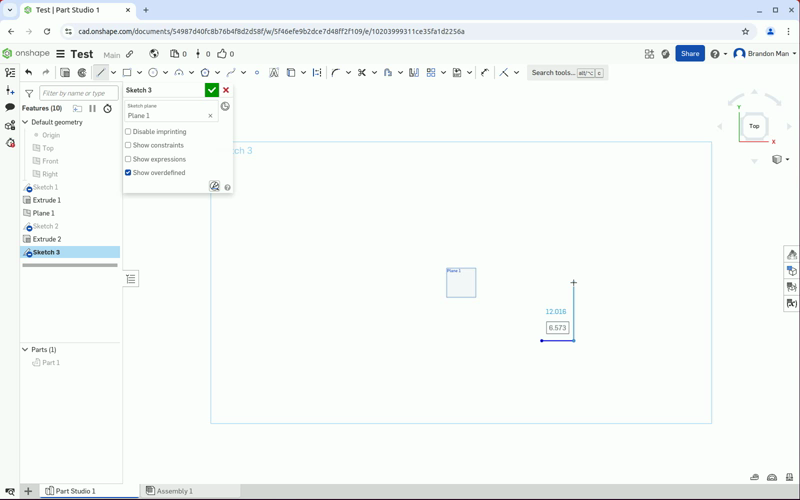
key_up(shift)
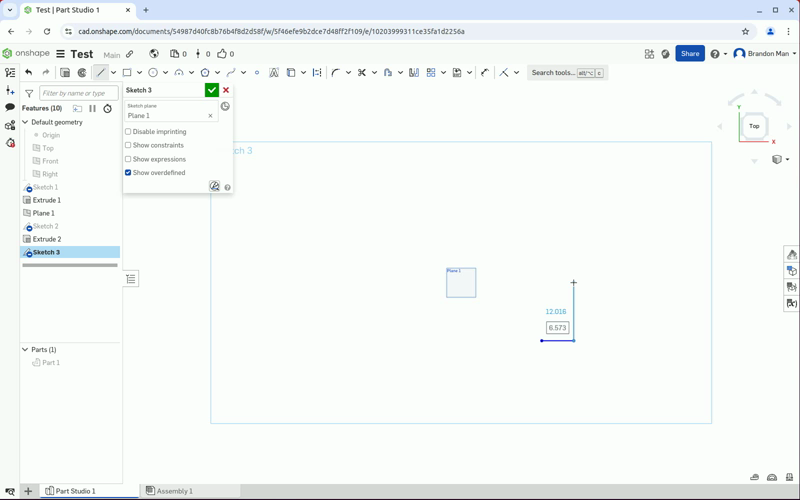
key_down(shift)
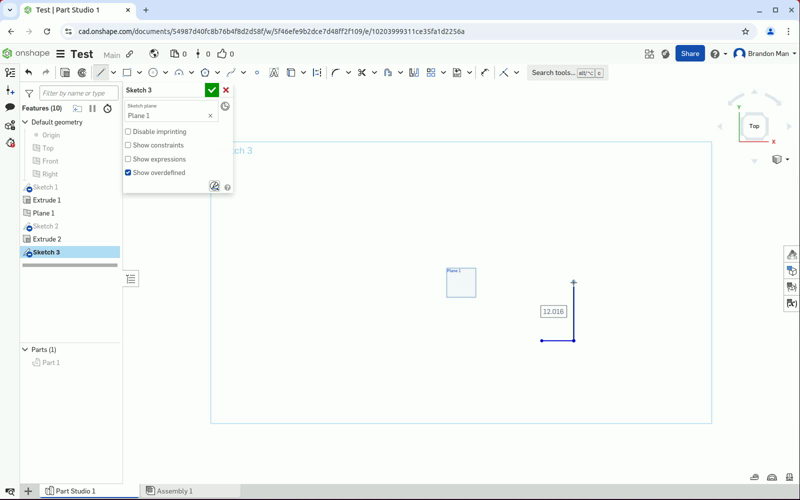
mouse_move(589, 282)
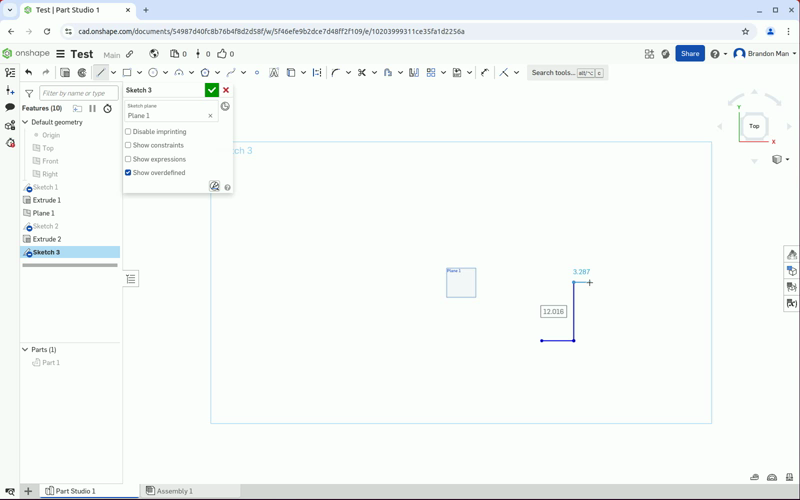
mouse_move(541, 282)
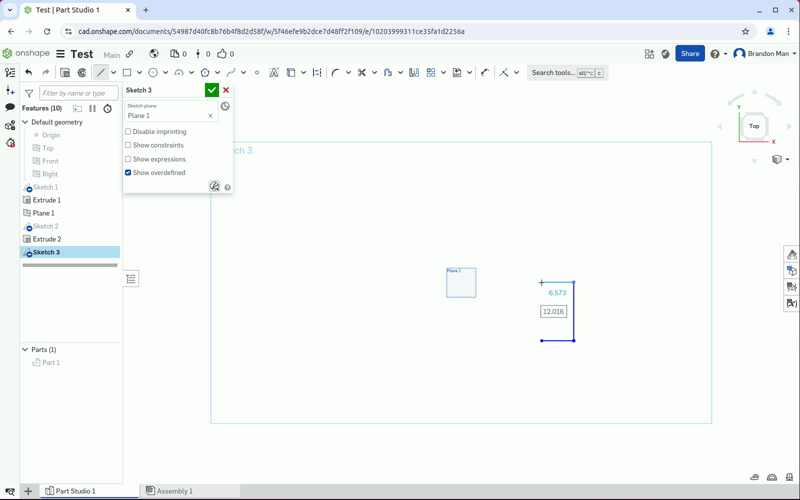
click(541, 282)
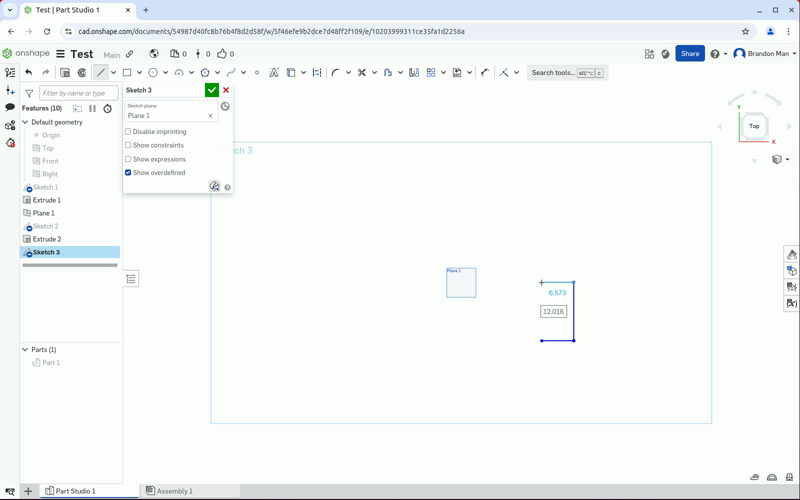
key_up(shift)
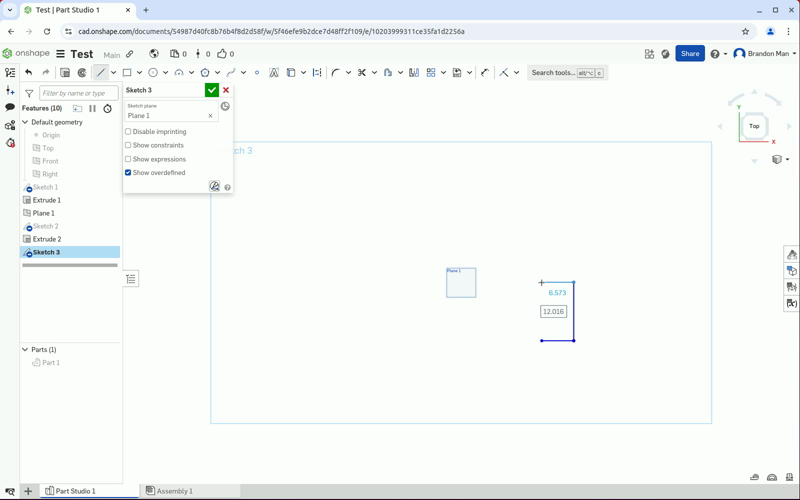
mouse_move(571, 282)
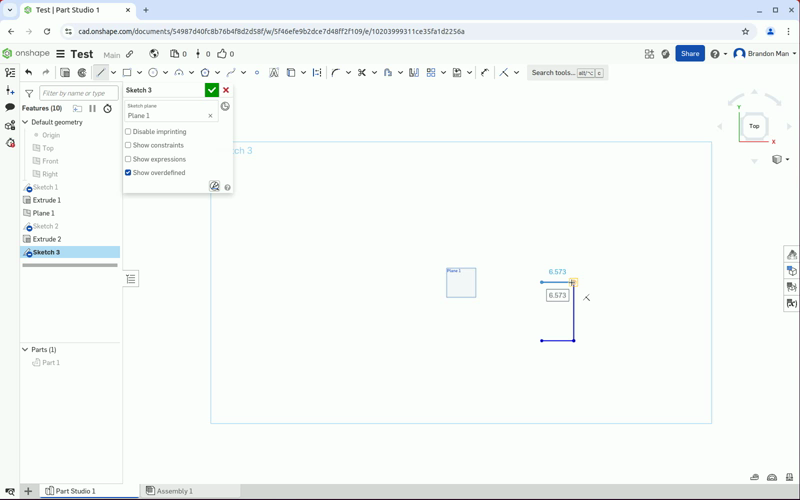
key_down(shift)
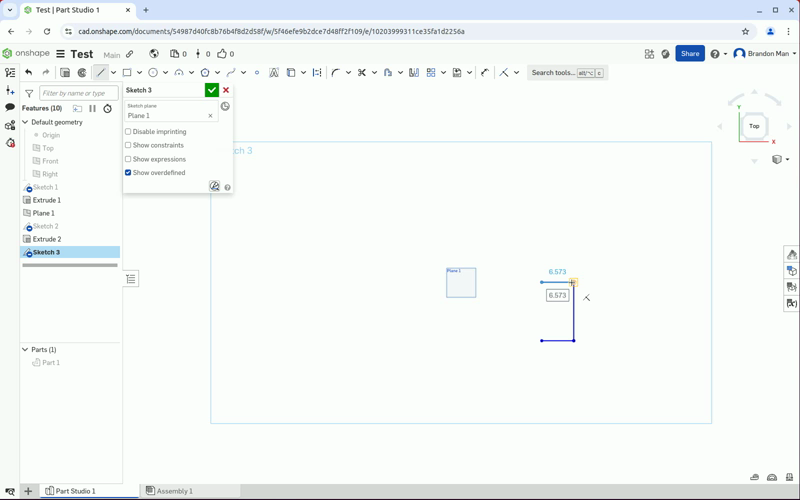
mouse_move(541, 340)
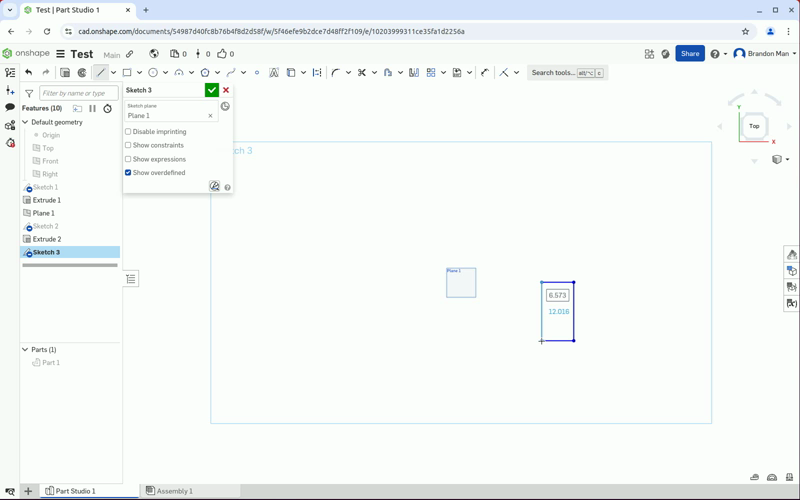
key_up(shift)
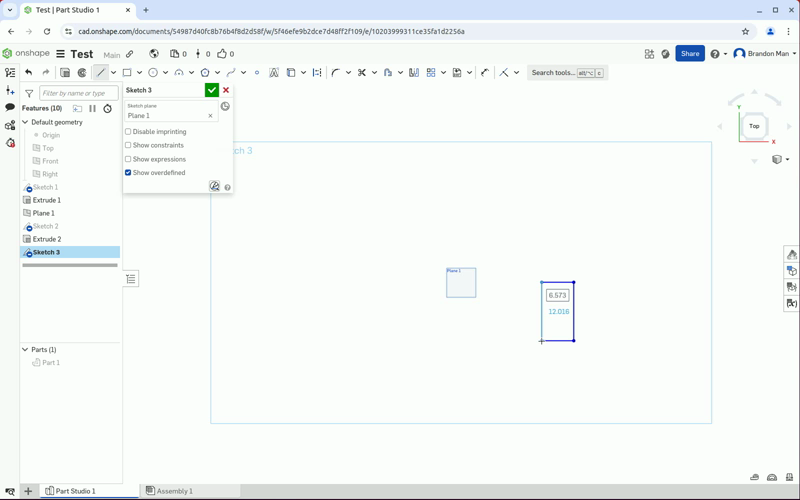
click(541, 340)
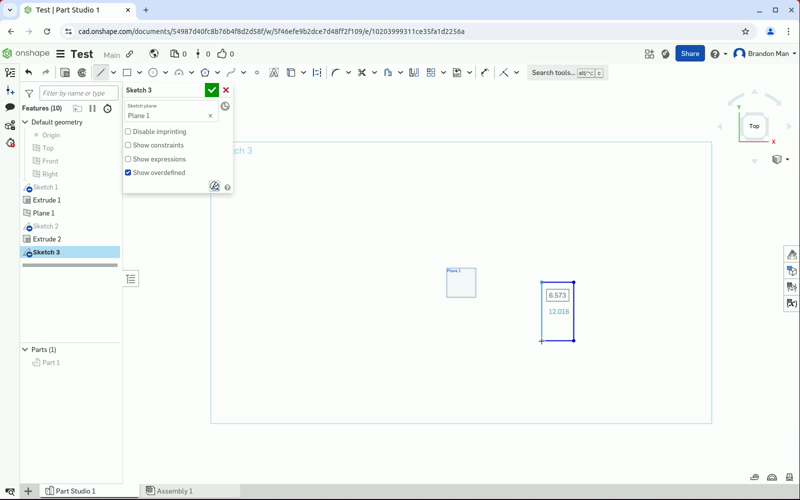
key(esc)
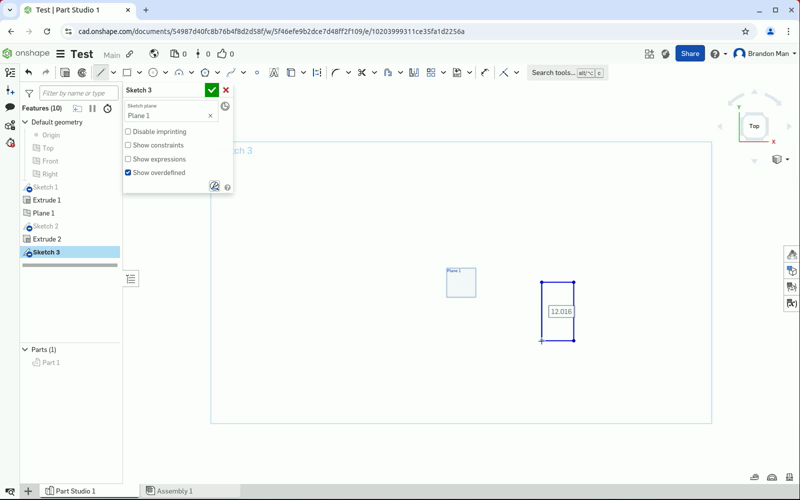
mouse_move(569, 320)
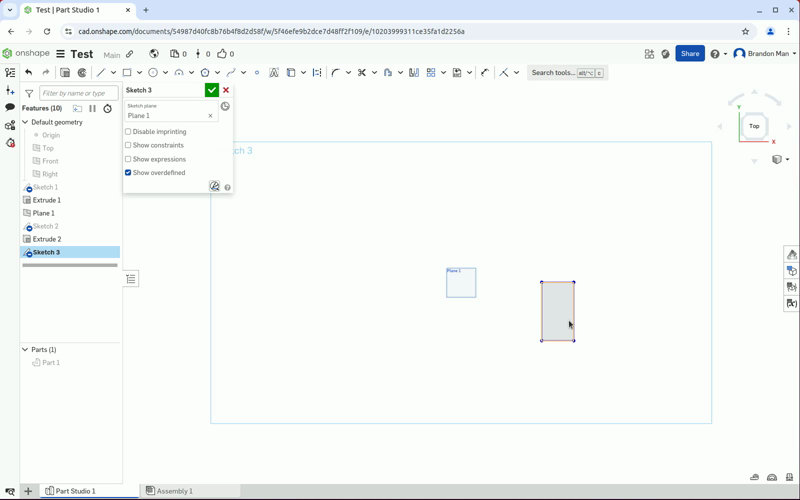
click(569, 320)
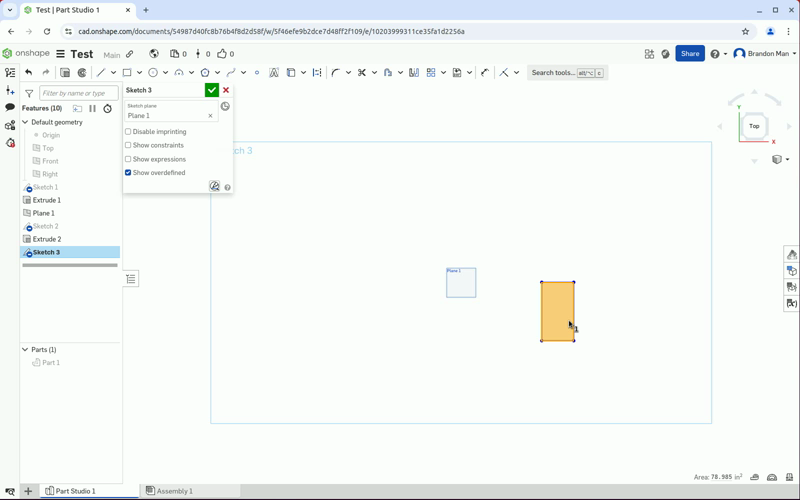
mouse_move(73, 352)
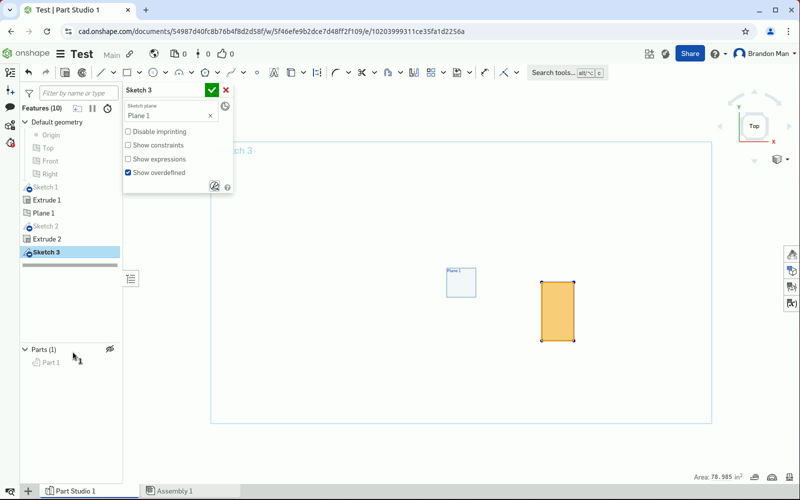
key(shift+y)
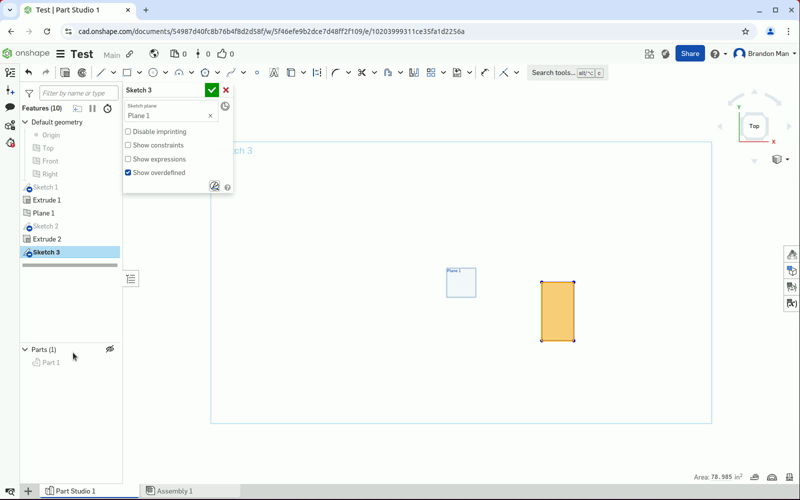
key(shift+e)
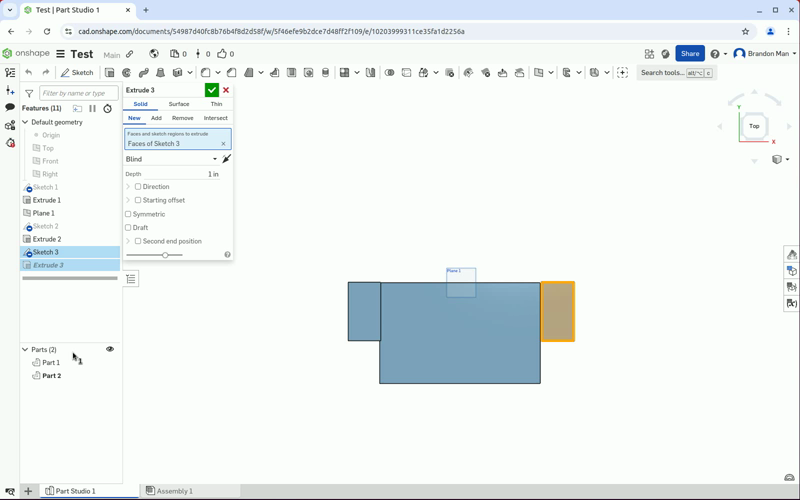
mouse_move(143, 106)
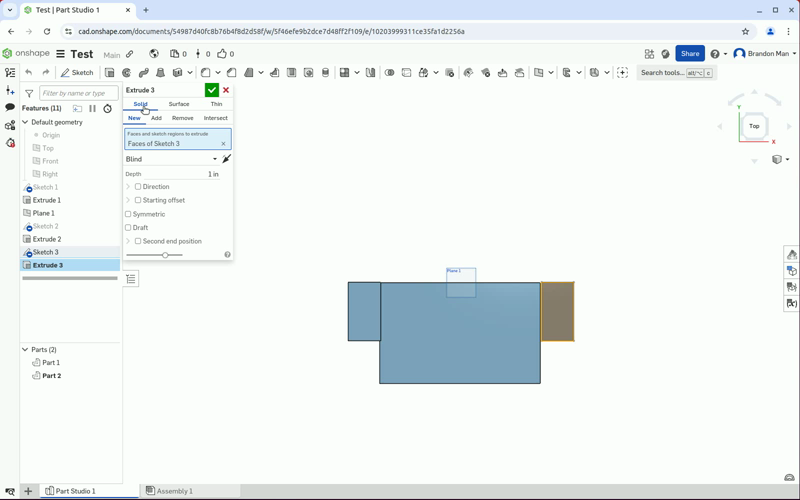
click(143, 106)
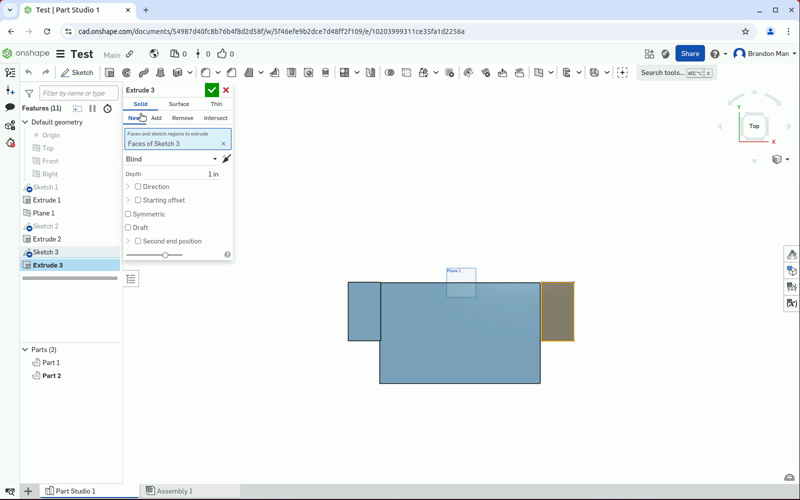
mouse_move(137, 120)
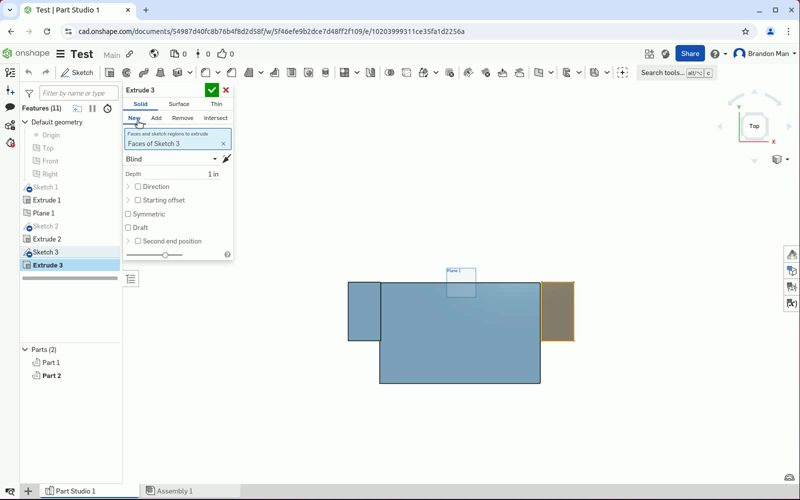
click(137, 120)
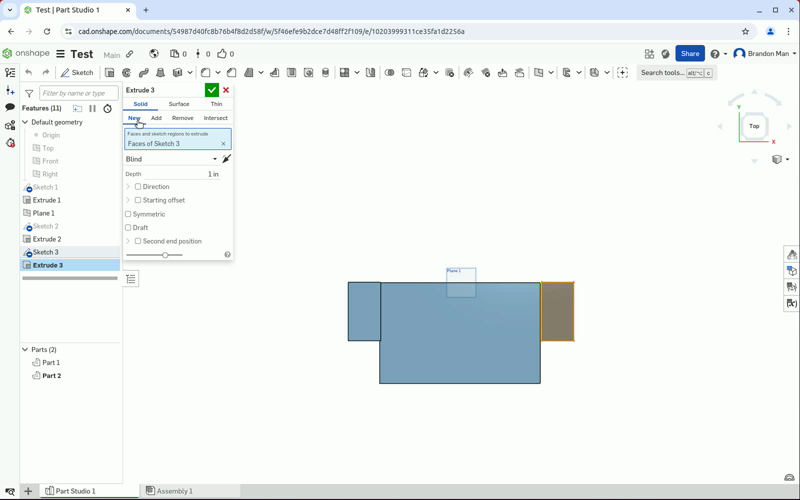
key(tab, 4)
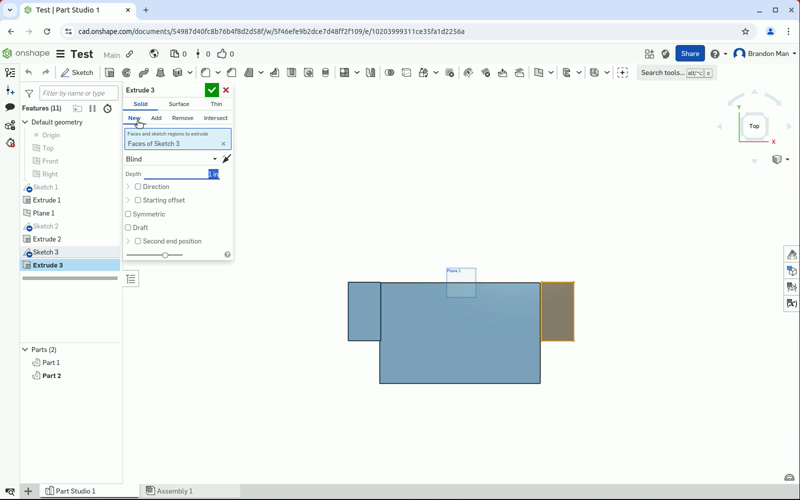
text(-5.777)
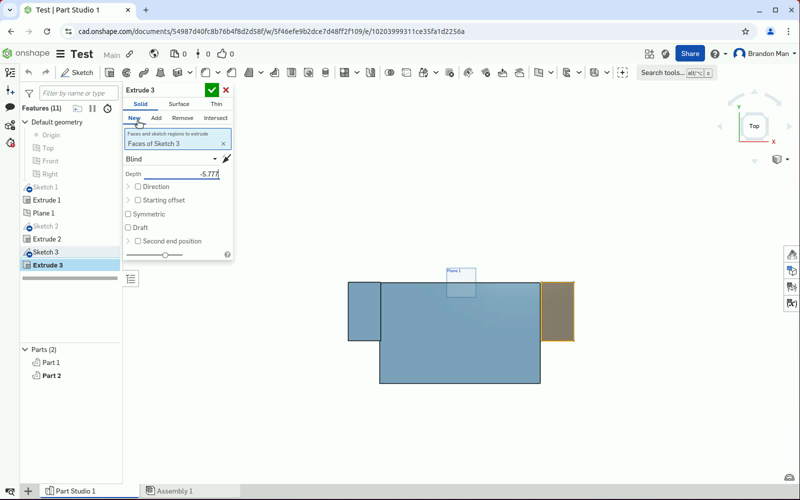
key(enter)
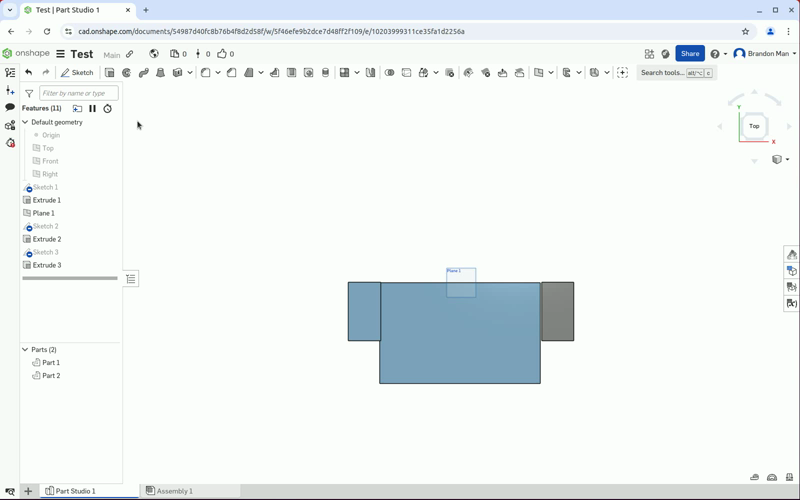
key(shift+h)
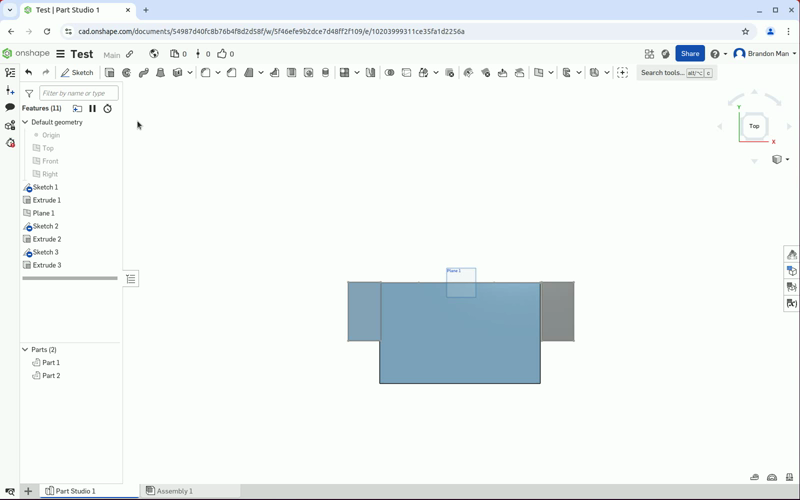
key(shift+h)
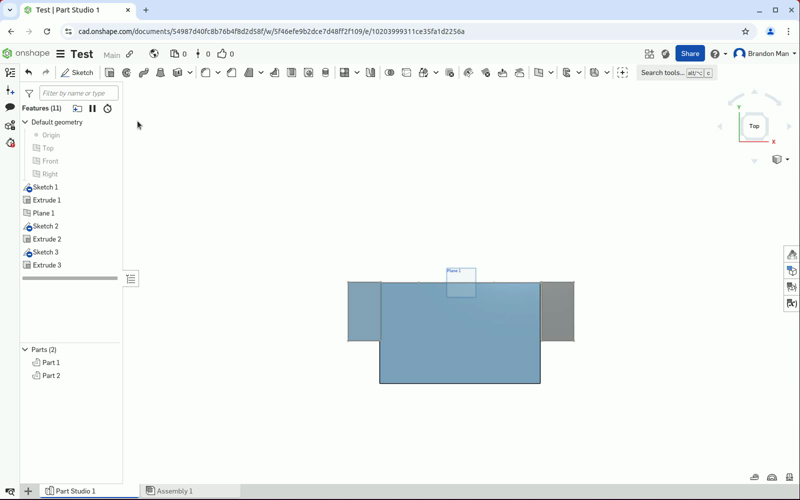
key(shift+7)
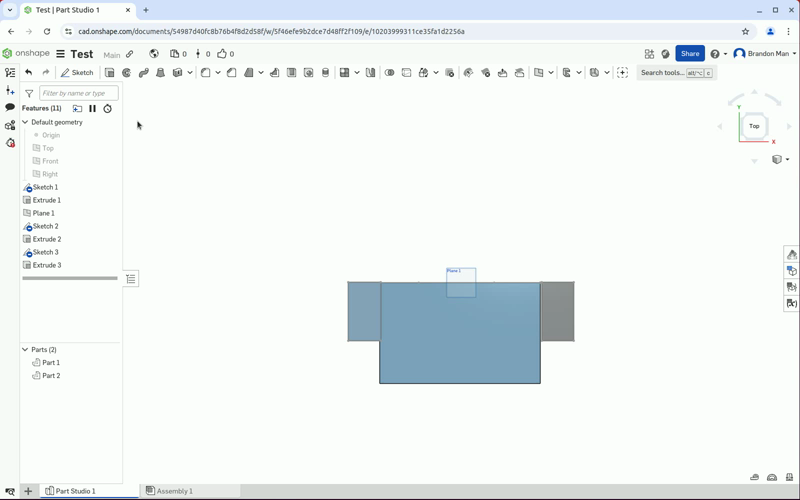
key(up, 3)
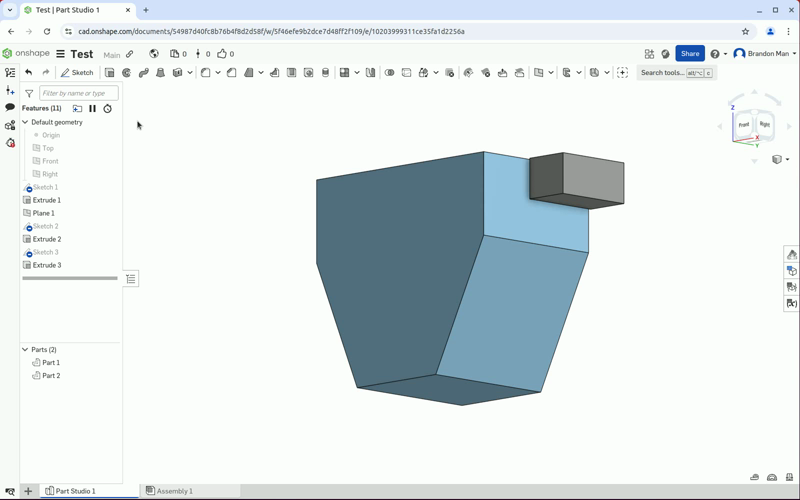
key(left, 3)
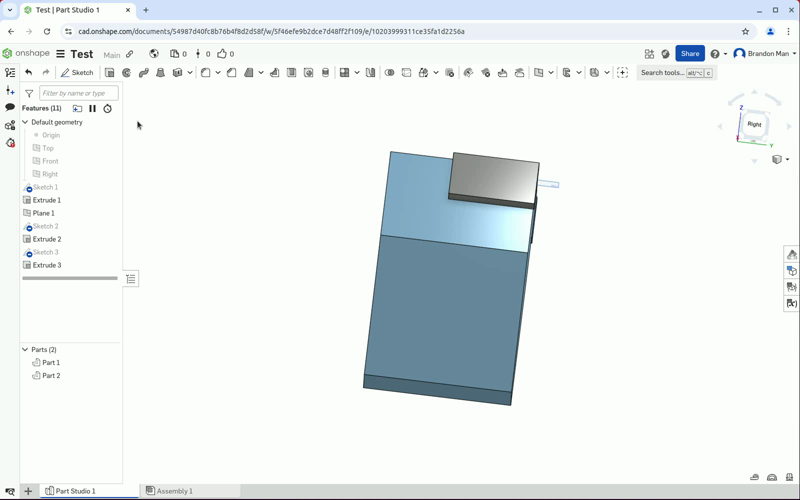
key(right, 3)
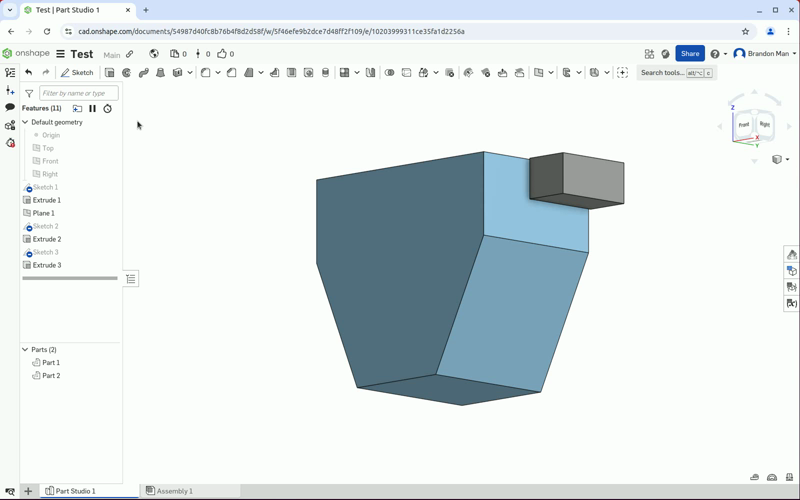
key(down, 3)
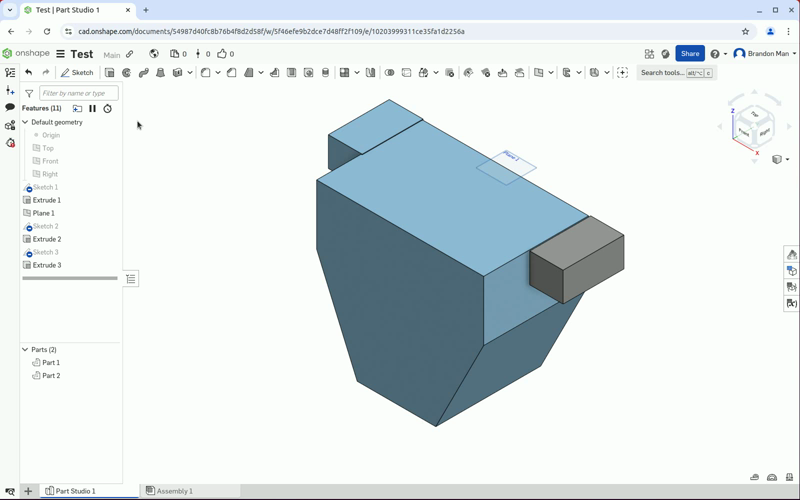
mouse_move(73, 189)
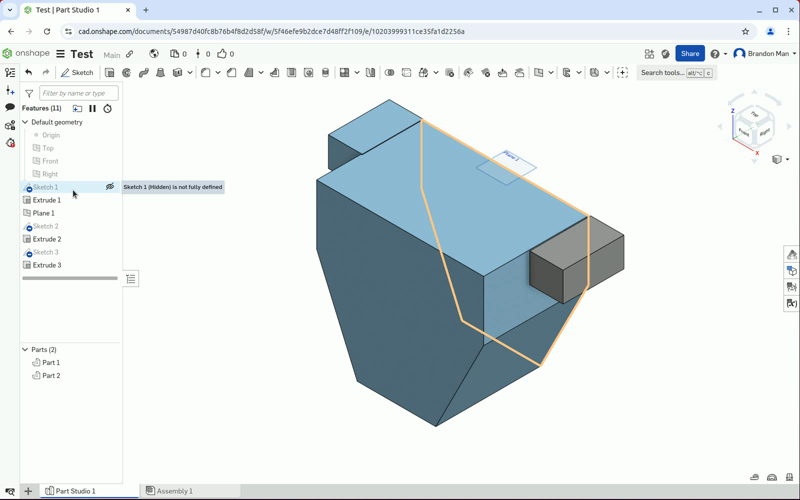
click(73, 189)